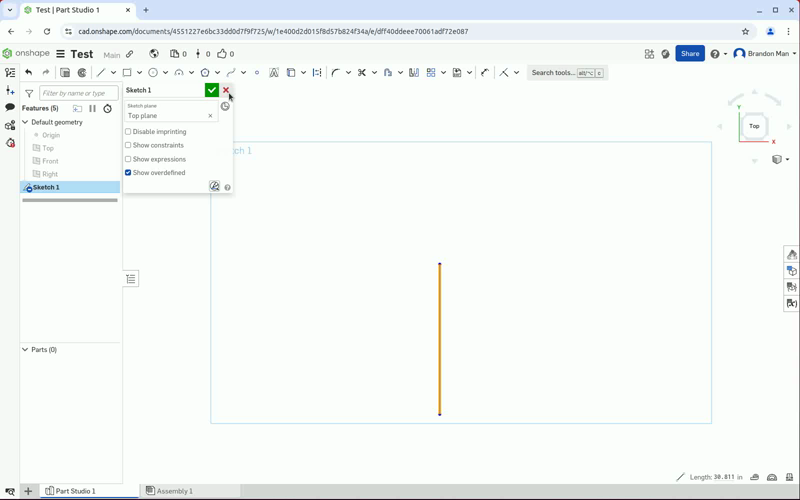
key(shift+h)
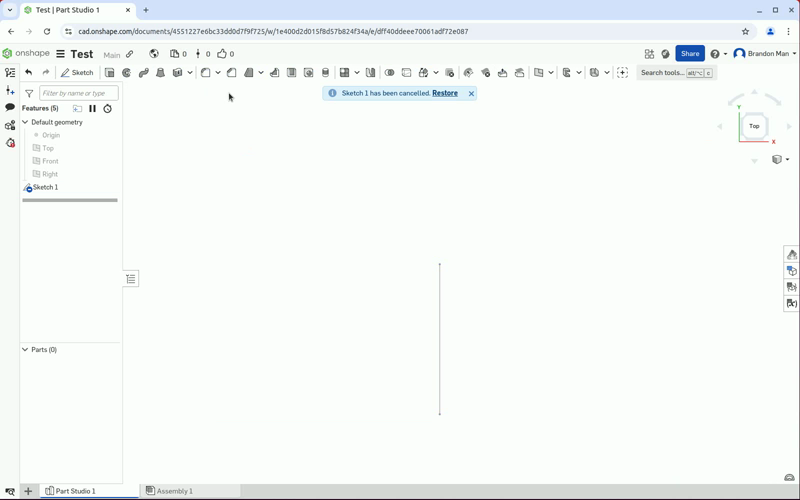
key(shift+s)
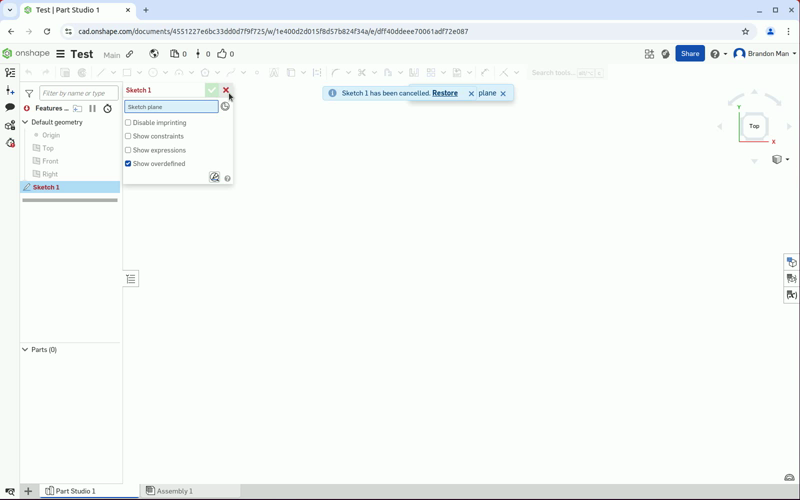
mouse_move(73, 150)
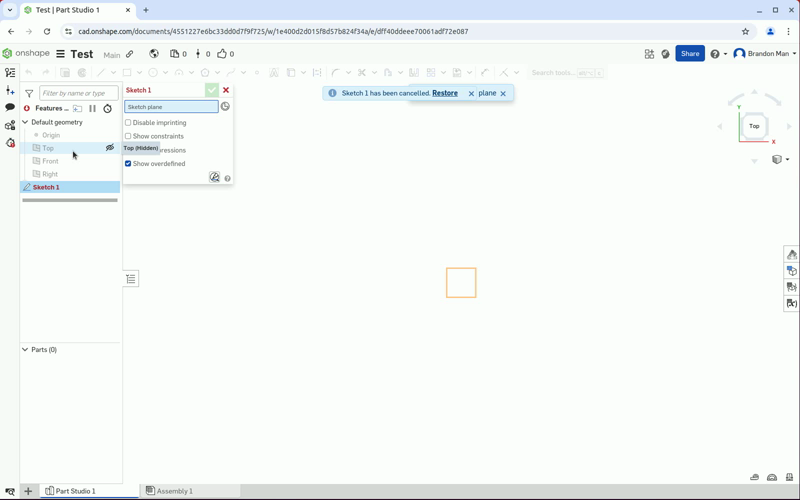
click(73, 150)
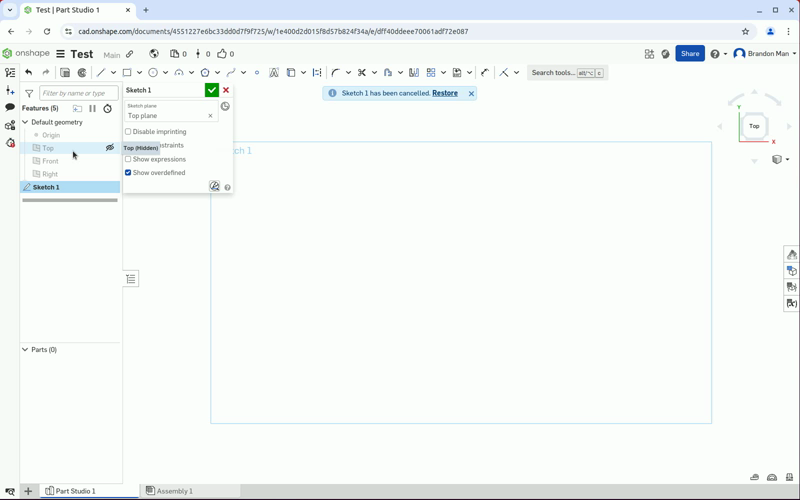
mouse_move(73, 352)
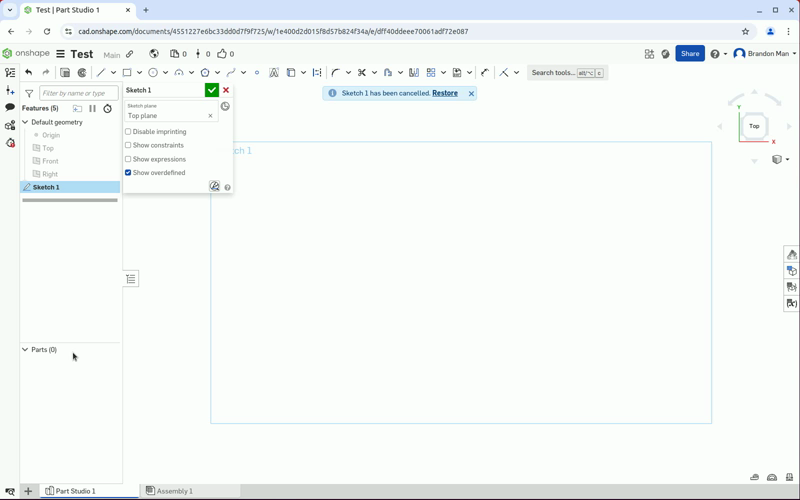
key(y)
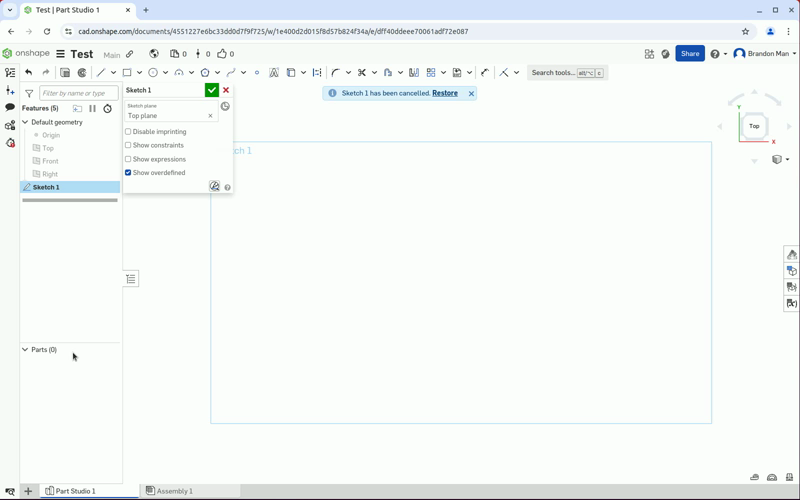
key(c)
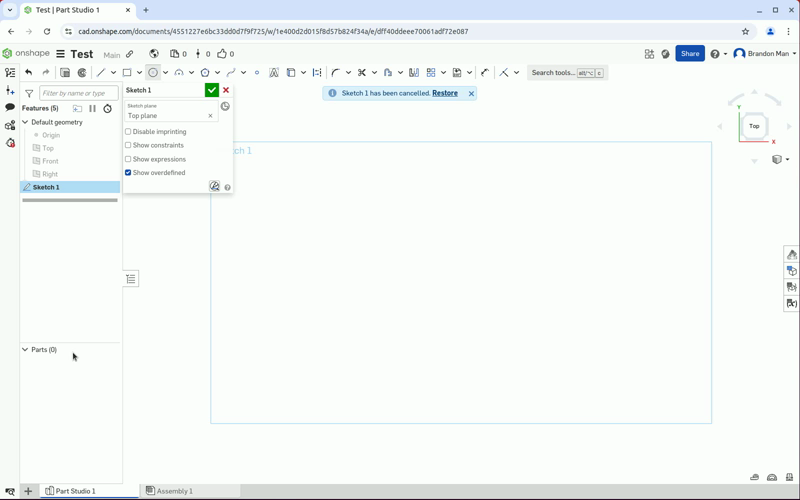
key_down(shift)
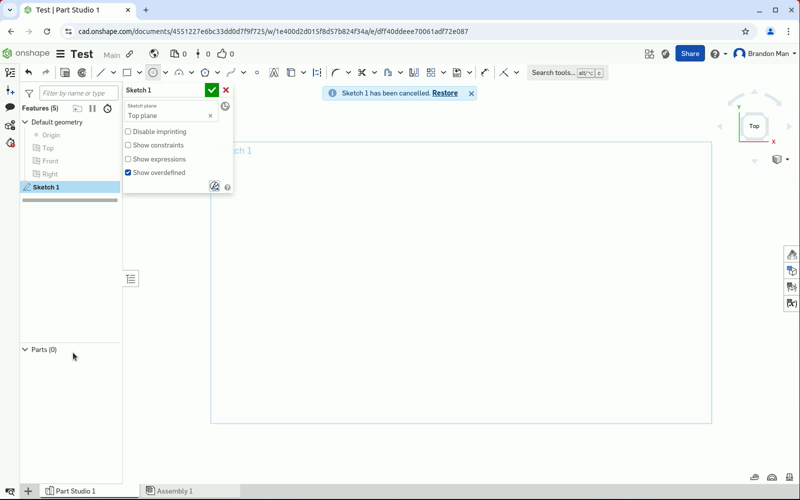
mouse_move(378, 271)
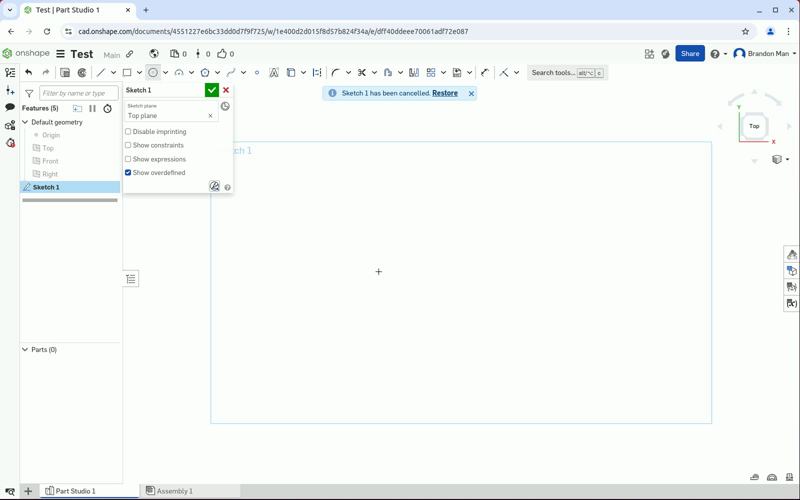
click(378, 271)
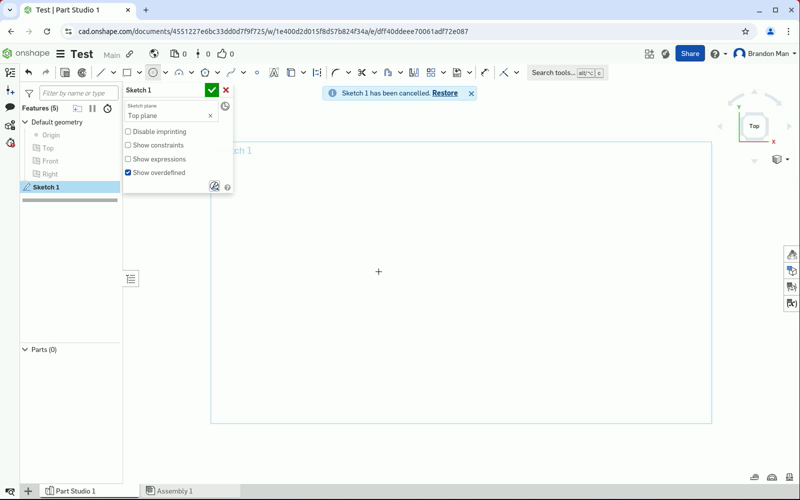
key_up(shift)
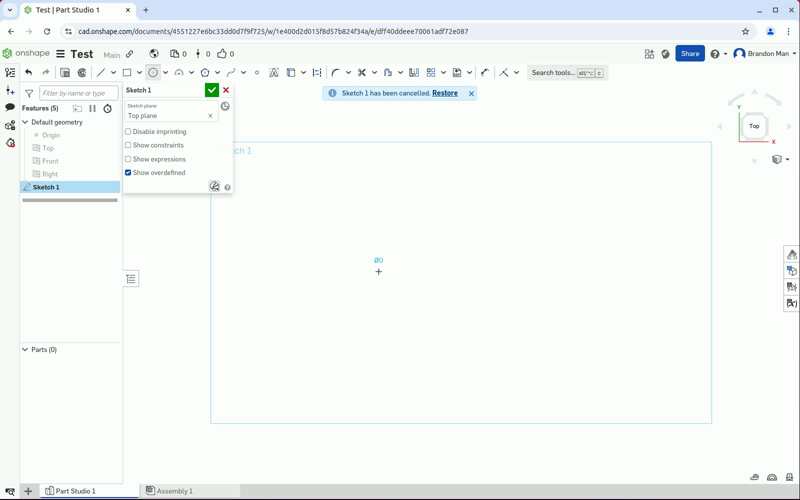
mouse_move(408, 271)
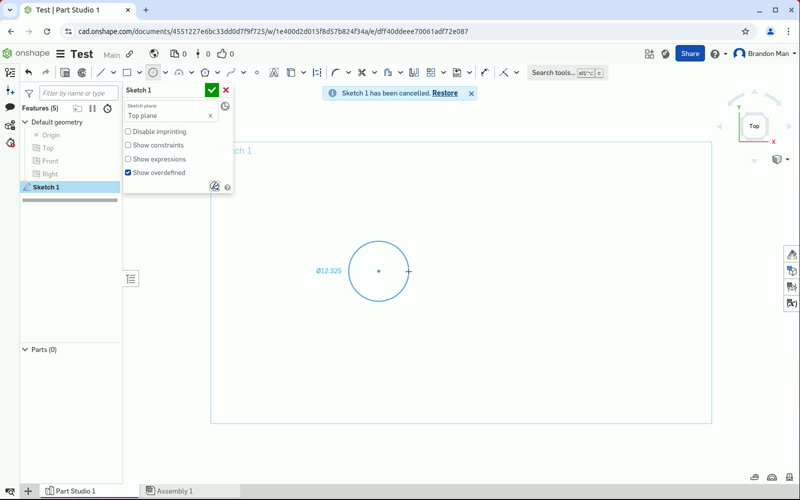
click(408, 271)
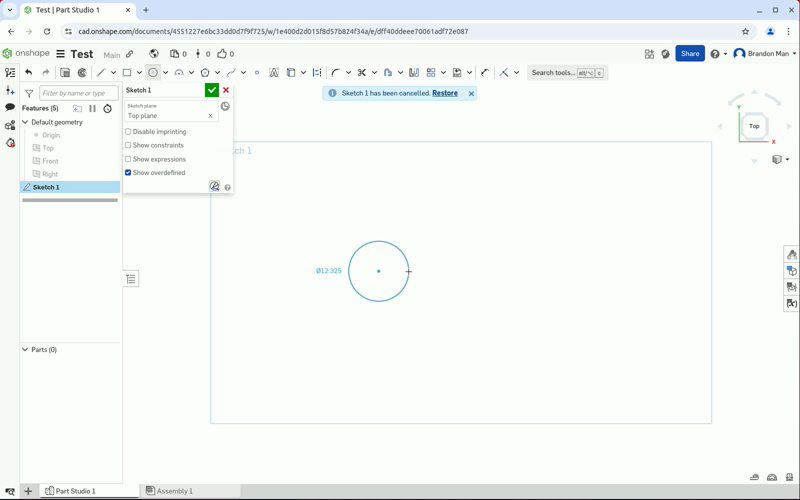
key(esc)
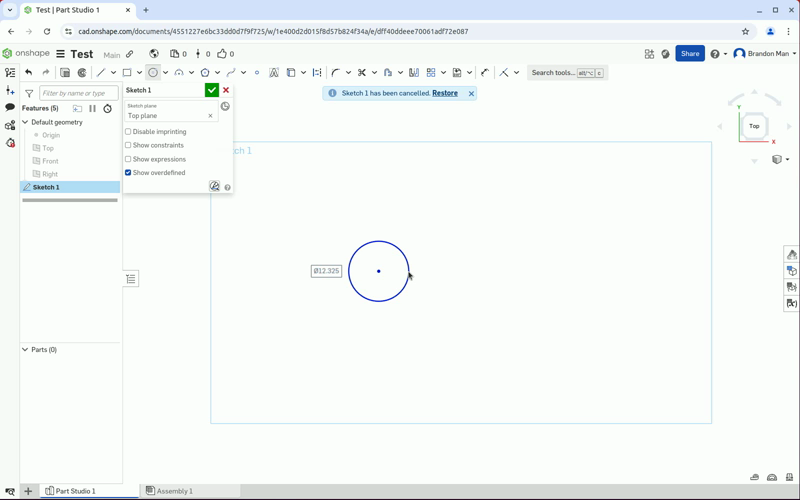
key(c)
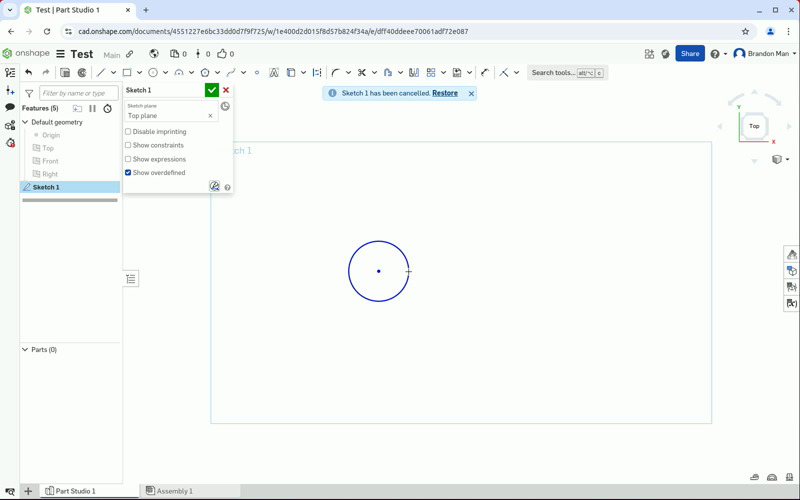
key_down(shift)
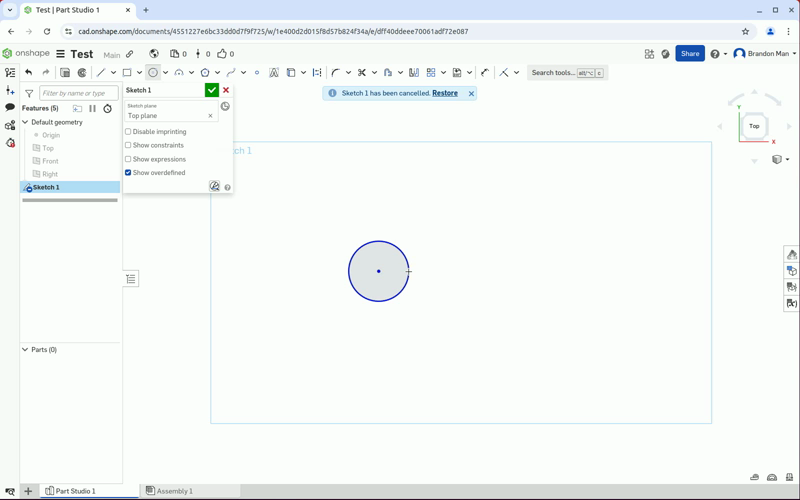
mouse_move(378, 271)
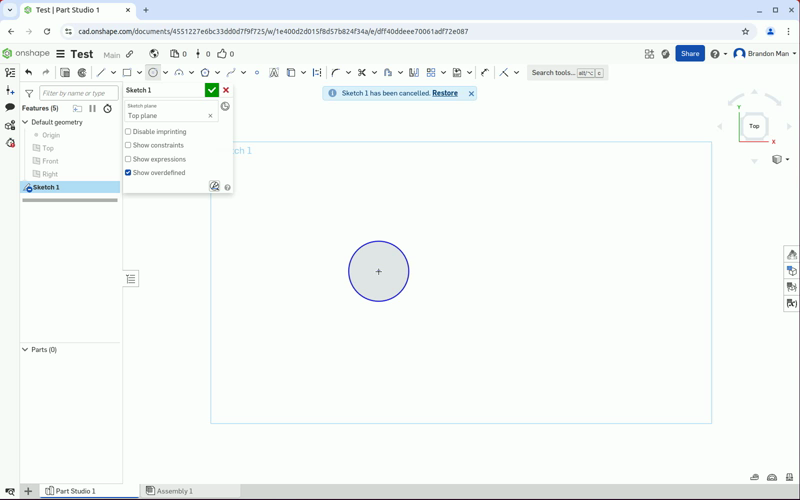
click(378, 271)
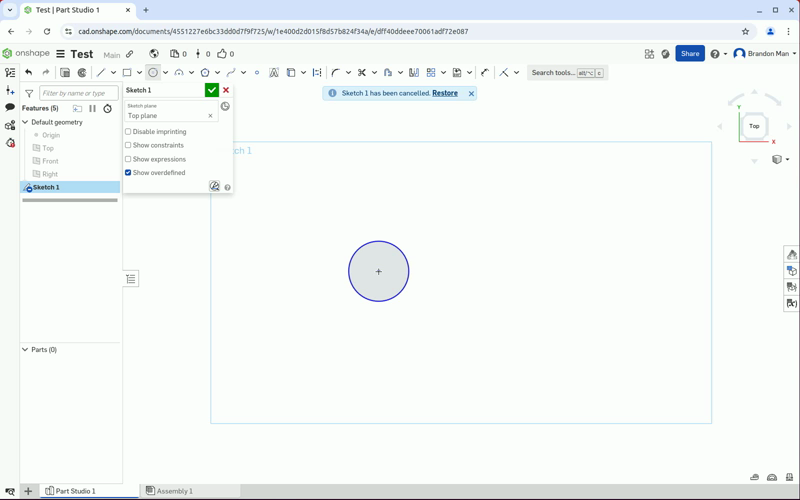
key_up(shift)
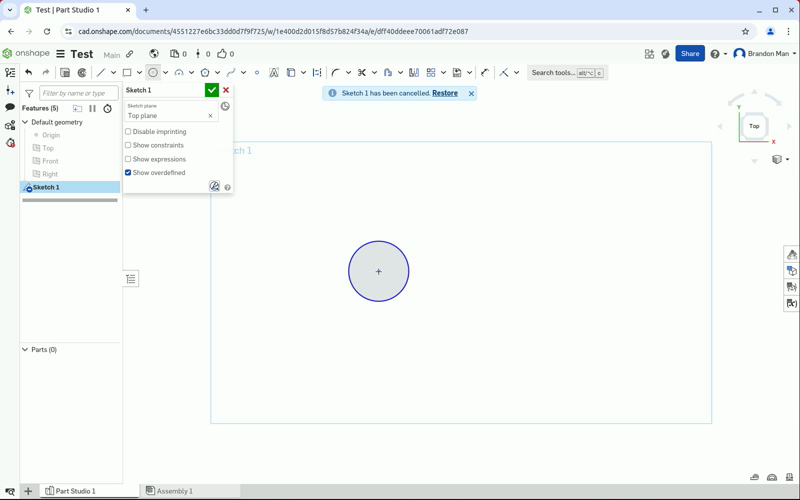
mouse_move(401, 271)
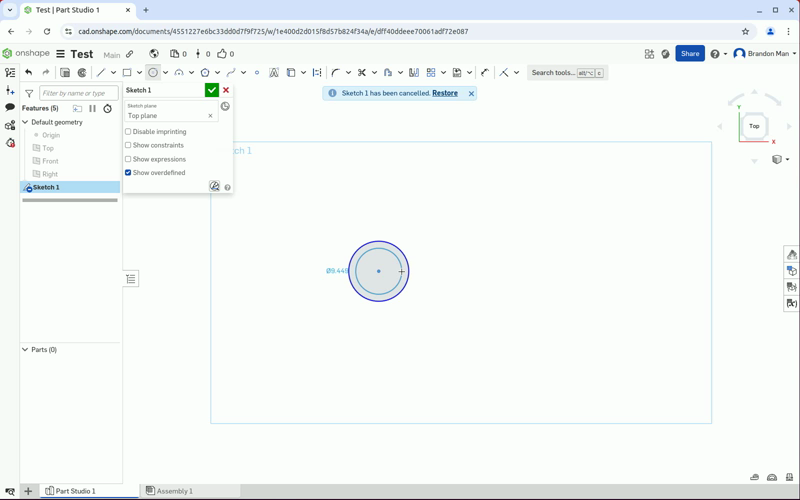
click(401, 271)
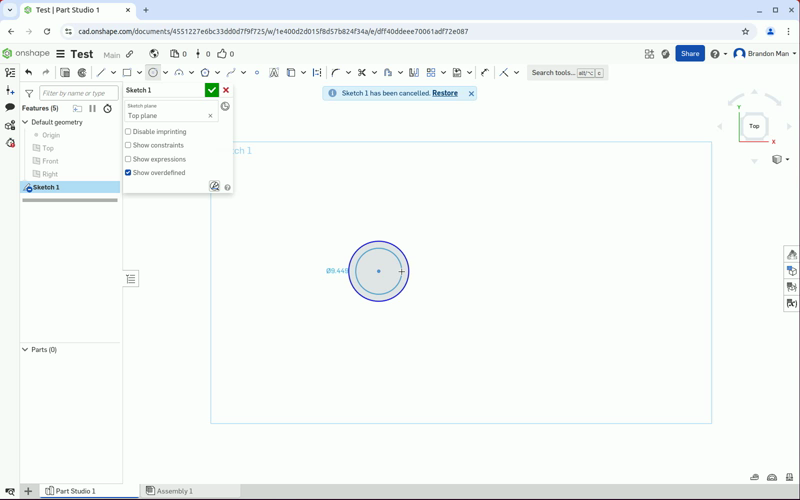
key(esc)
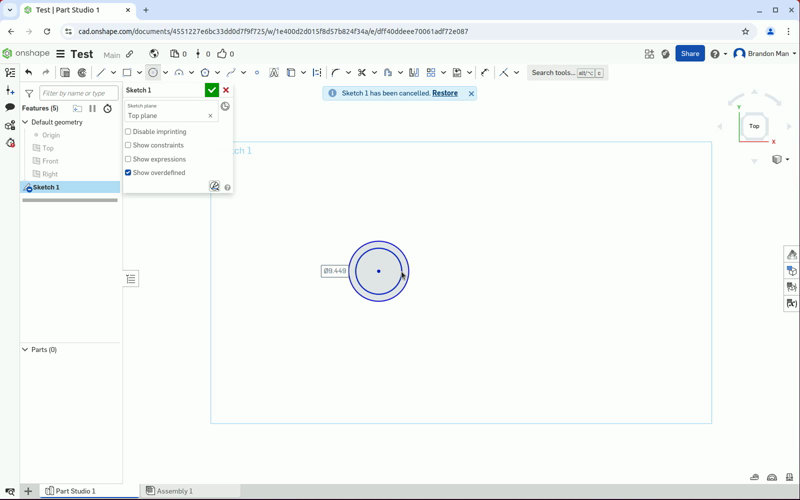
mouse_move(377, 298)
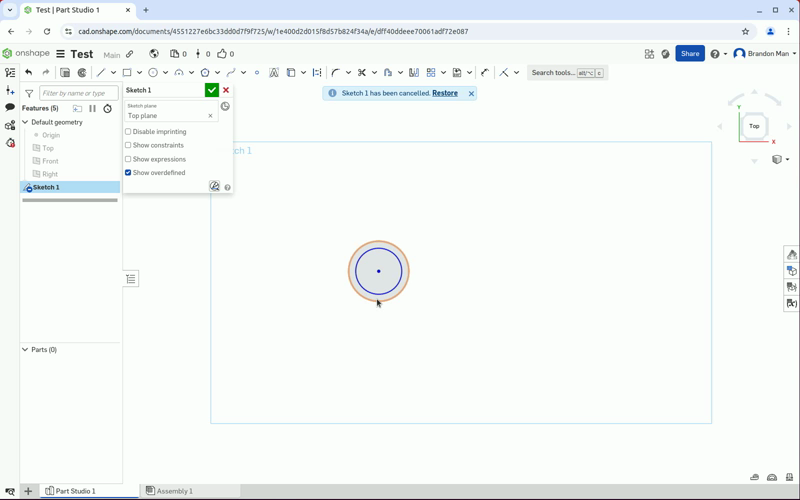
scroll(6)
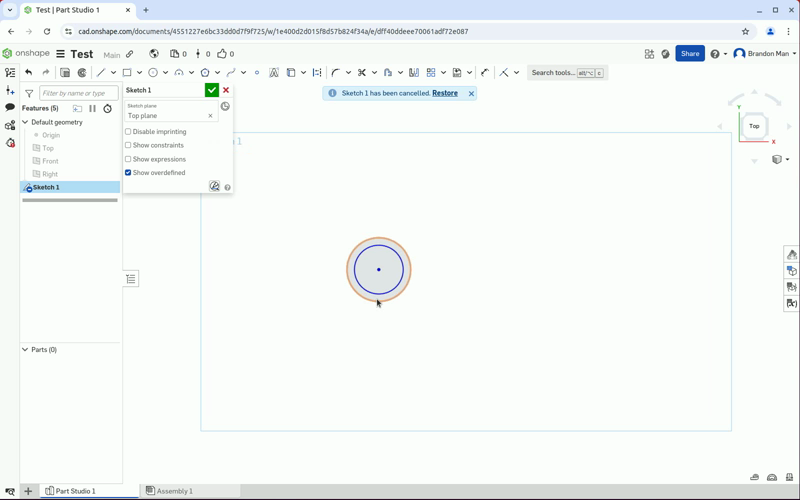
scroll(6)
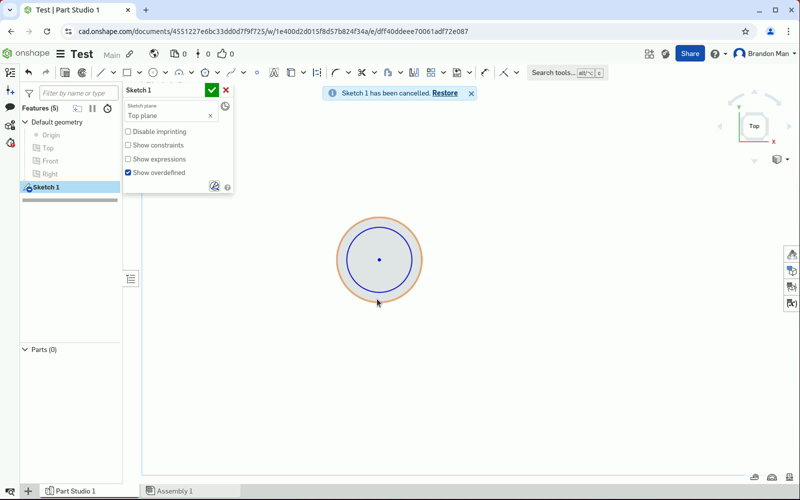
scroll(6)
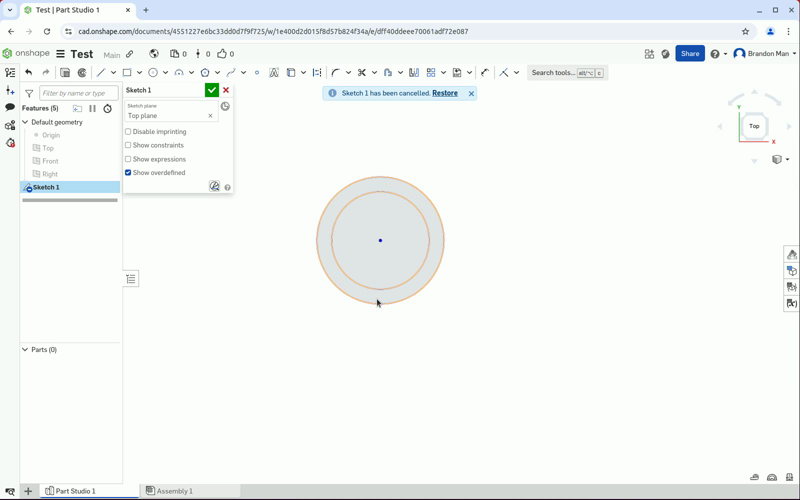
scroll(6)
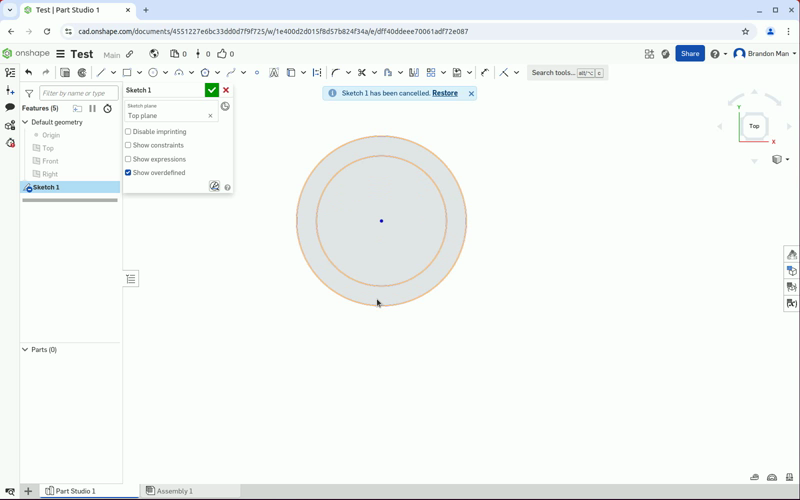
scroll(6)
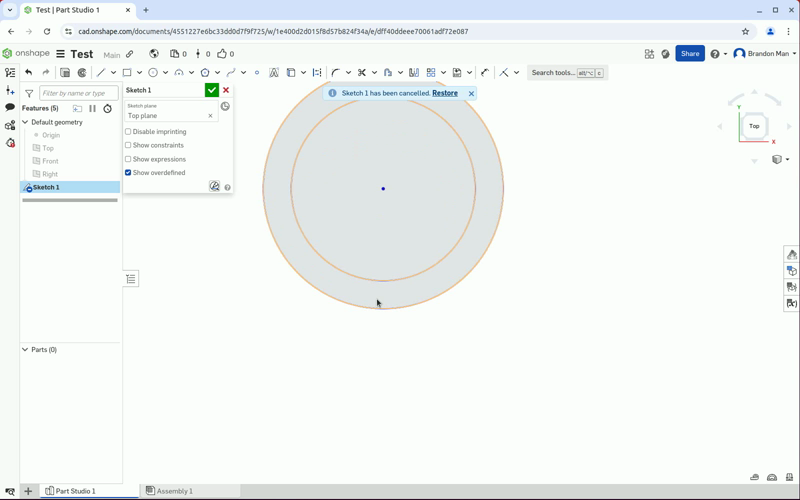
scroll(6)
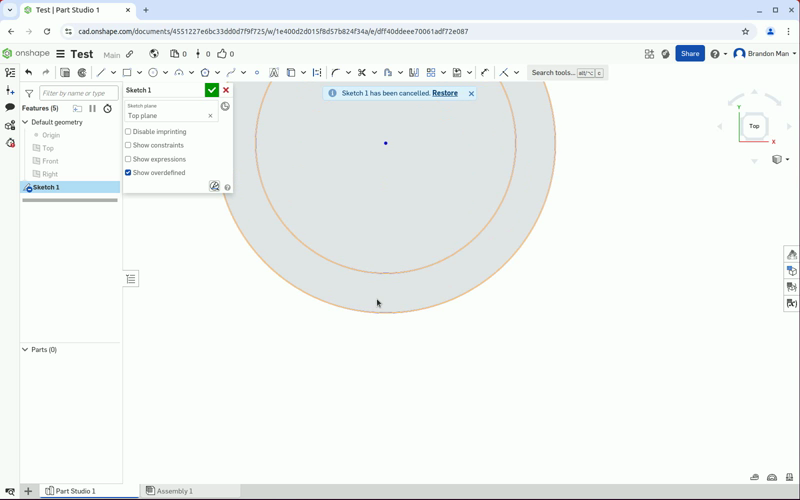
scroll(6)
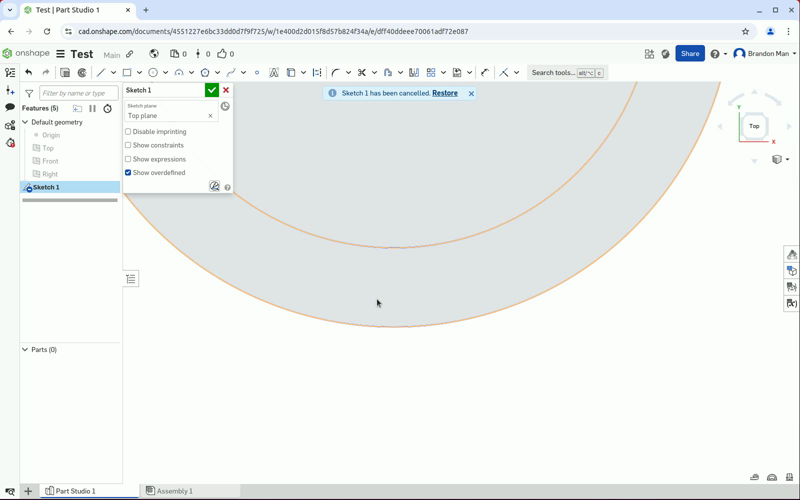
click(377, 298)
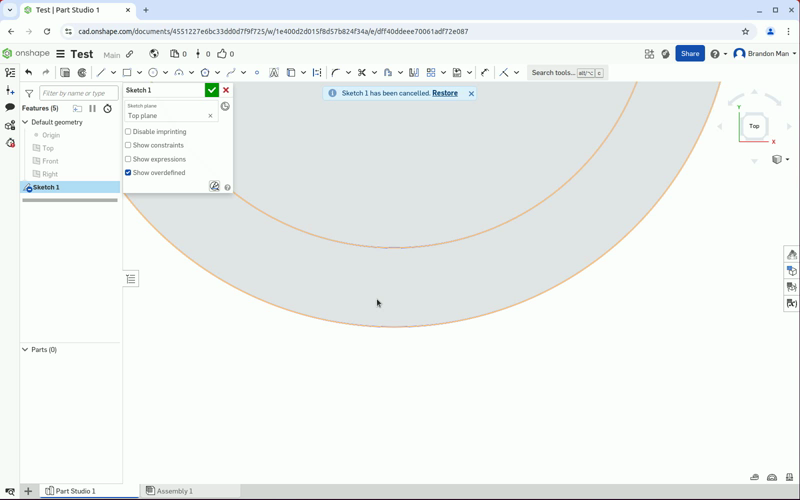
scroll(-6)
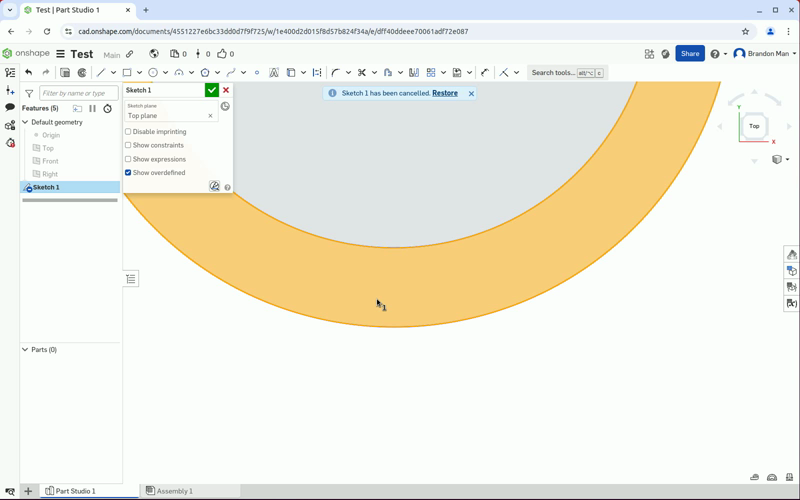
scroll(-6)
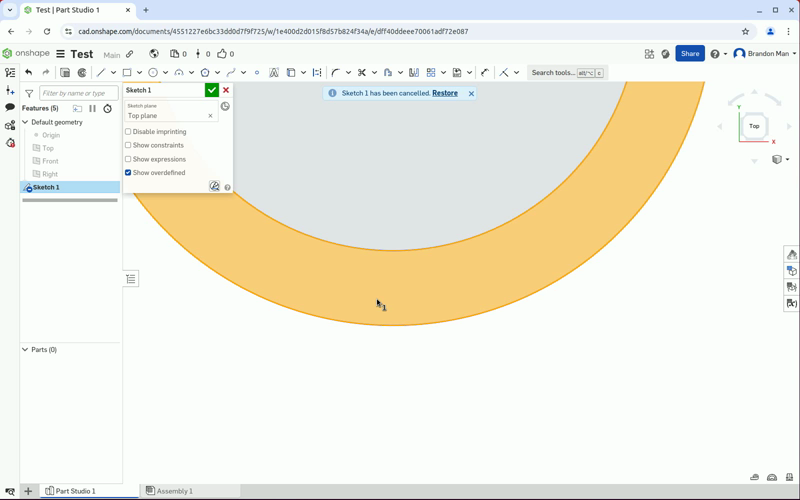
scroll(-6)
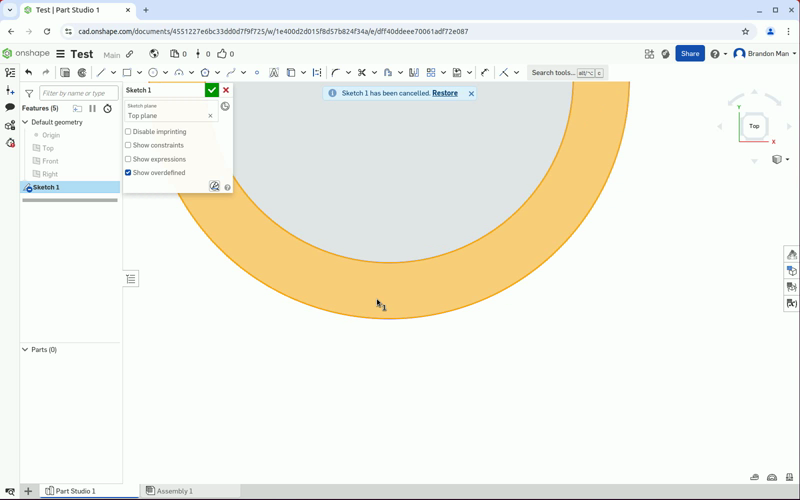
scroll(-6)
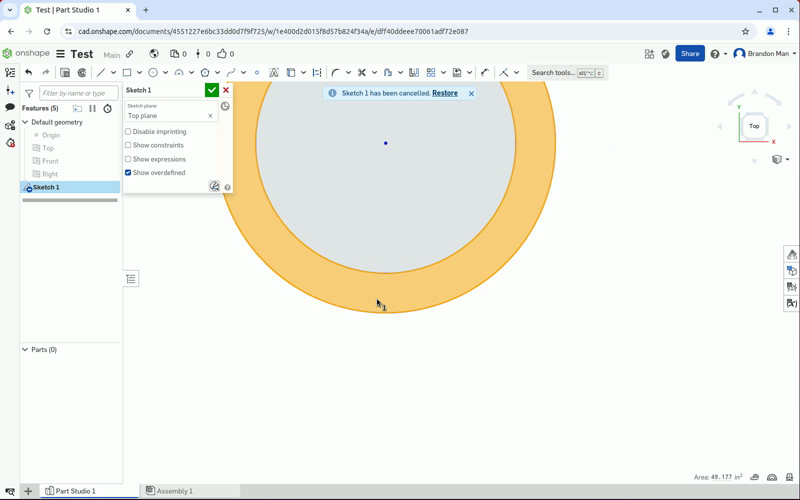
scroll(-6)
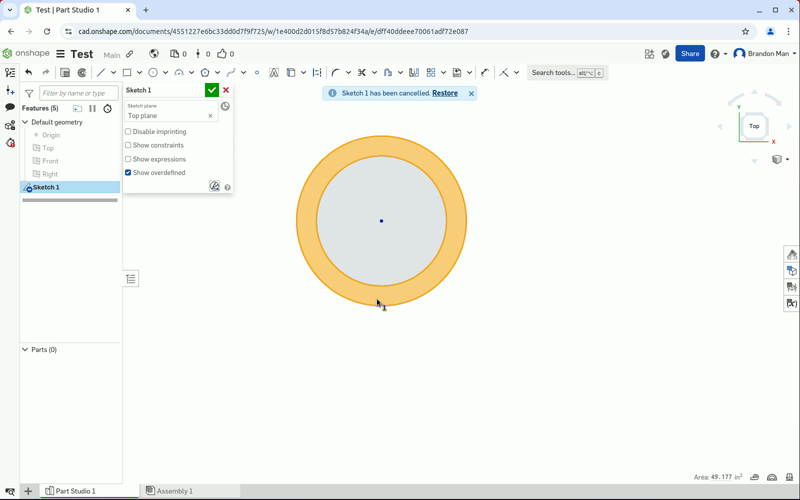
scroll(-6)
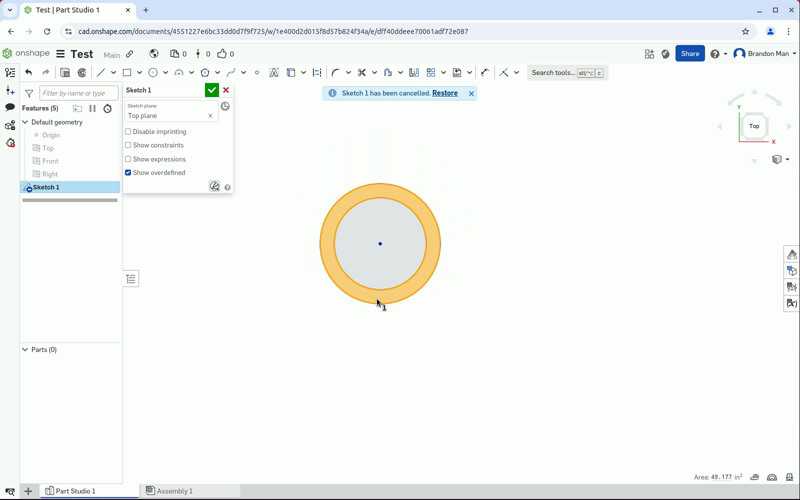
scroll(-6)
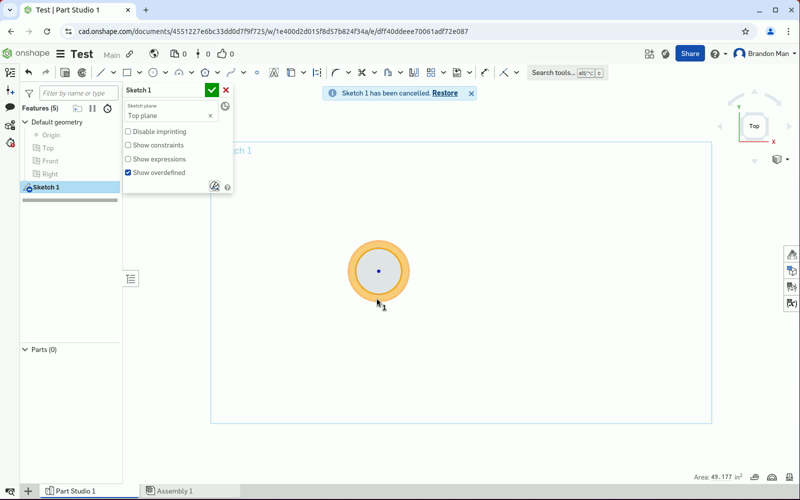
mouse_move(73, 352)
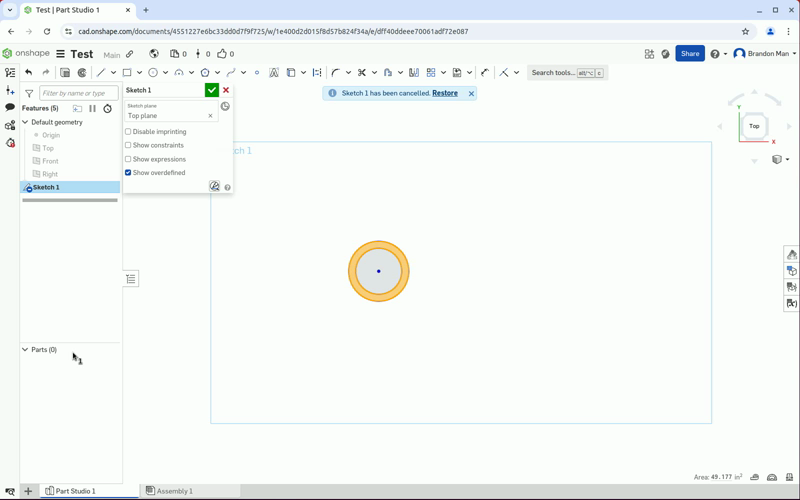
key(shift+y)
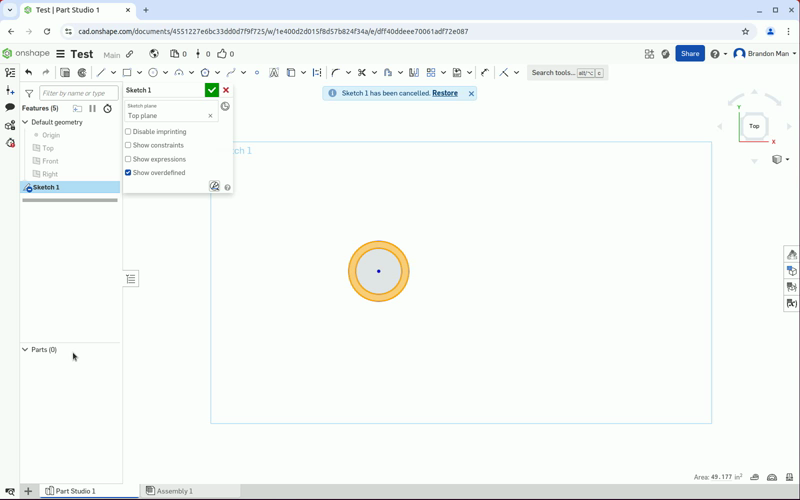
key(shift+e)
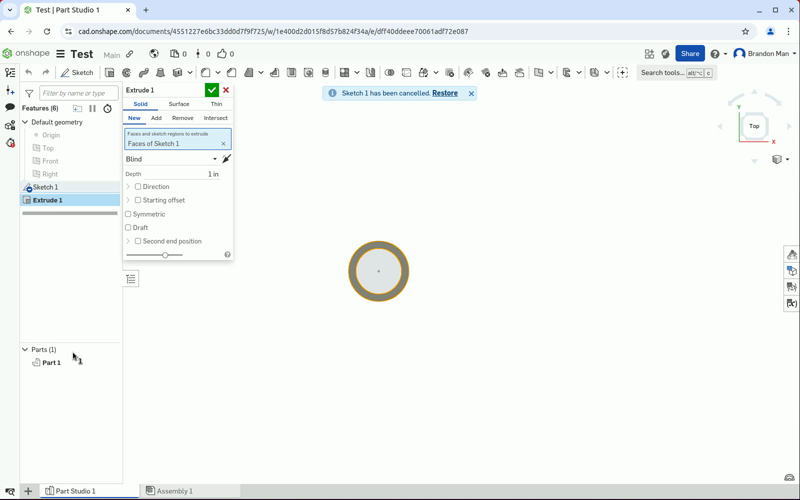
mouse_move(143, 106)
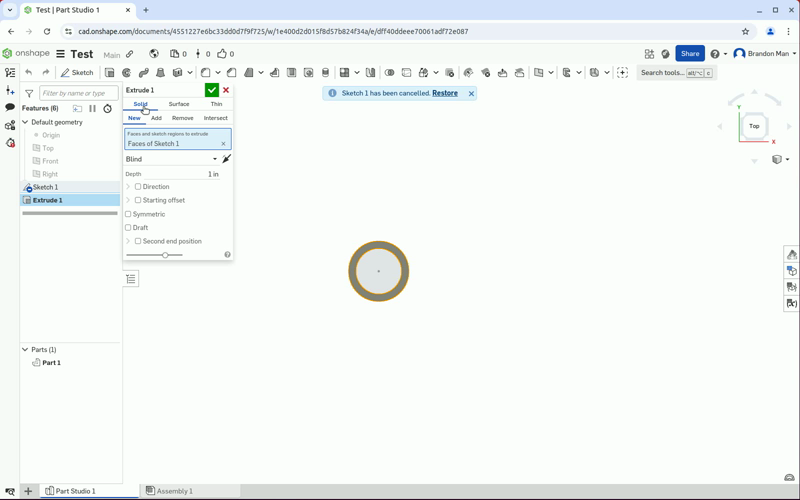
click(143, 106)
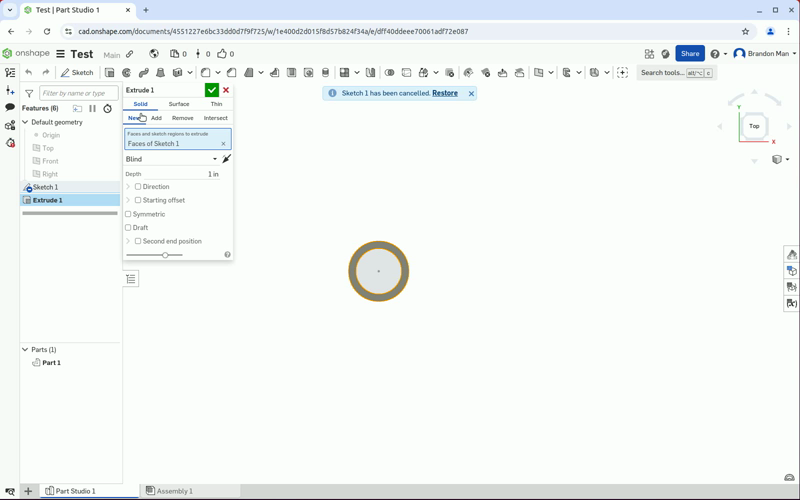
mouse_move(137, 120)
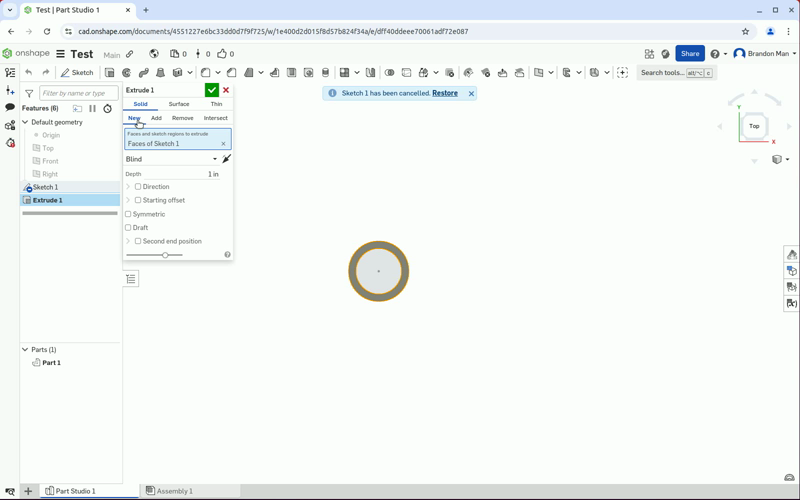
click(137, 120)
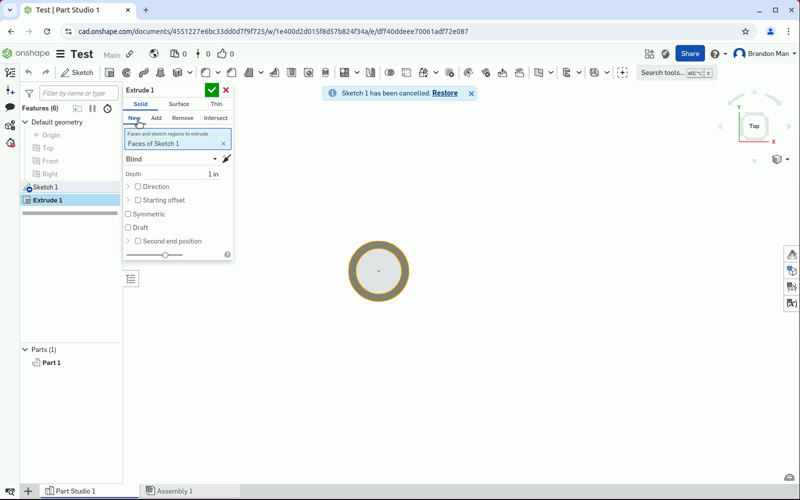
key(tab, 4)
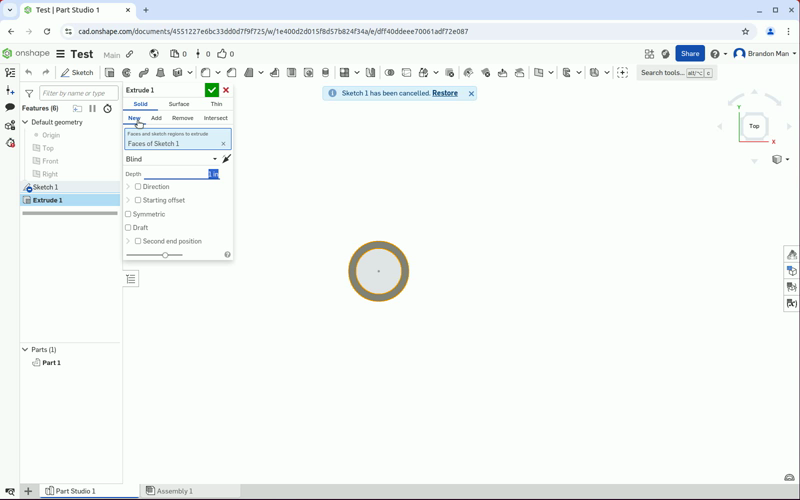
text(9.147)
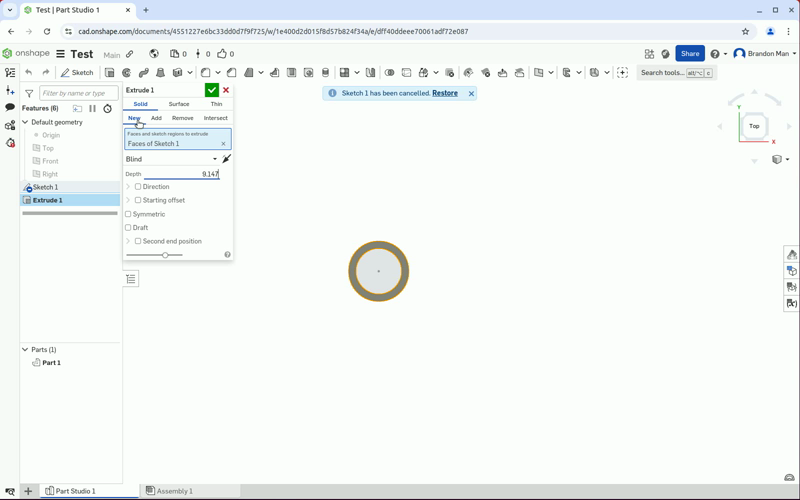
key(enter)
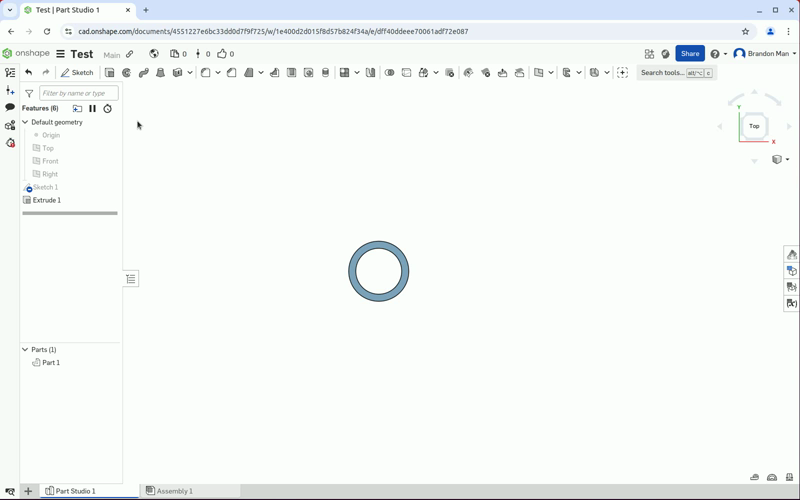
key(shift+h)
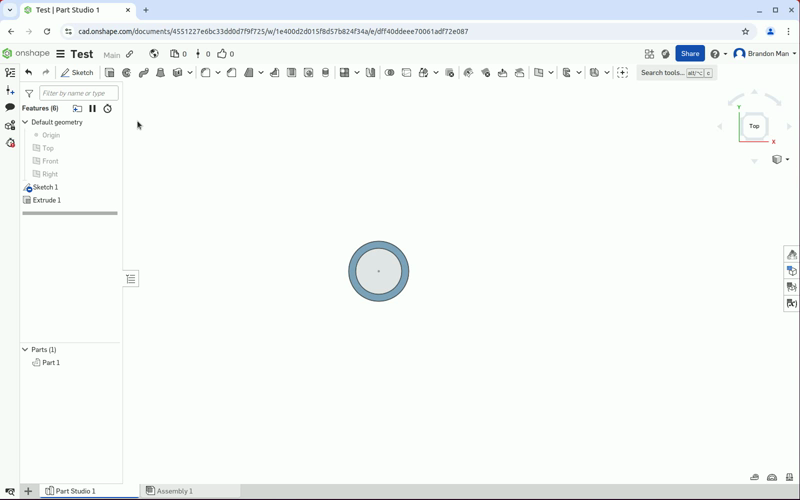
key(shift+h)
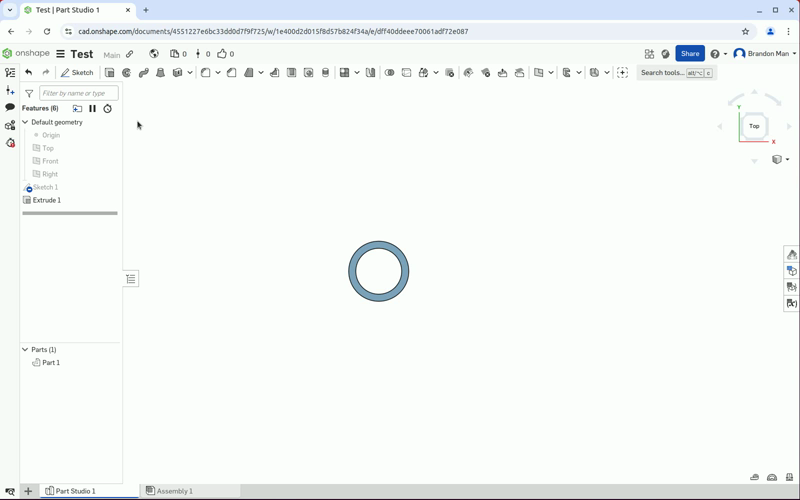
mouse_move(73, 189)
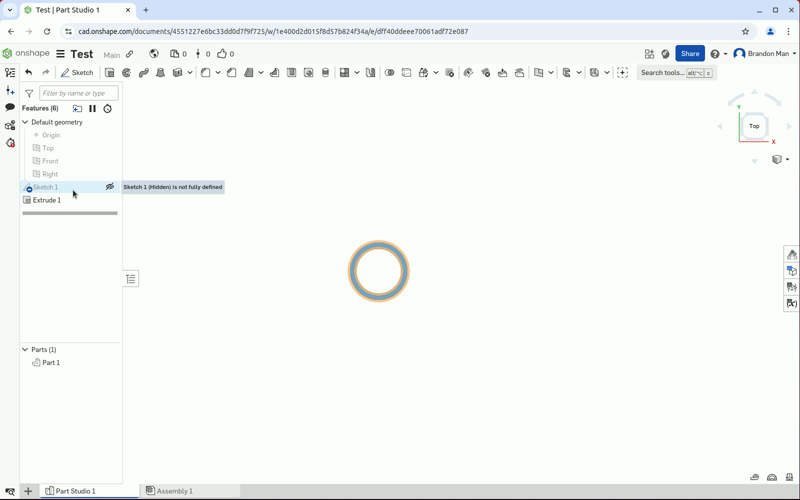
click(73, 189)
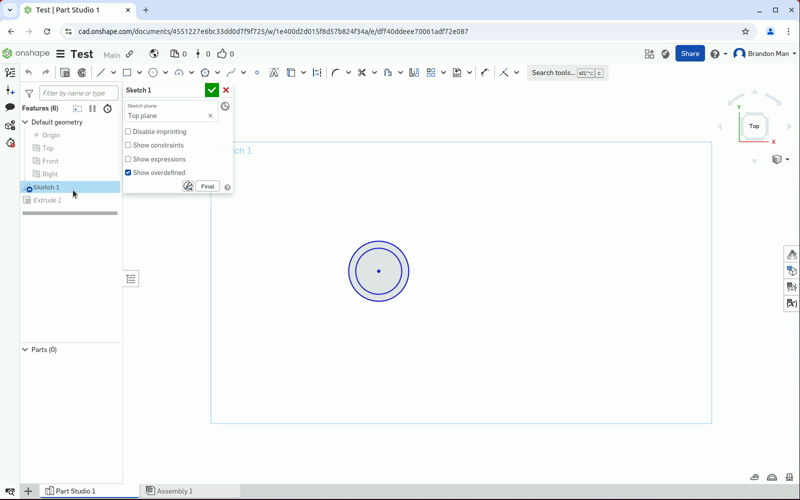
mouse_move(229, 92)
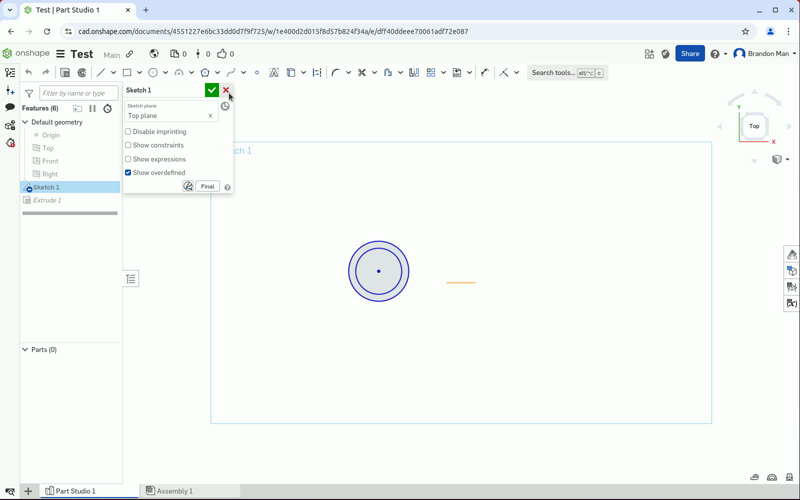
click(229, 92)
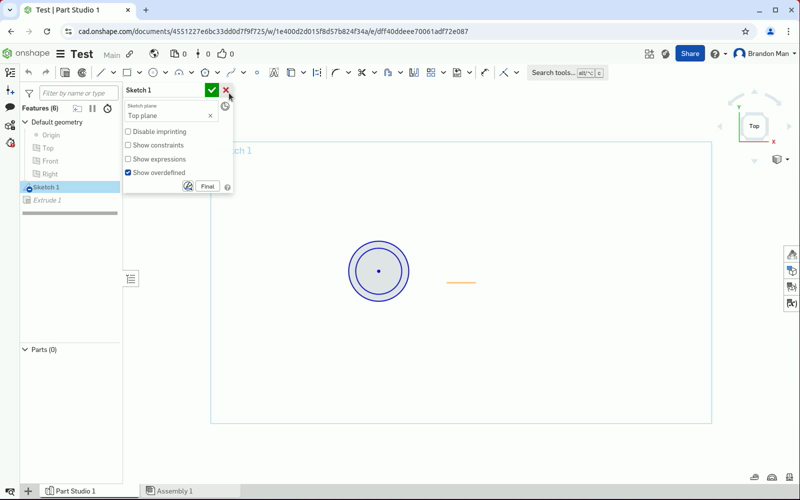
key(shift+s)
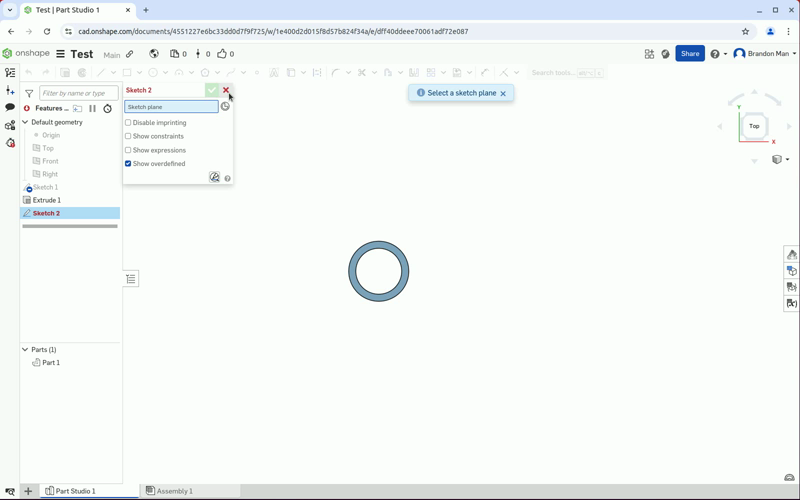
mouse_move(73, 150)
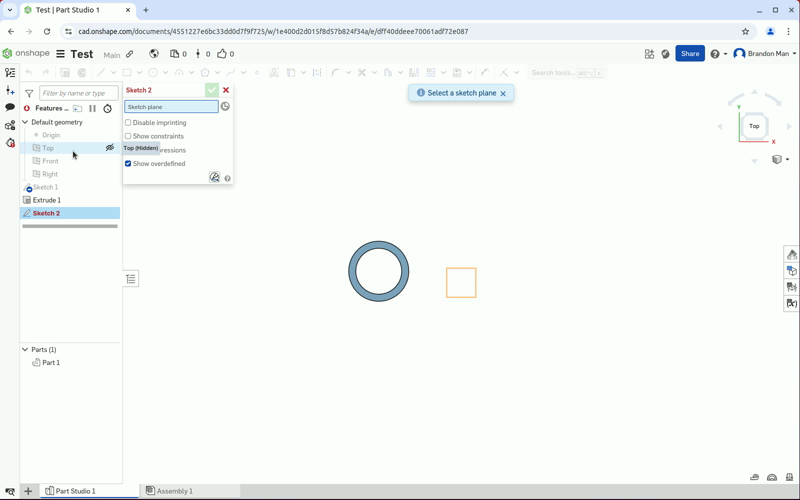
click(73, 150)
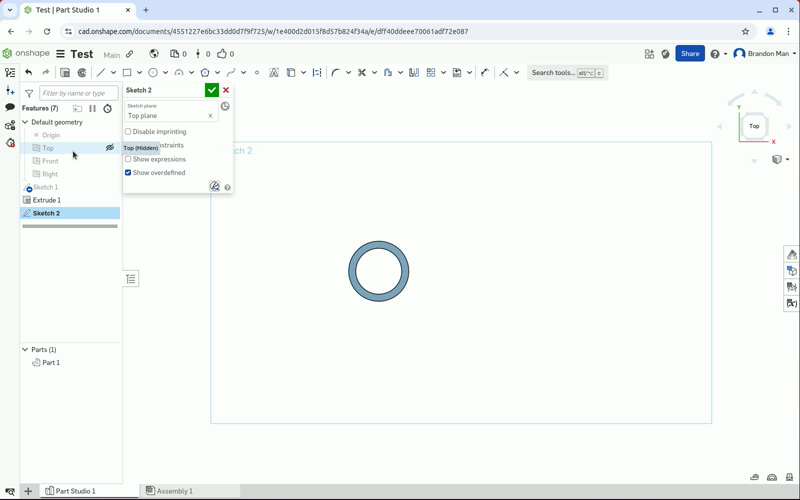
mouse_move(73, 352)
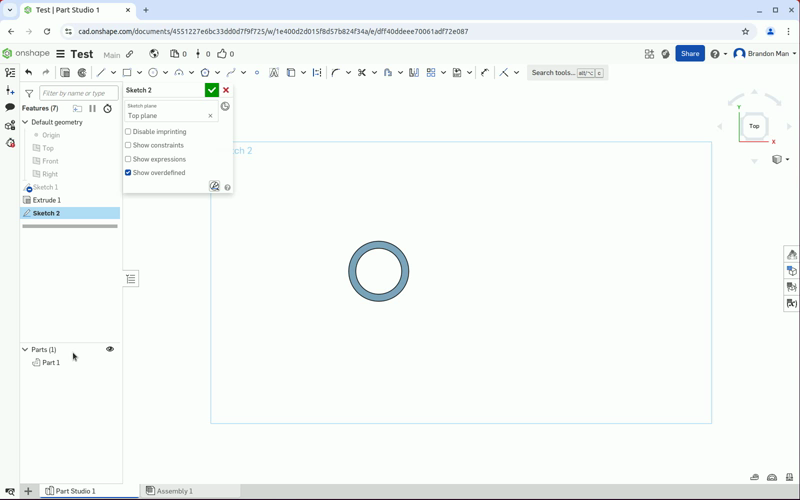
key(y)
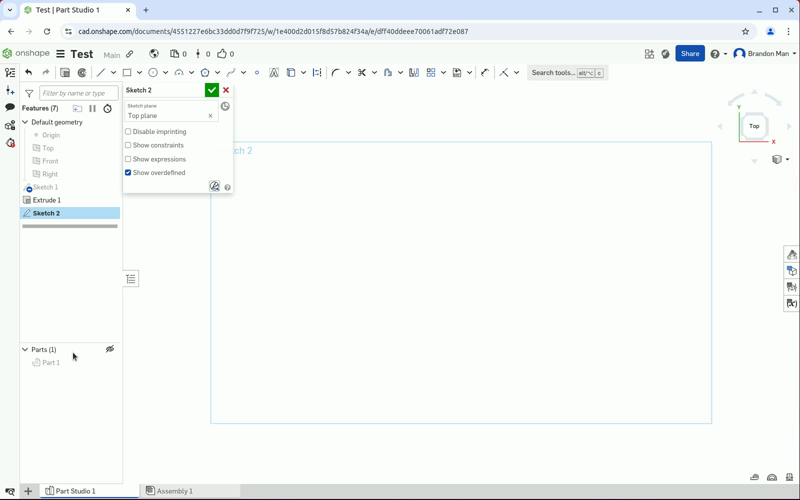
key(l)
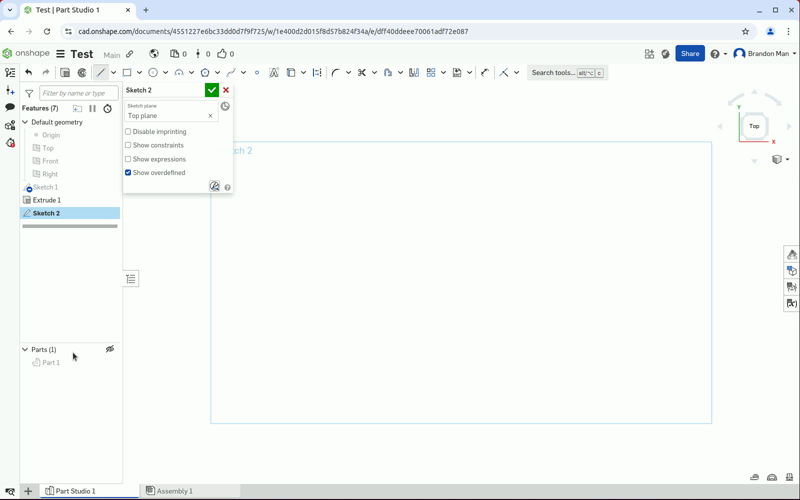
key_down(shift)
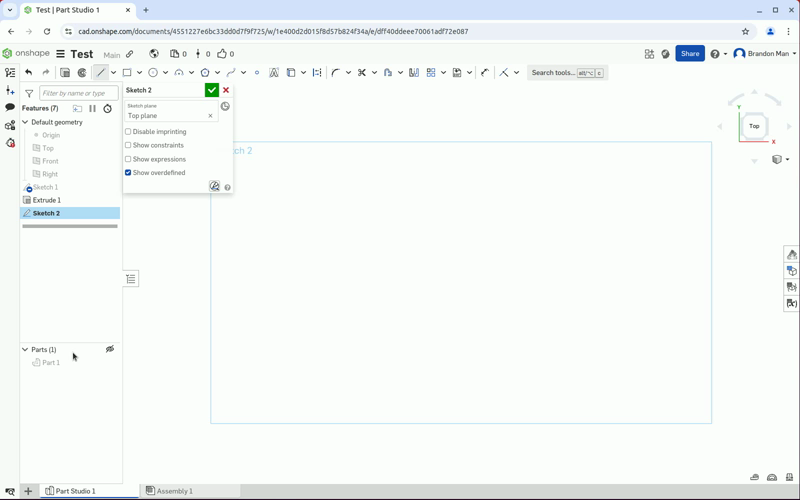
mouse_move(380, 300)
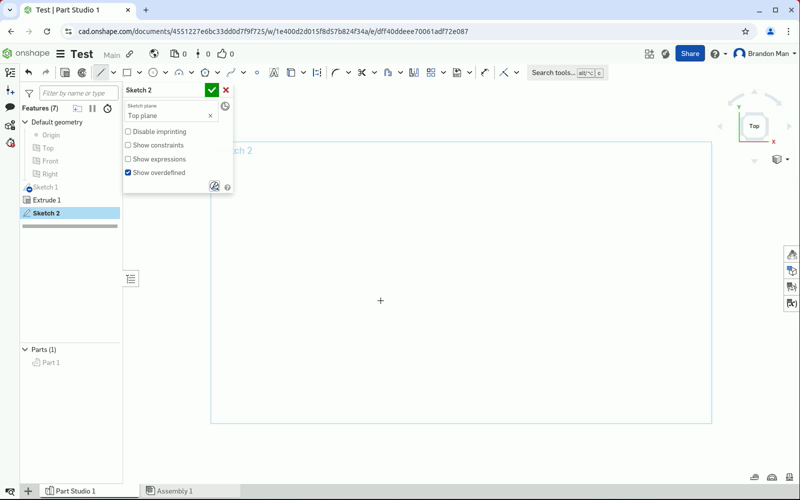
click(380, 300)
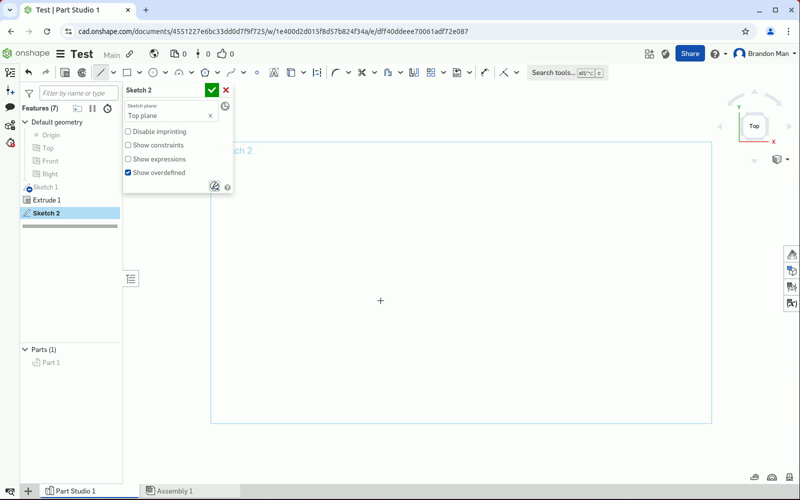
key_up(shift)
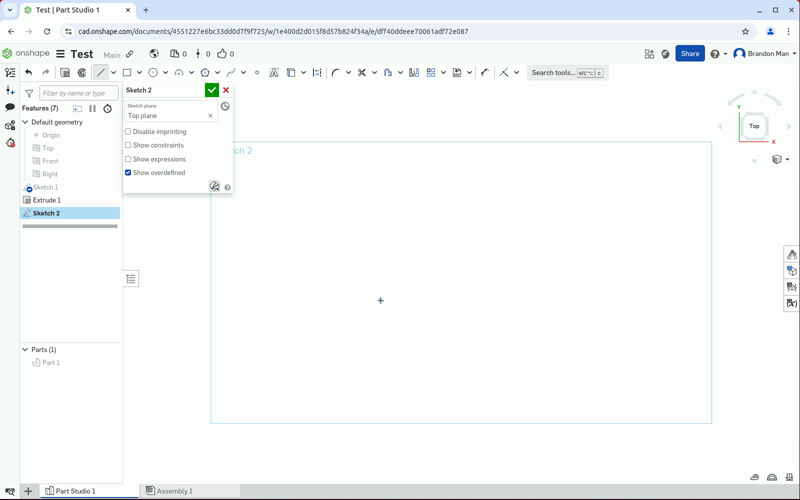
key_down(shift)
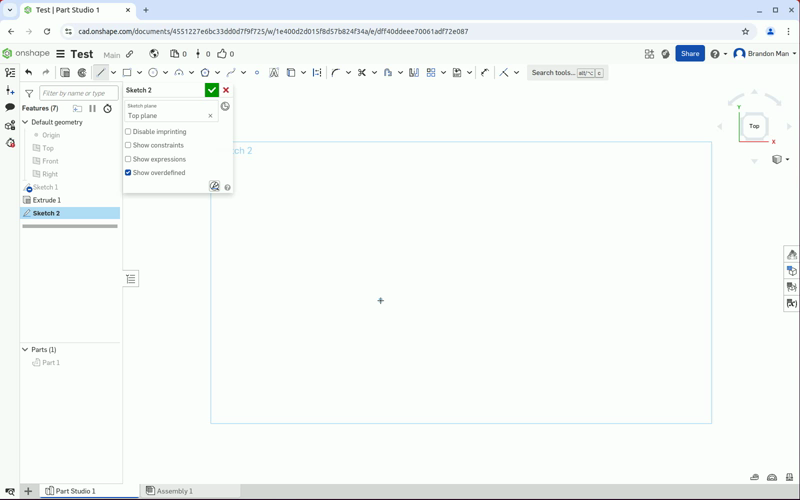
mouse_move(529, 284)
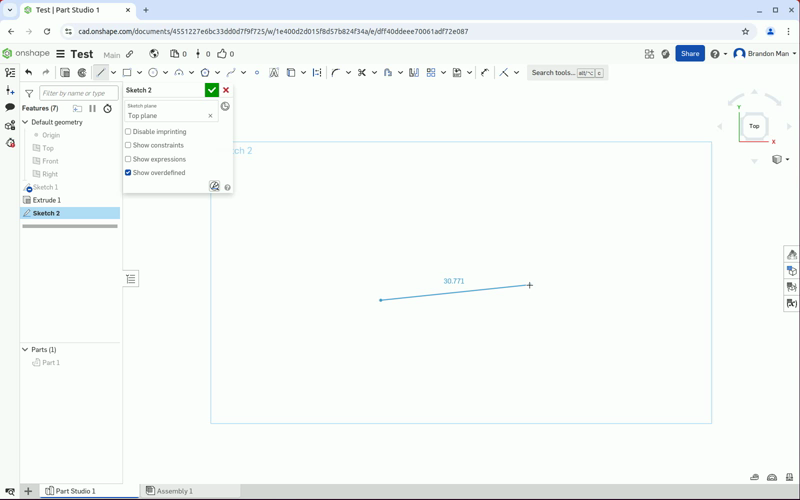
click(529, 284)
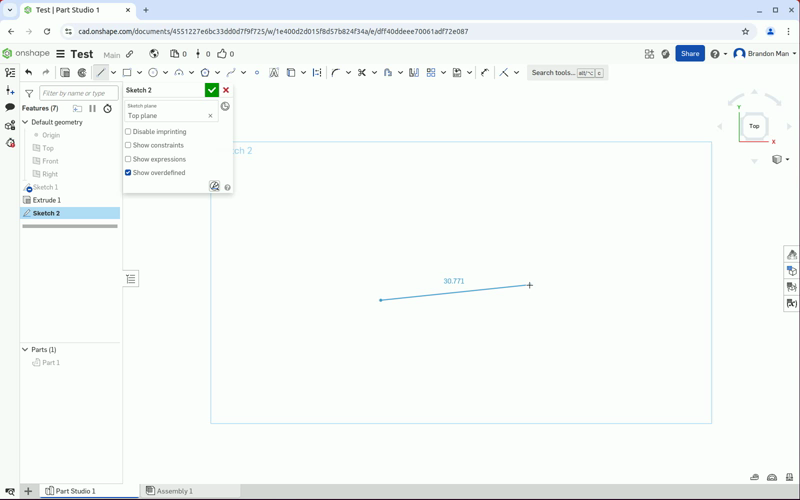
key_up(shift)
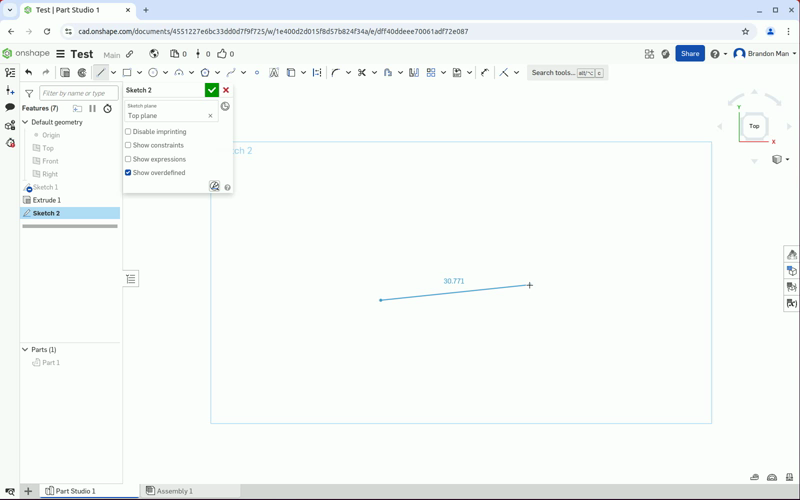
key(esc)
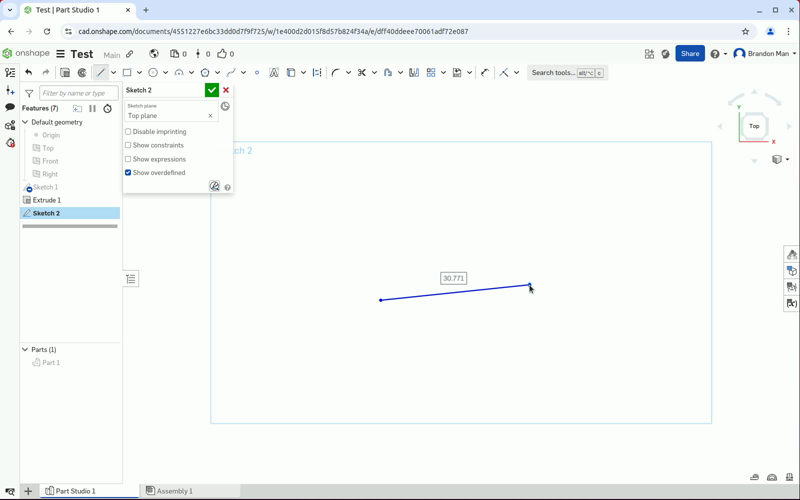
key(a)
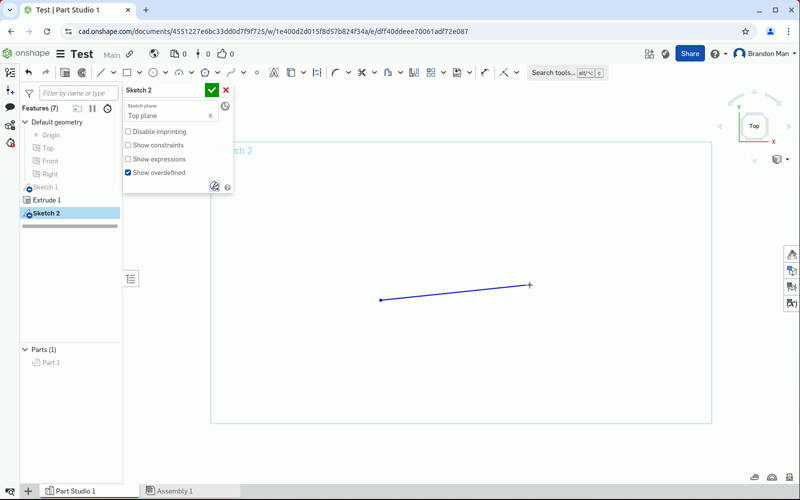
mouse_move(529, 284)
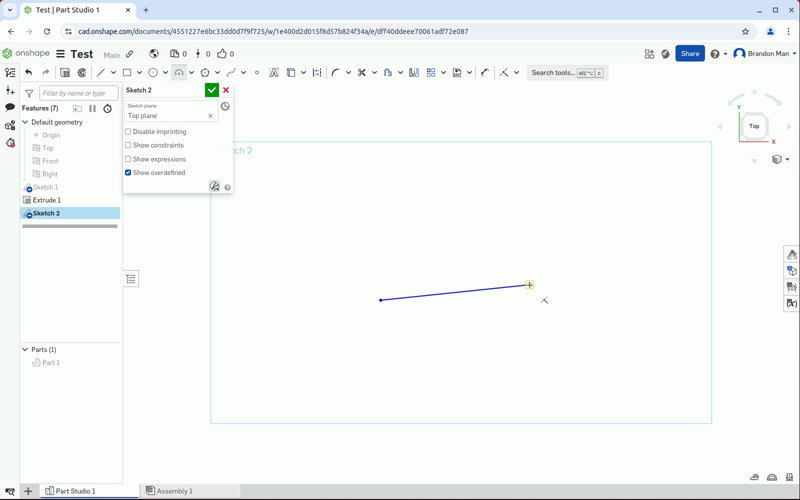
click(529, 284)
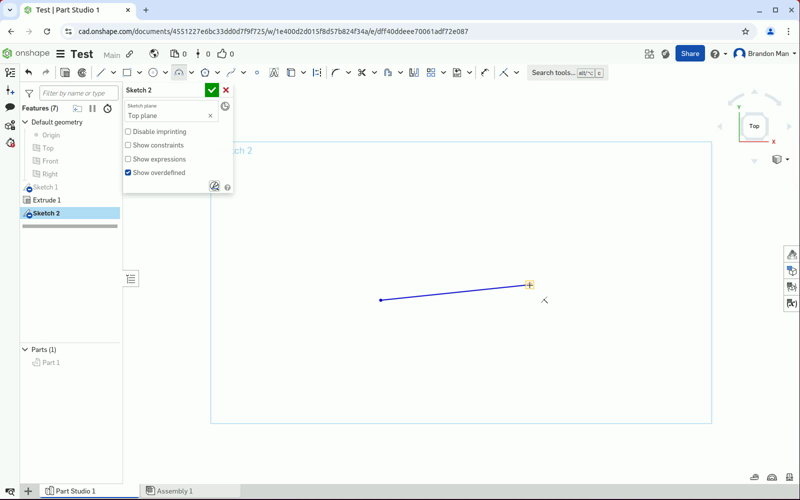
key_down(shift)
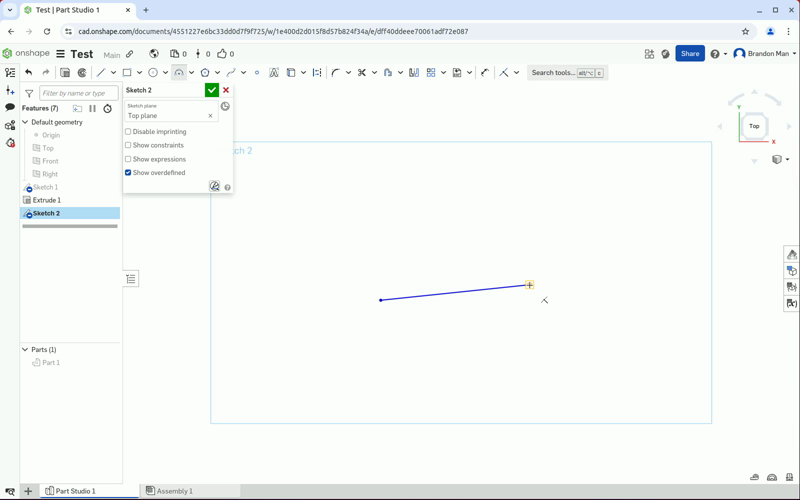
mouse_move(529, 255)
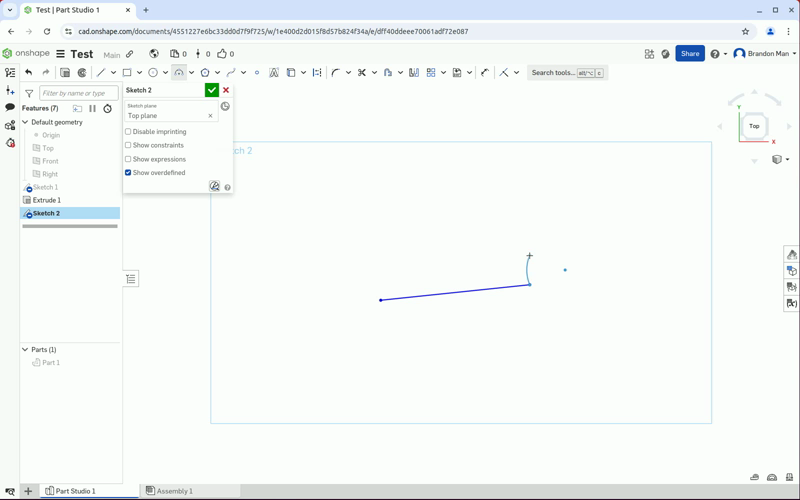
click(529, 255)
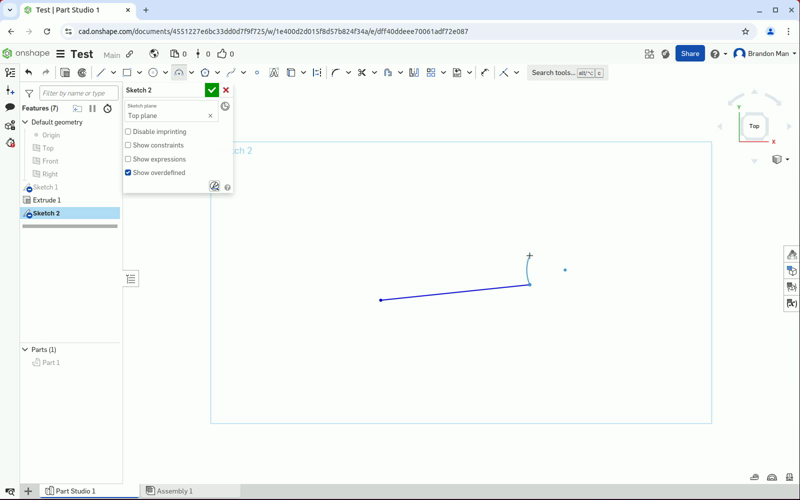
mouse_move(513, 270)
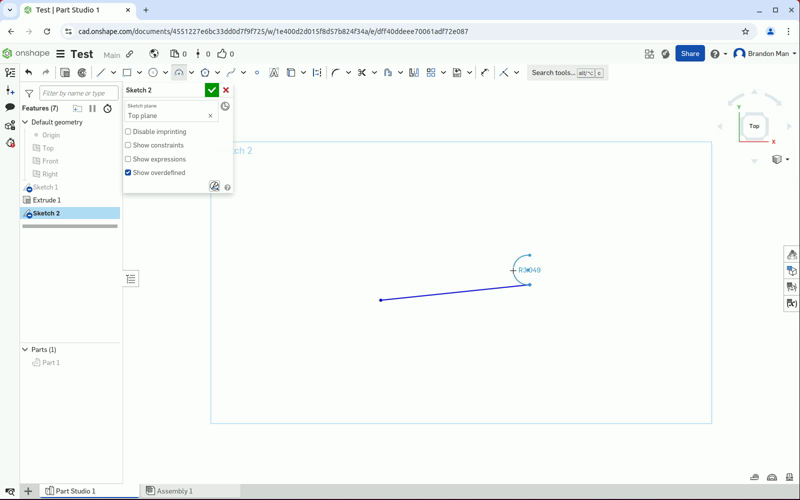
click(513, 270)
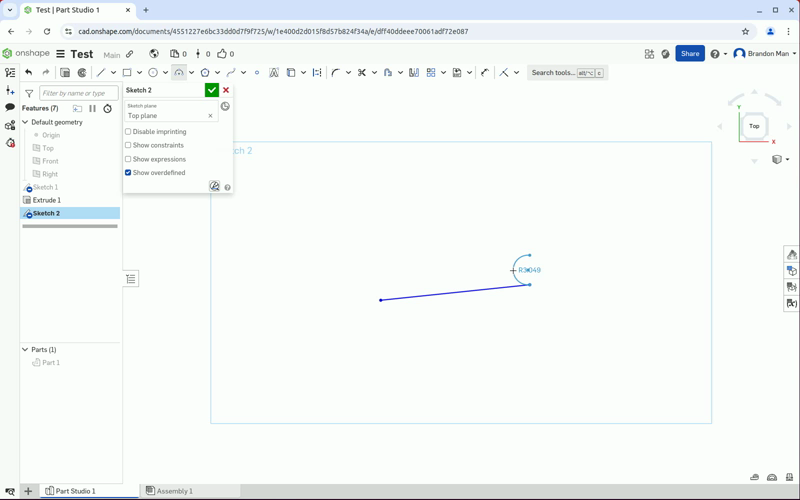
key_up(shift)
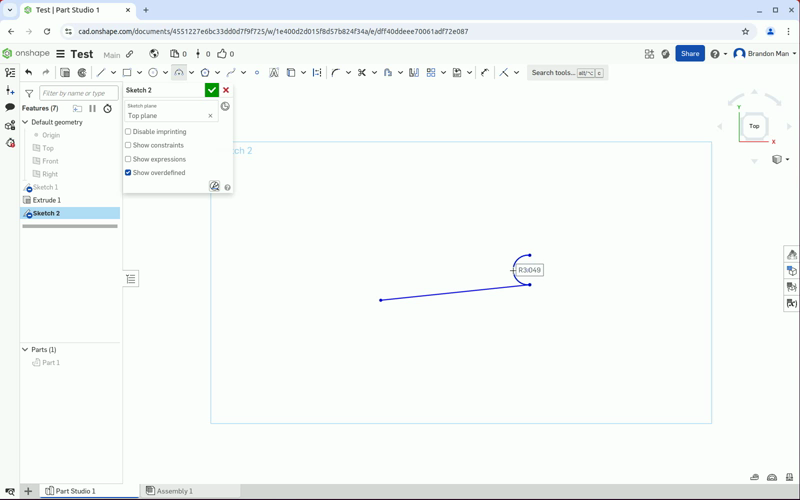
key(esc)
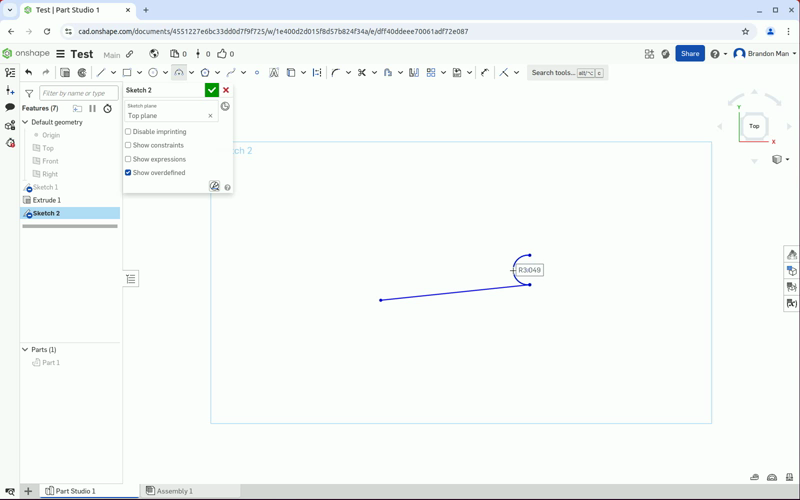
key(l)
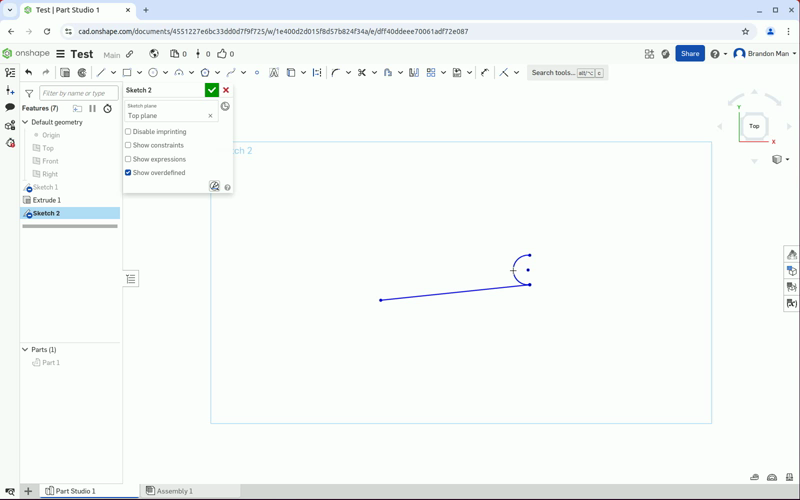
mouse_move(529, 255)
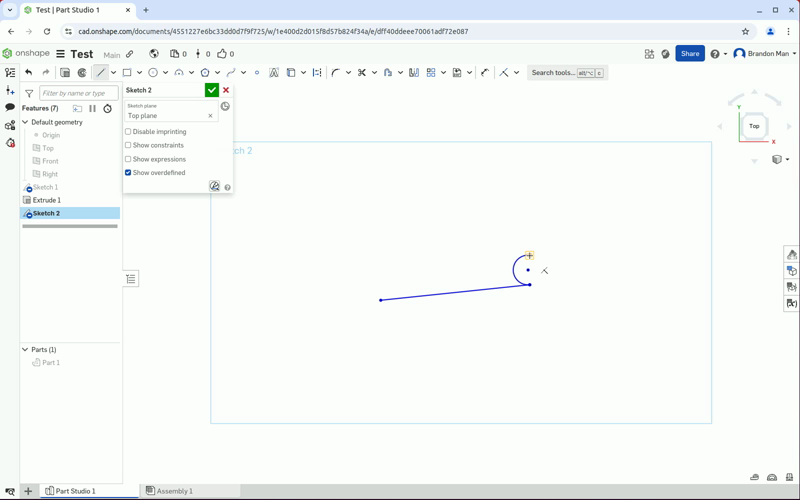
click(529, 255)
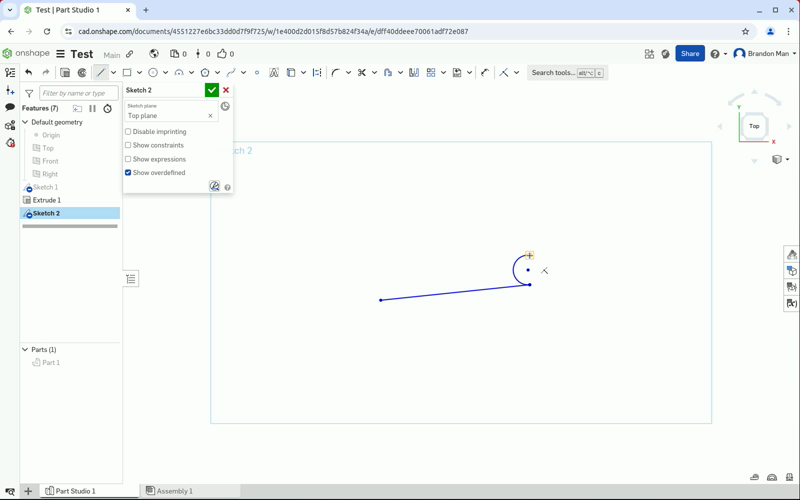
key_down(shift)
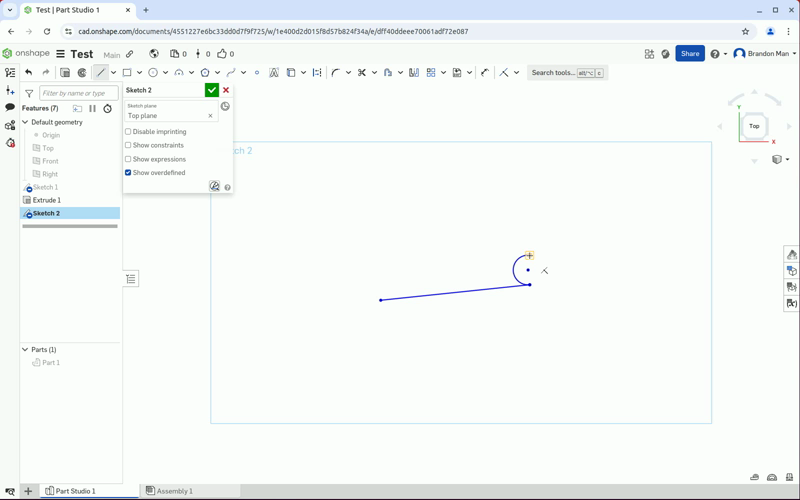
mouse_move(380, 241)
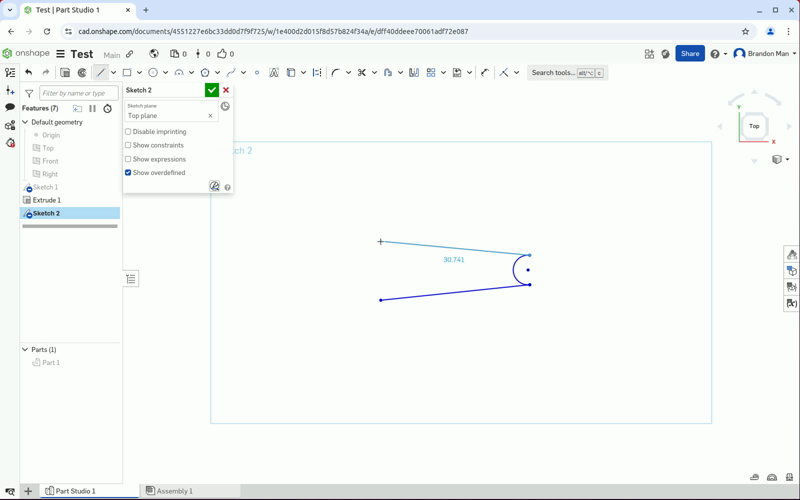
click(380, 241)
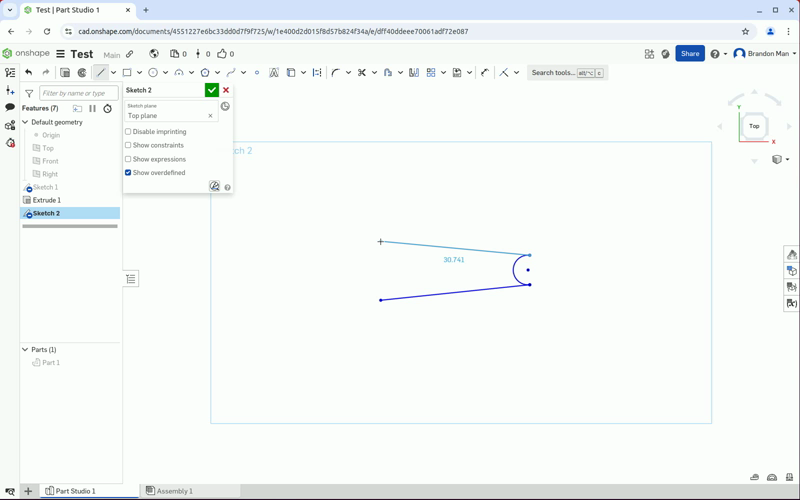
key_up(shift)
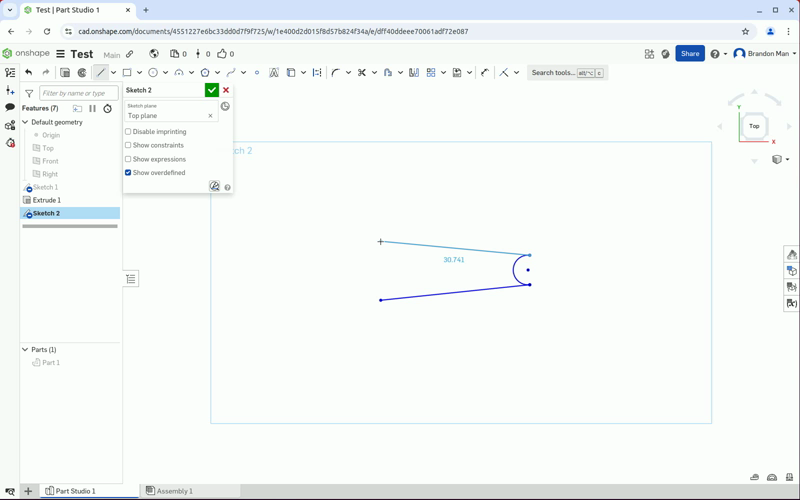
key(esc)
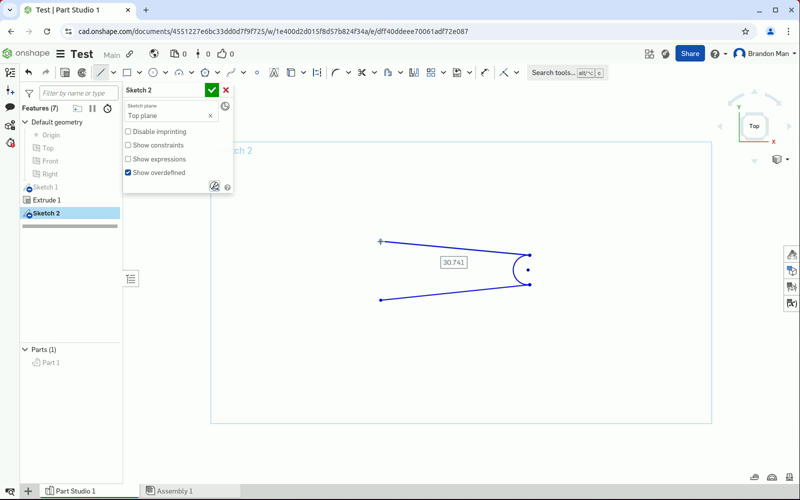
key(a)
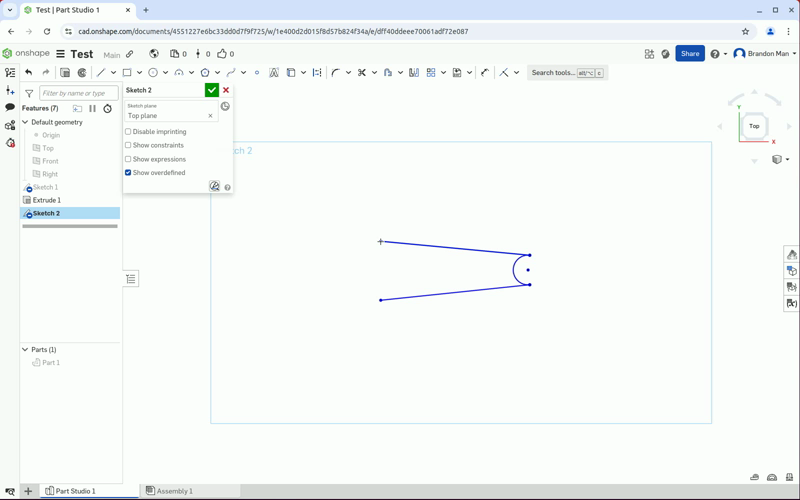
mouse_move(380, 241)
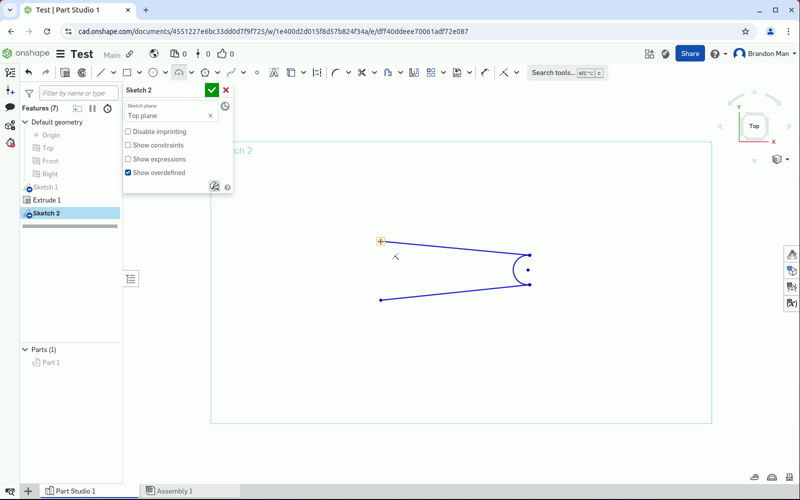
click(380, 241)
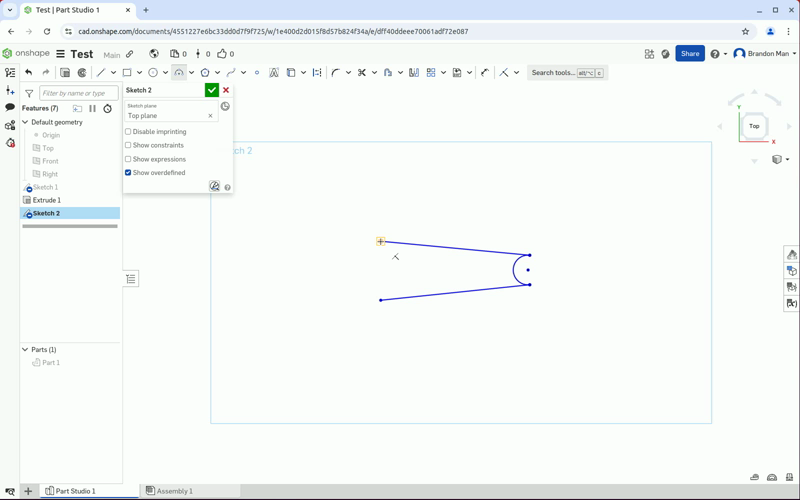
mouse_move(380, 300)
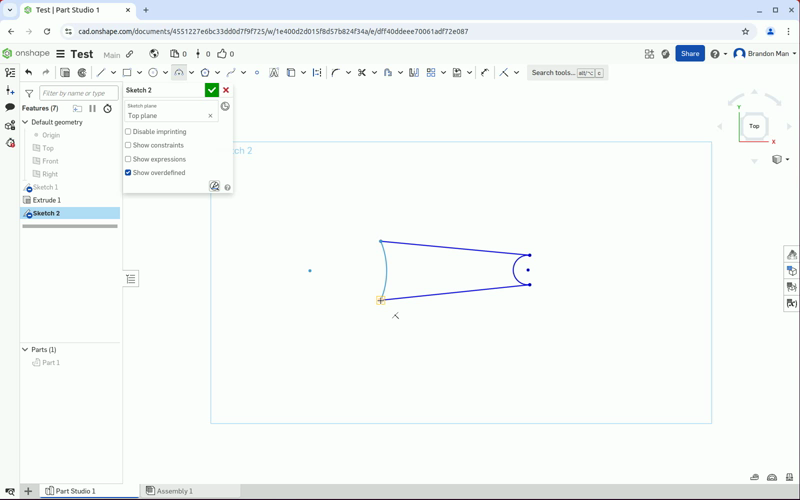
click(380, 300)
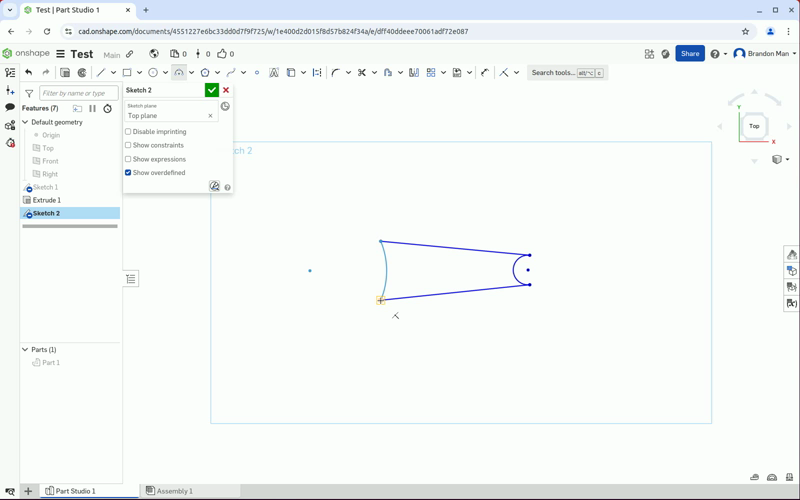
key_down(shift)
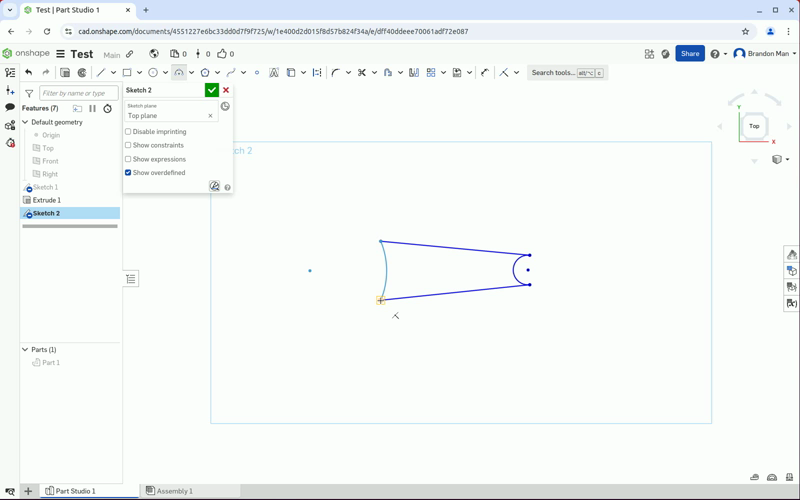
mouse_move(407, 270)
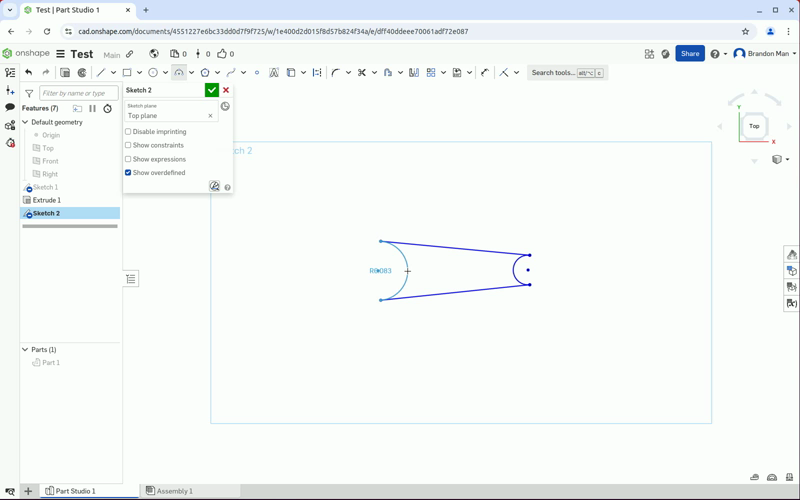
click(407, 270)
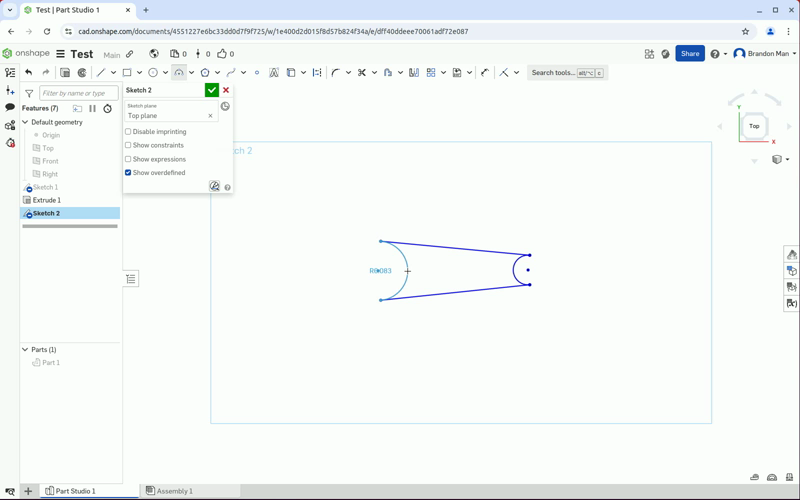
key_up(shift)
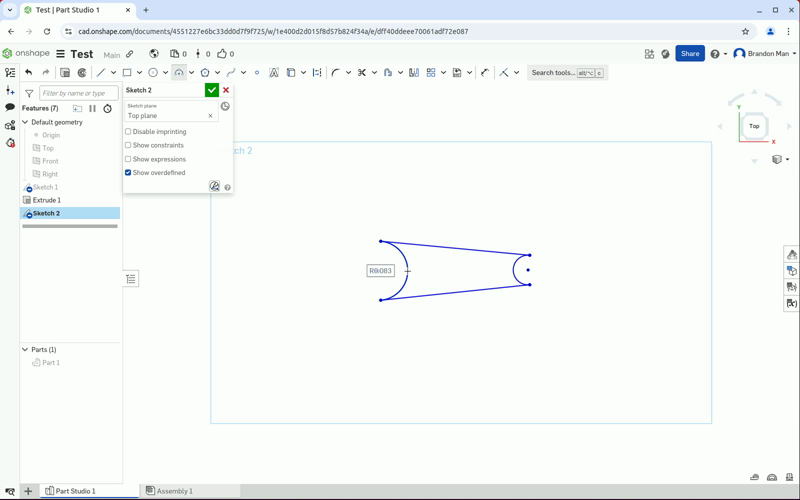
key(esc)
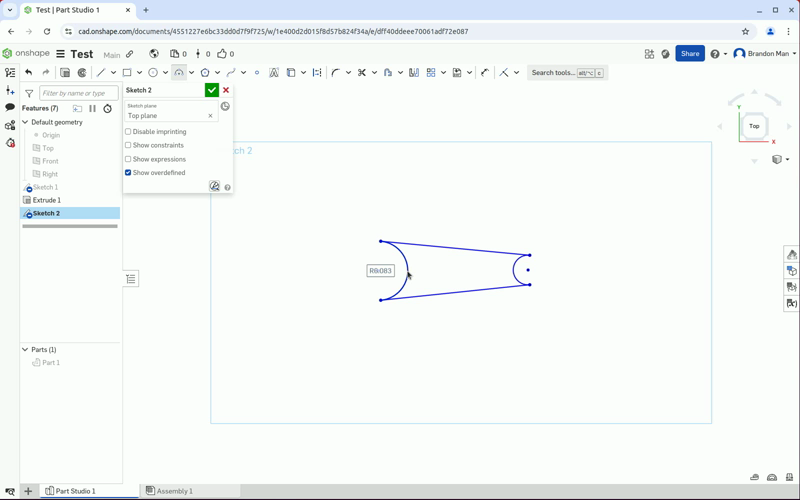
key(l)
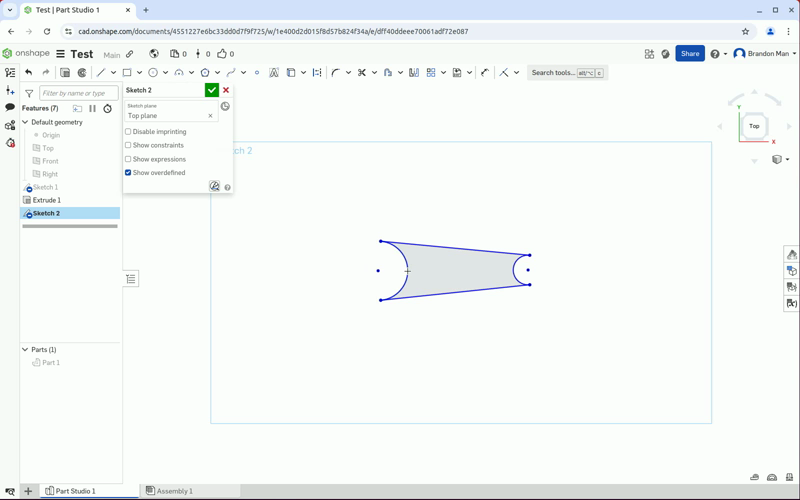
key_down(shift)
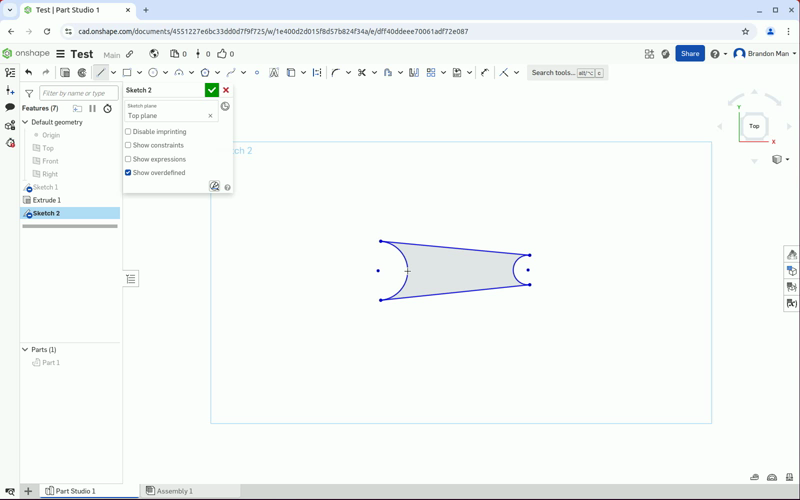
mouse_move(423, 278)
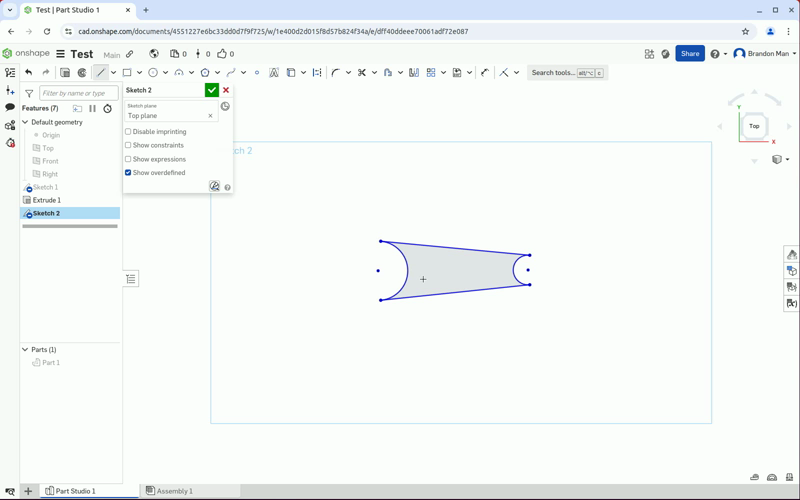
click(423, 278)
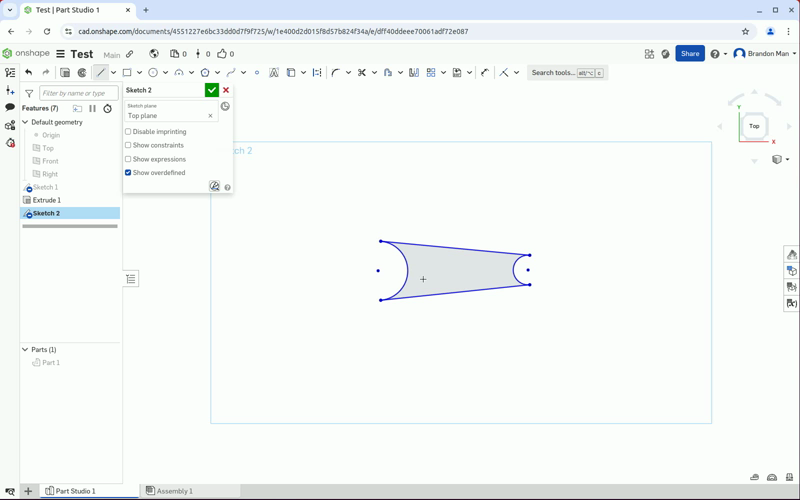
key_up(shift)
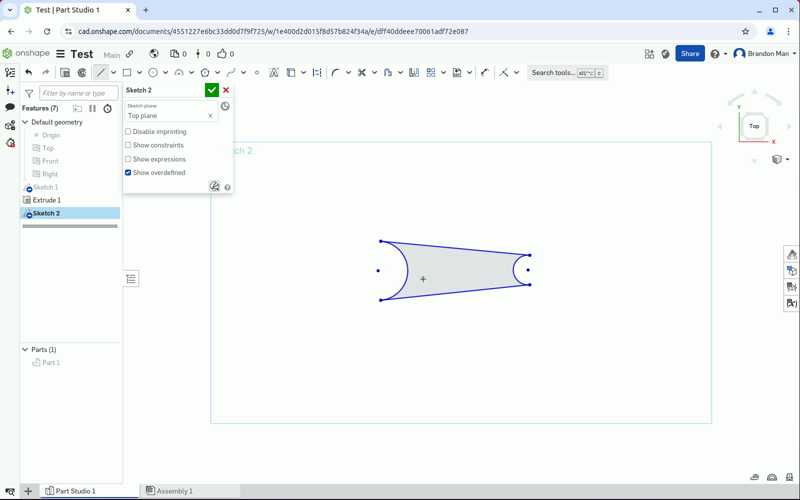
key_down(shift)
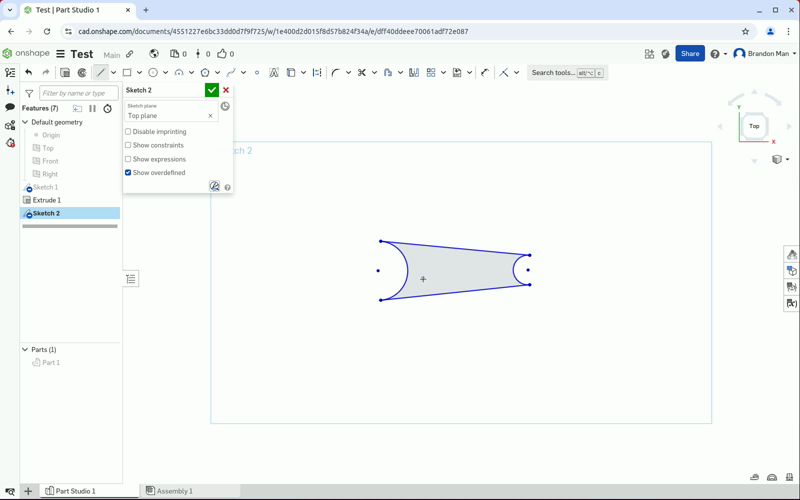
mouse_move(453, 278)
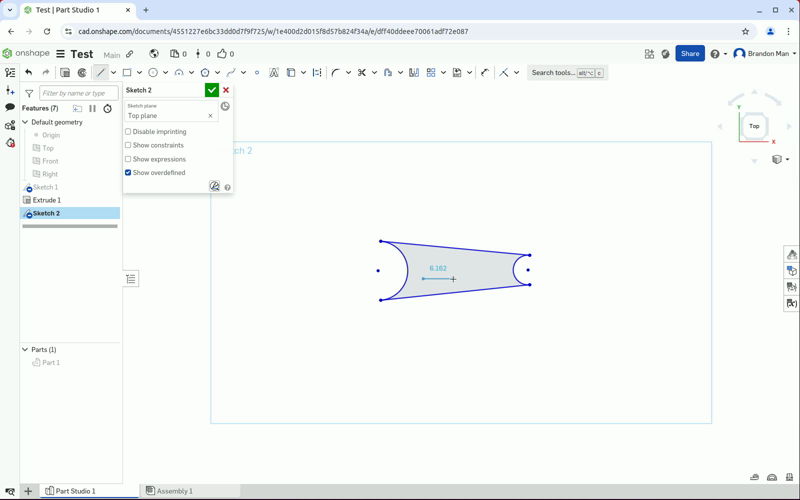
mouse_move(482, 278)
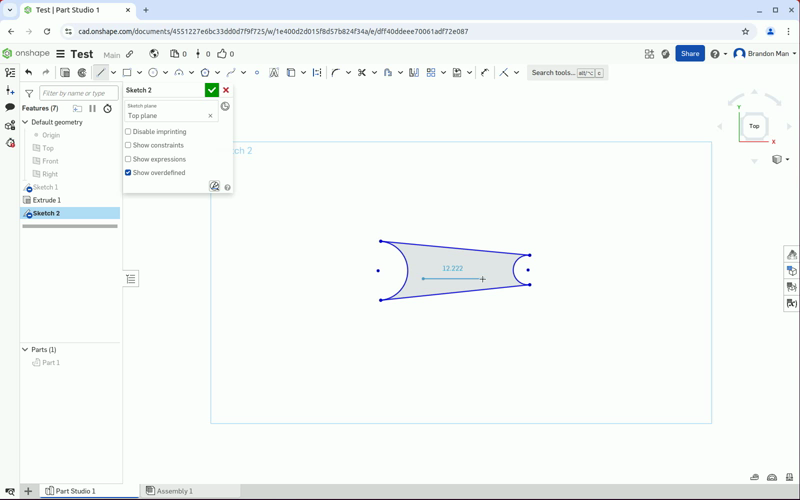
click(482, 278)
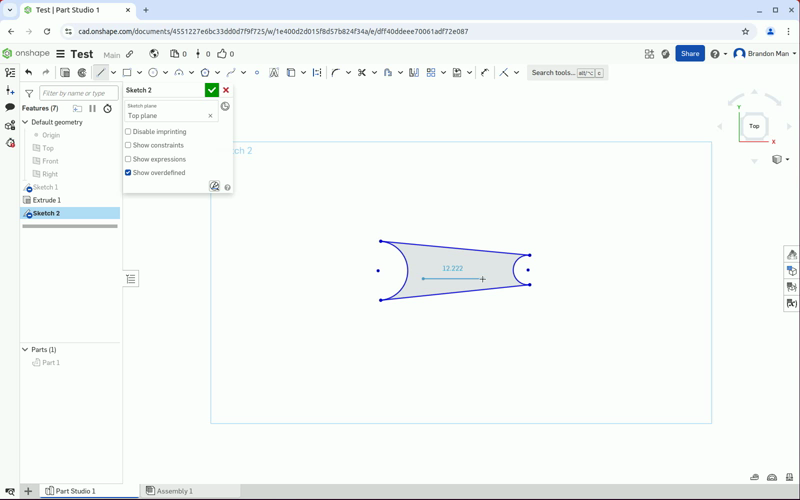
key_up(shift)
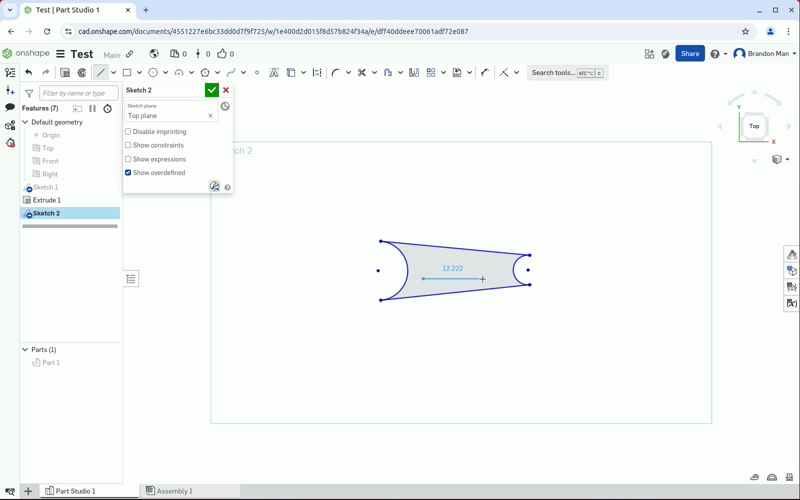
key(esc)
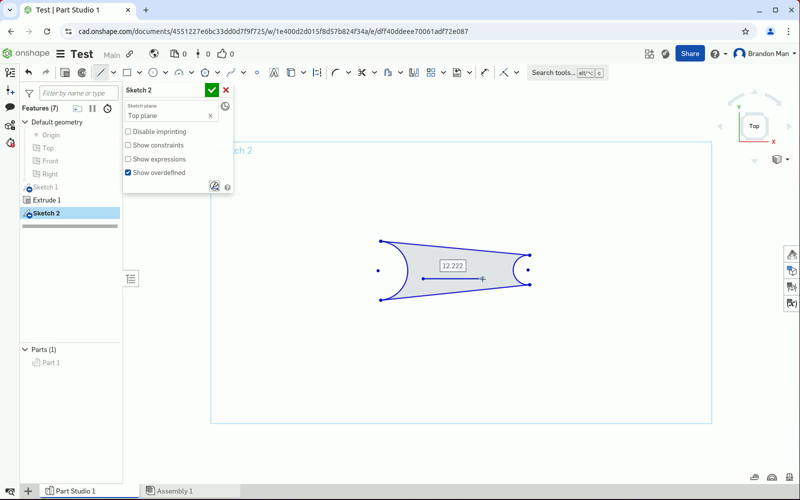
key(a)
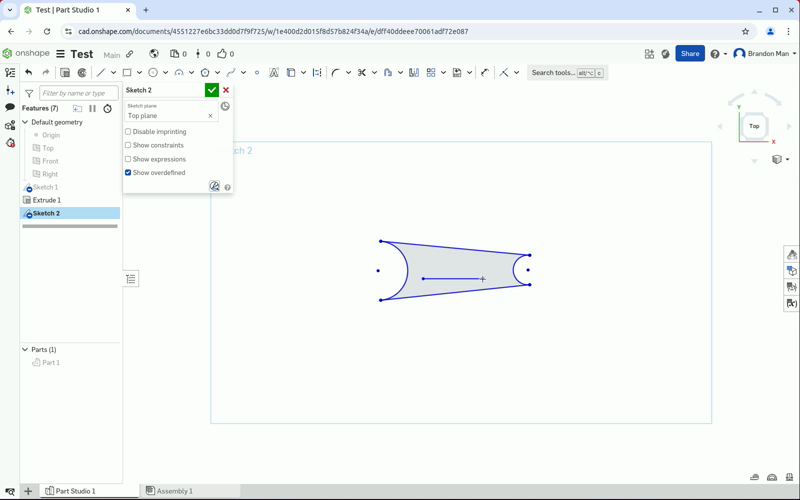
mouse_move(482, 278)
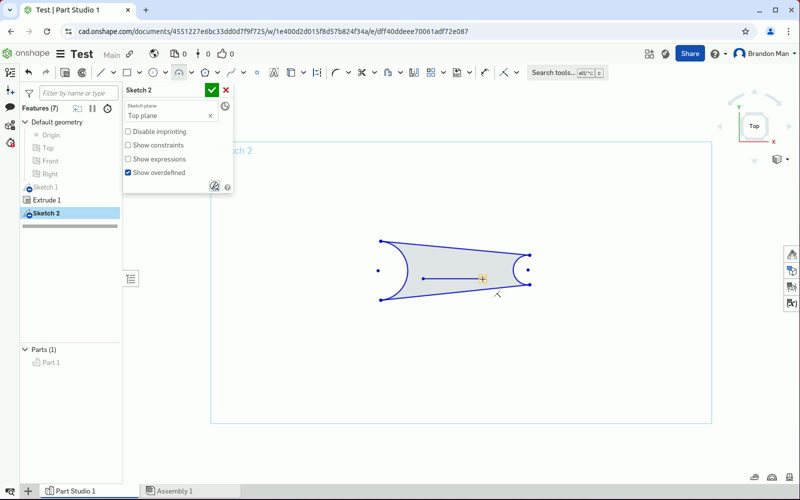
click(482, 278)
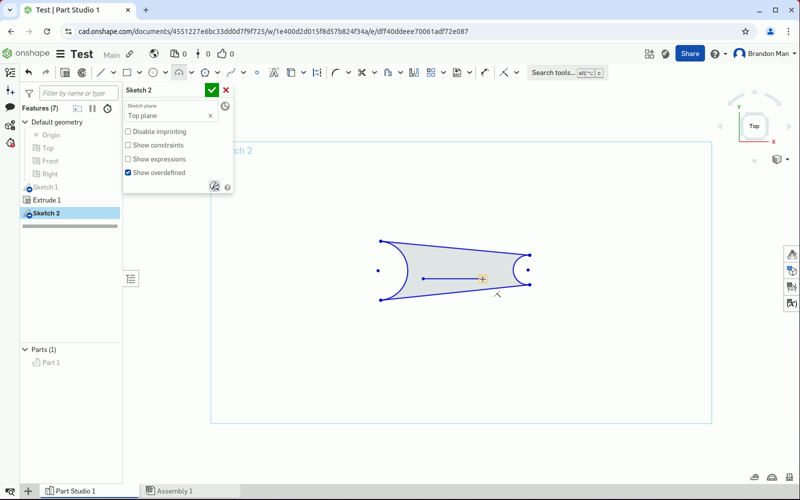
key_down(shift)
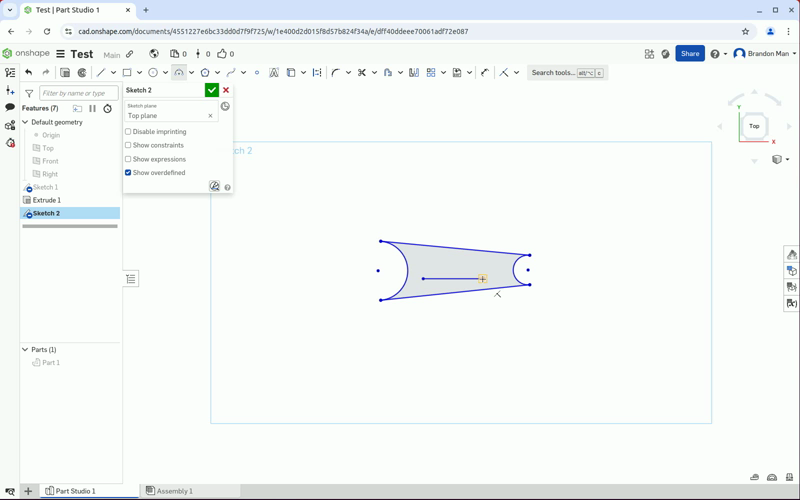
mouse_move(482, 262)
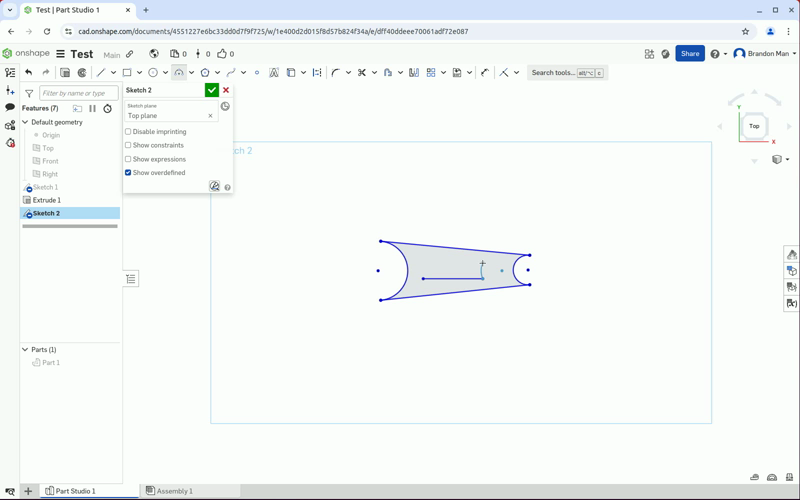
click(482, 262)
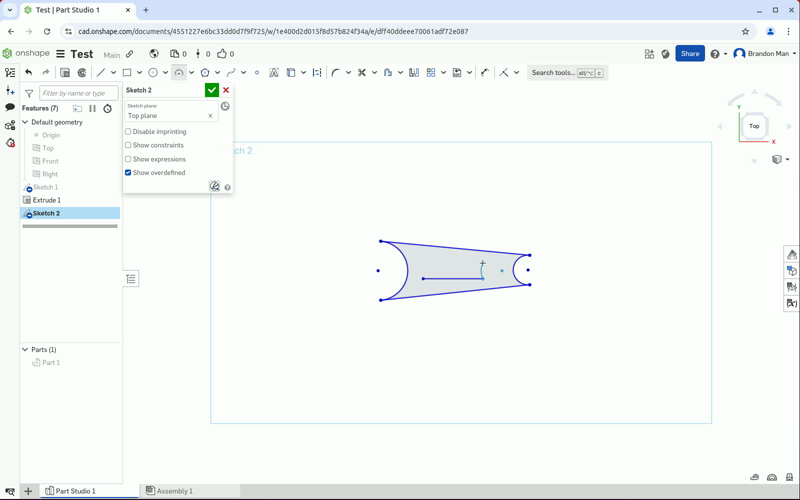
mouse_move(474, 270)
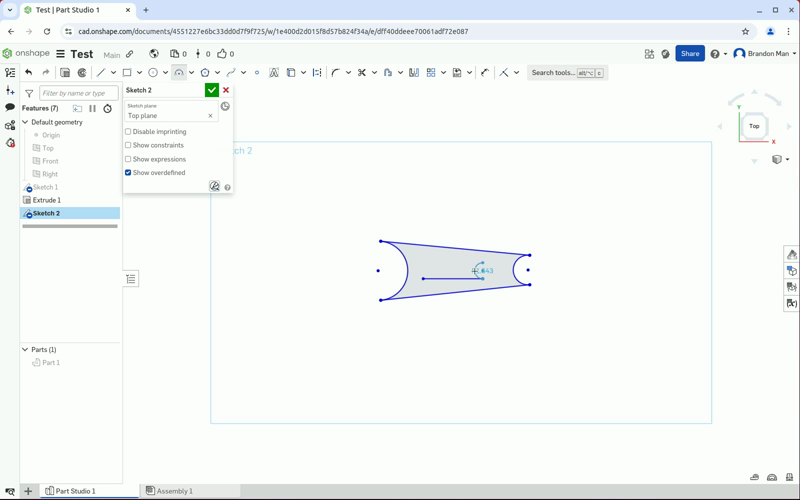
click(474, 270)
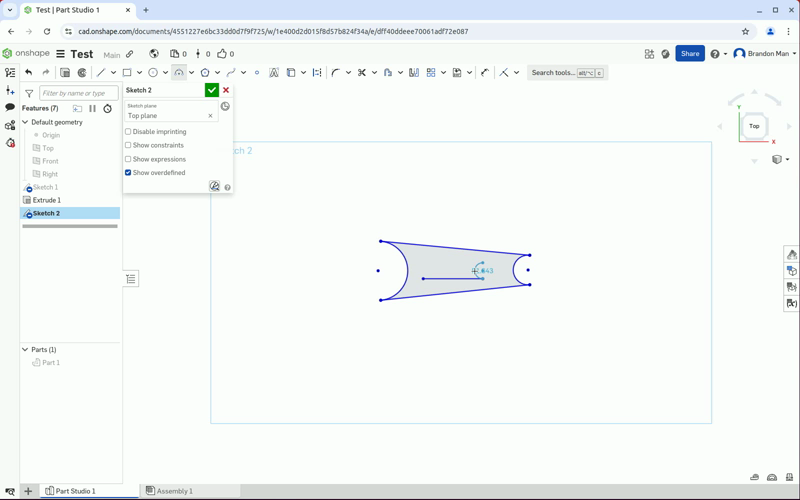
key_up(shift)
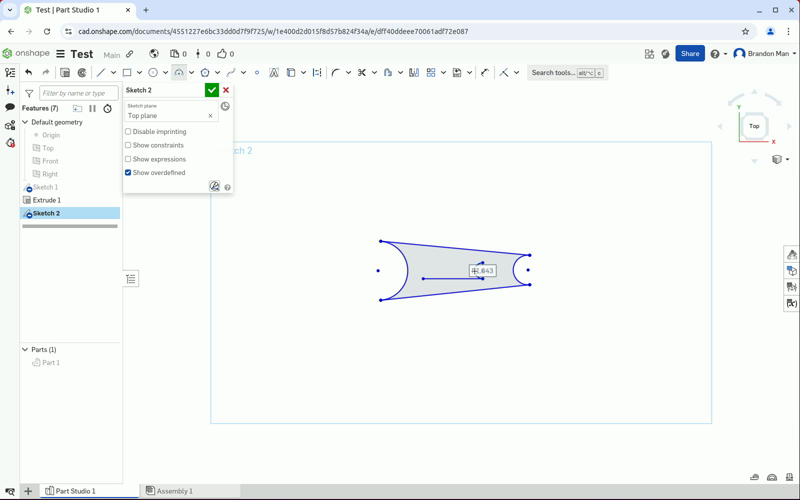
key(esc)
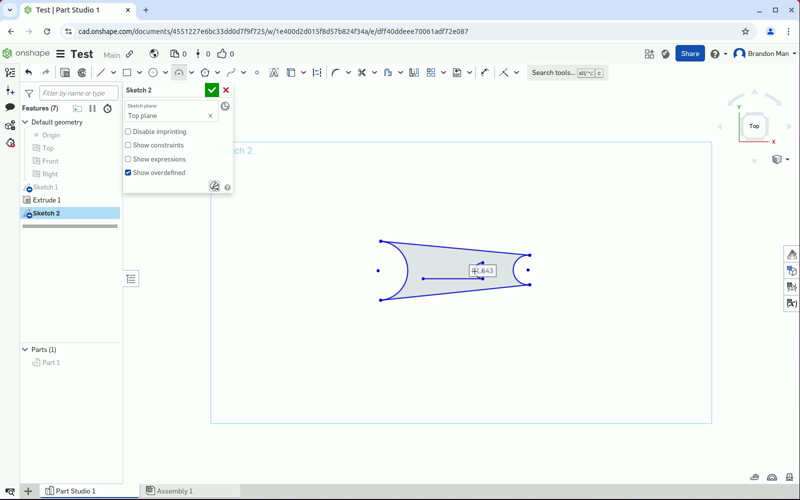
key(l)
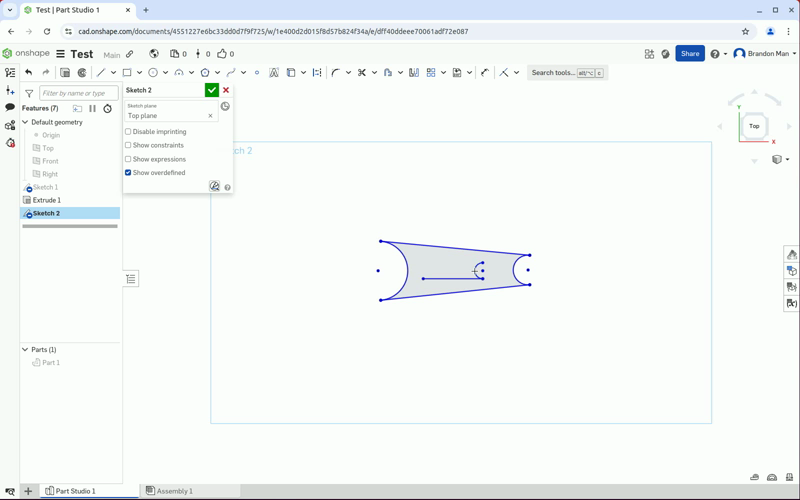
mouse_move(482, 262)
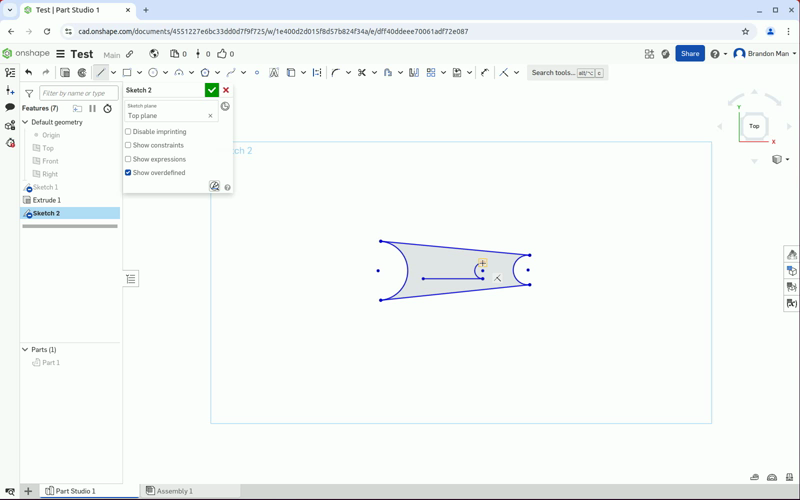
click(482, 262)
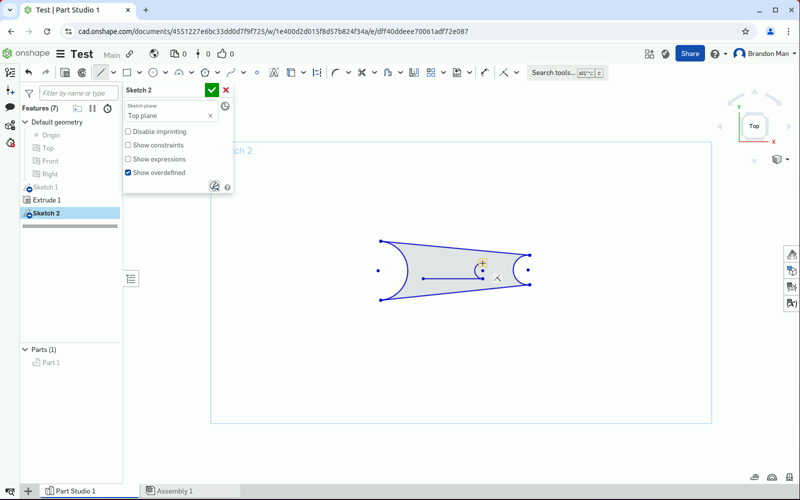
key_down(shift)
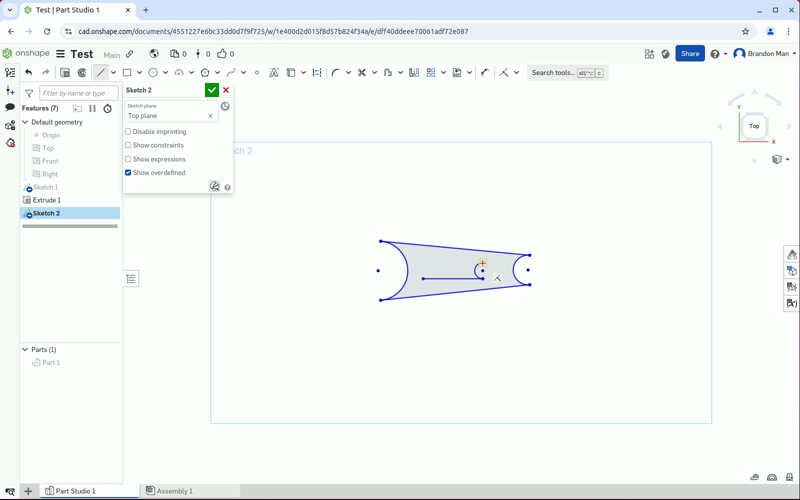
mouse_move(512, 262)
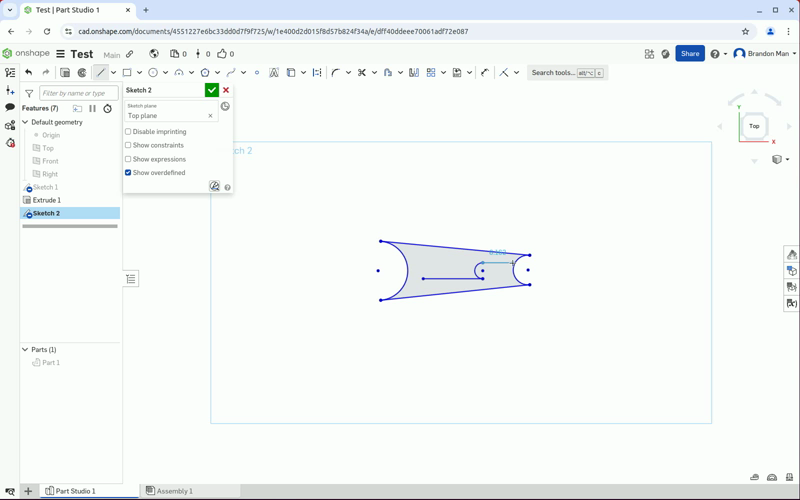
mouse_move(423, 262)
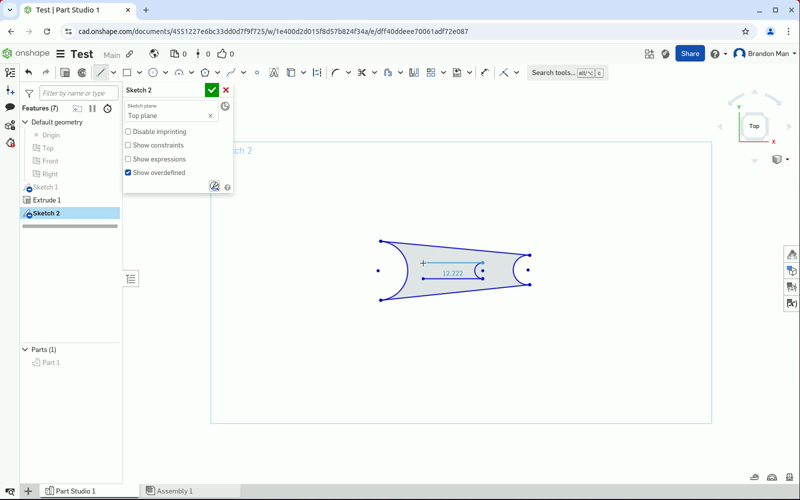
click(423, 262)
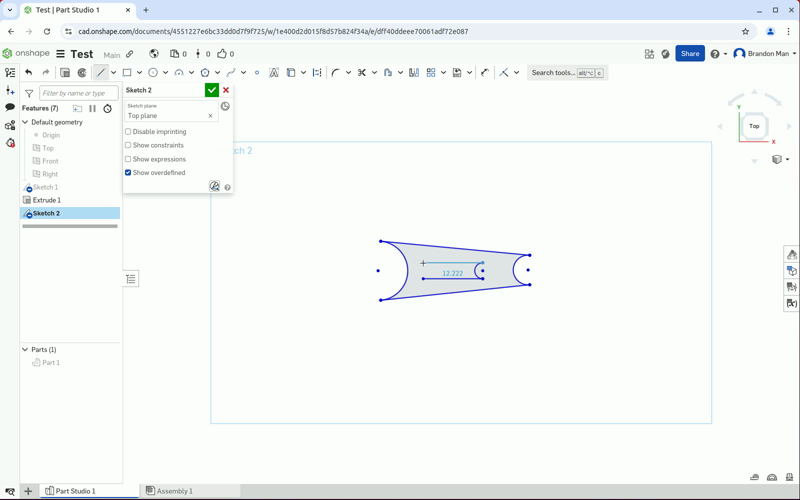
key_up(shift)
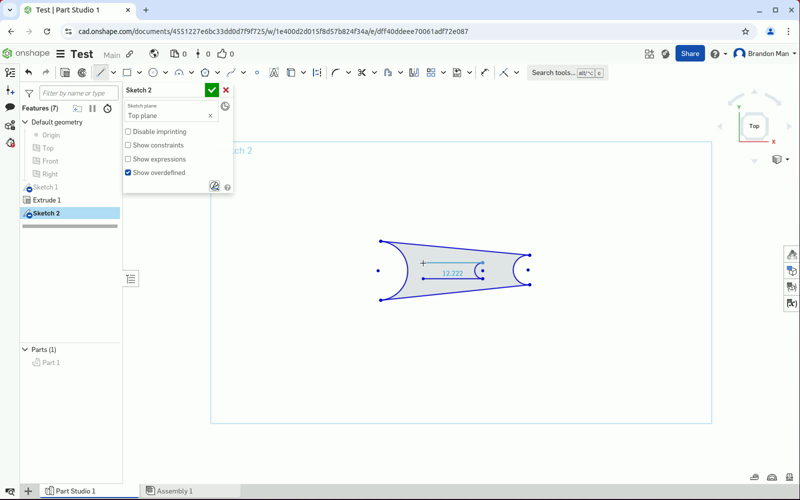
key(esc)
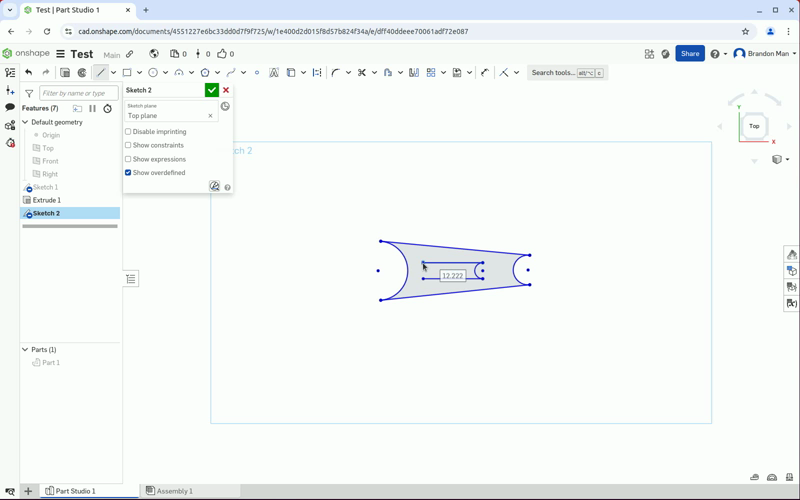
key(a)
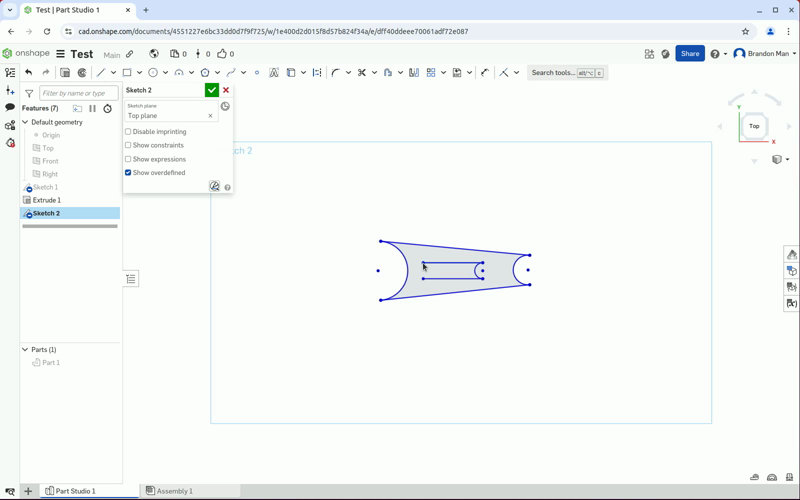
mouse_move(423, 262)
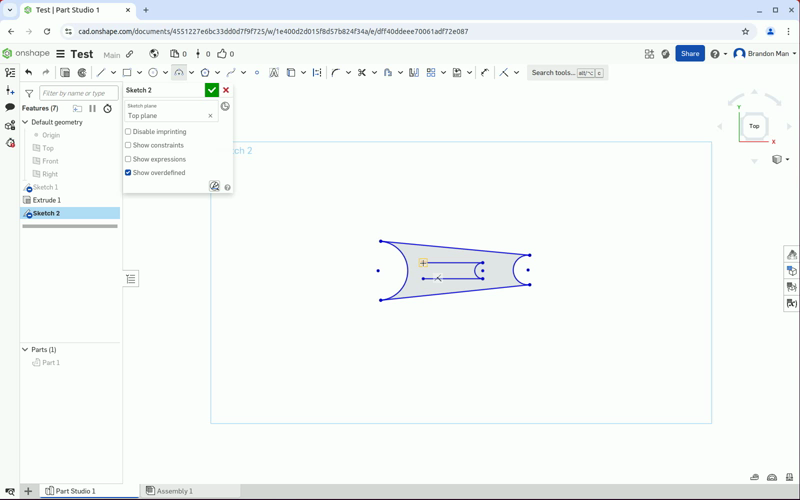
click(423, 262)
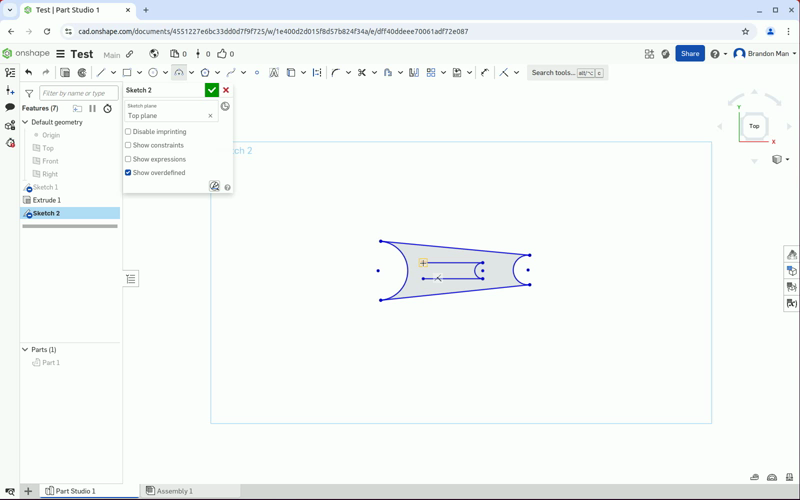
mouse_move(423, 278)
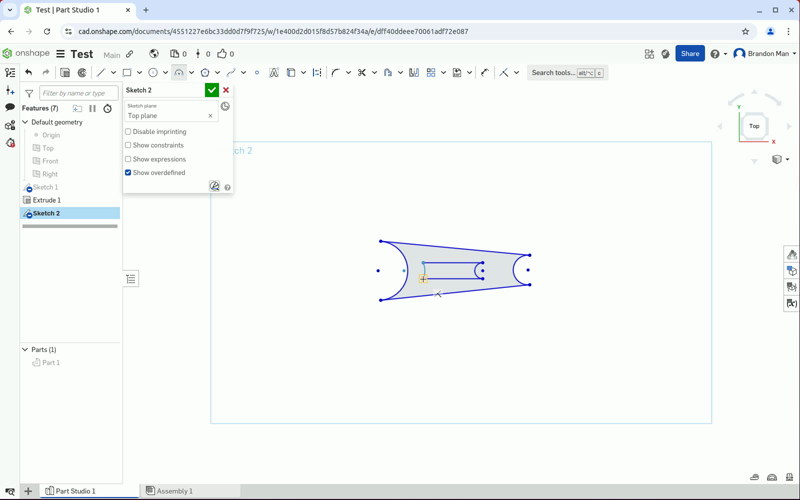
click(423, 278)
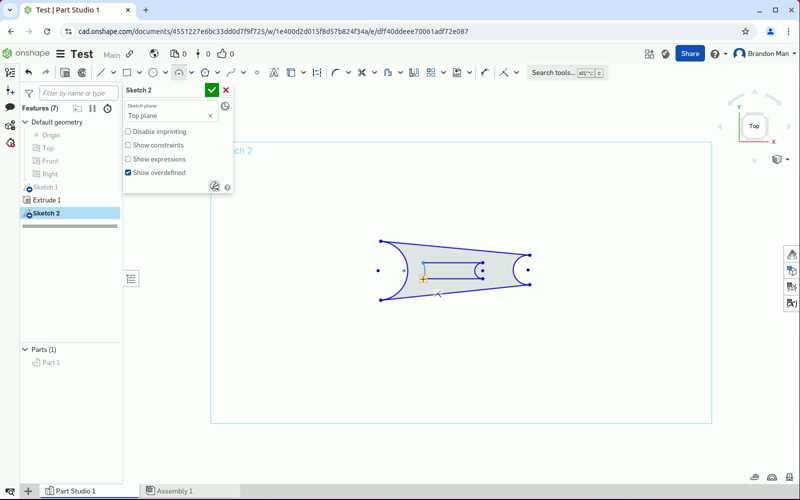
key_down(shift)
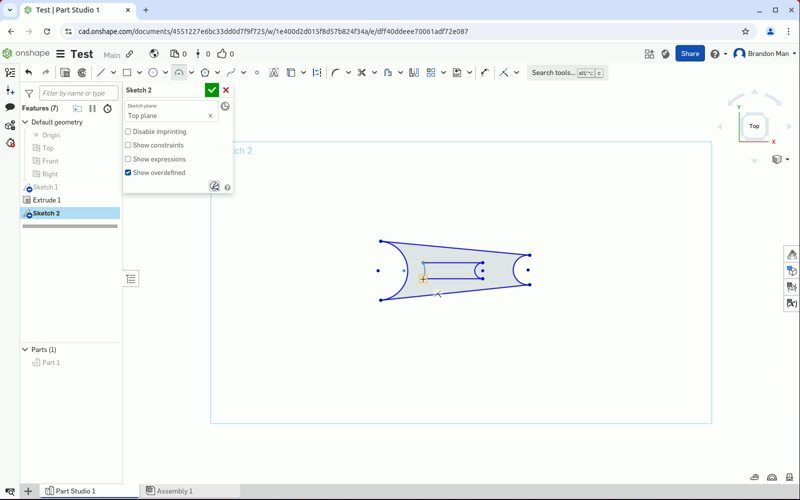
mouse_move(415, 270)
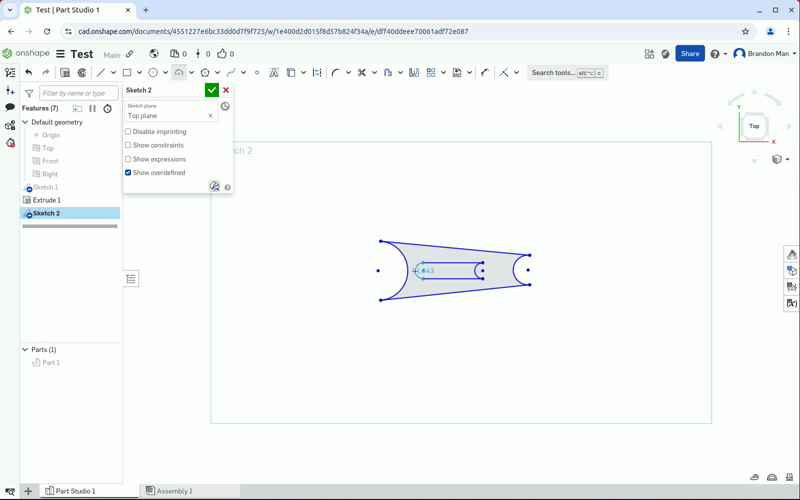
click(415, 270)
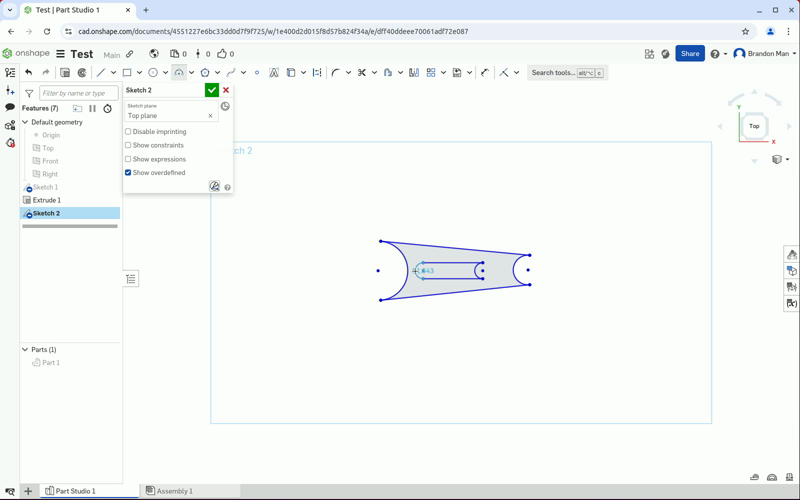
key_up(shift)
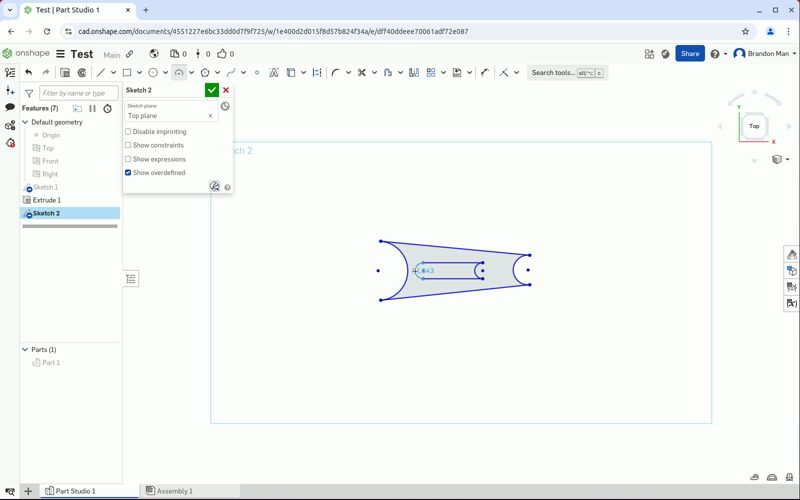
key(esc)
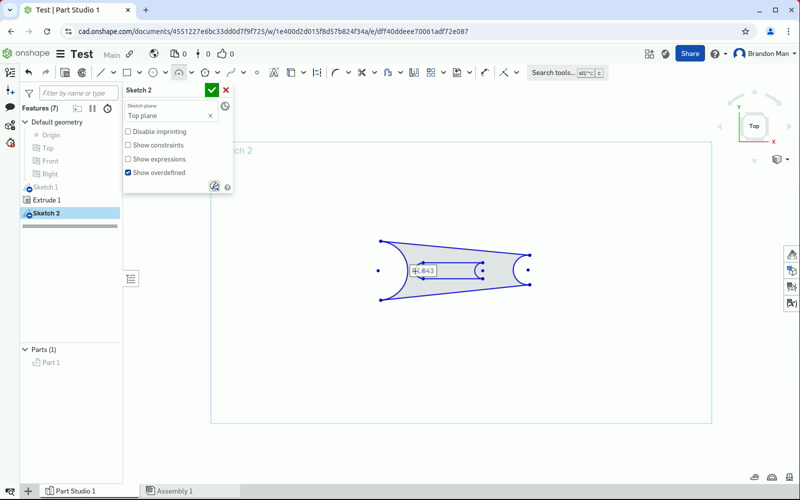
mouse_move(415, 263)
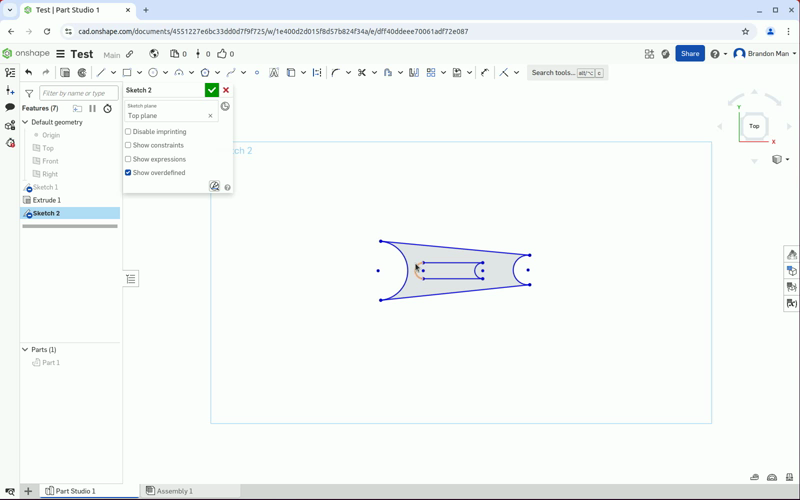
click(415, 263)
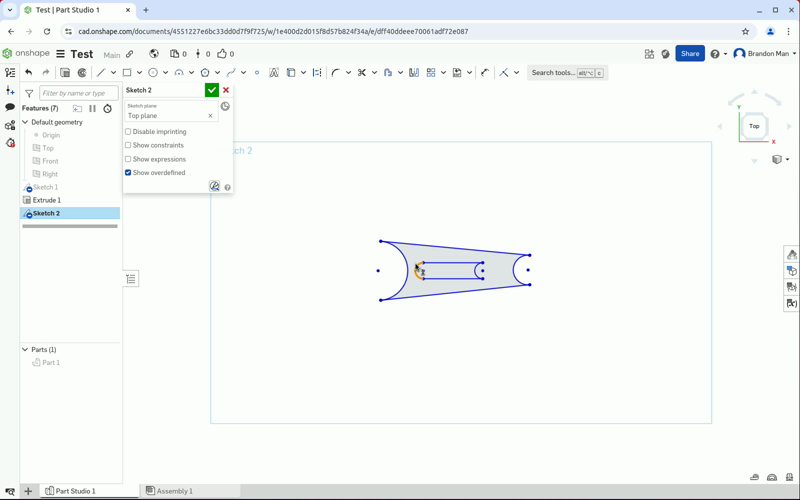
mouse_move(73, 352)
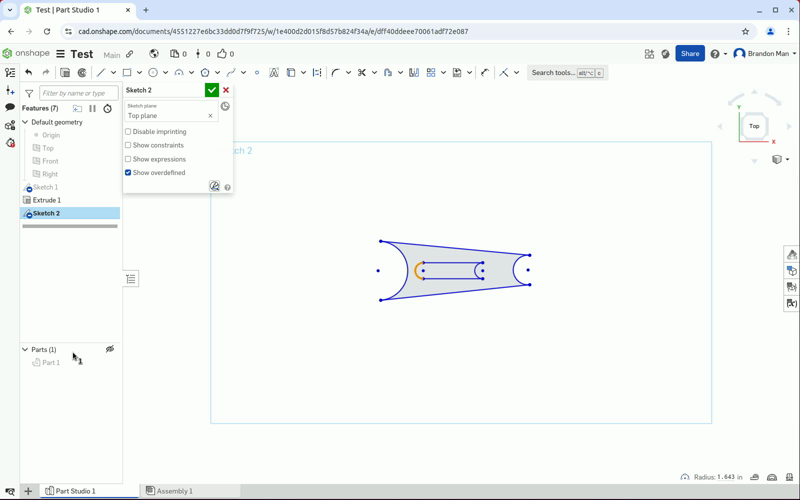
key(shift+y)
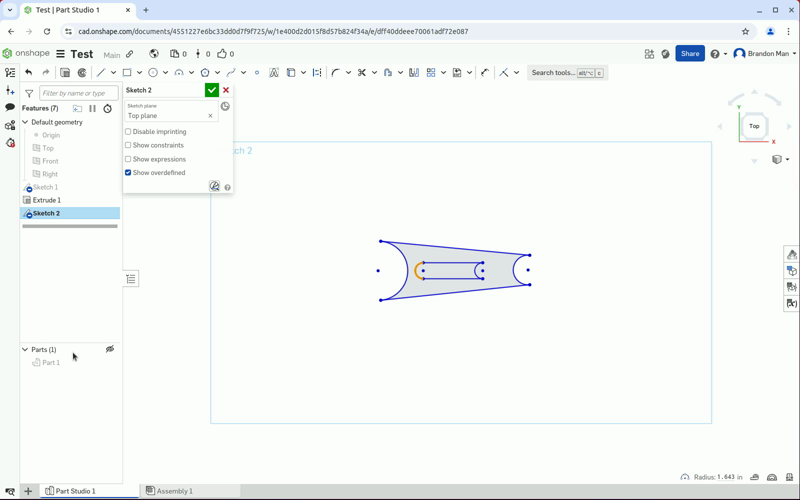
key(shift+e)
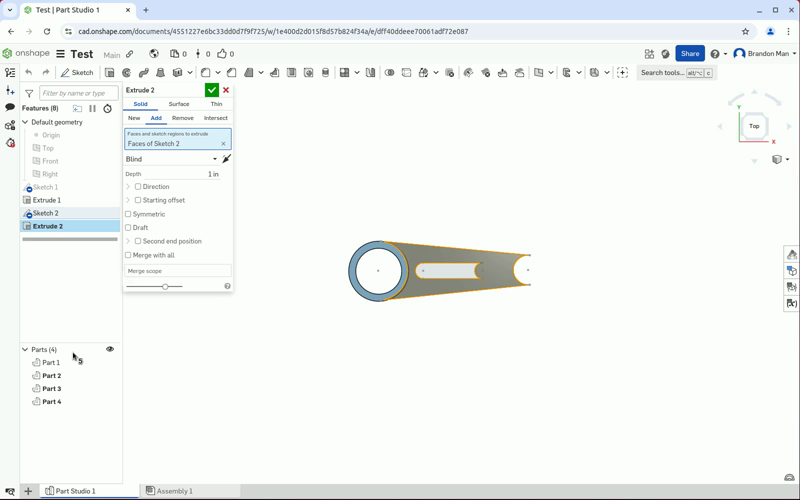
mouse_move(143, 106)
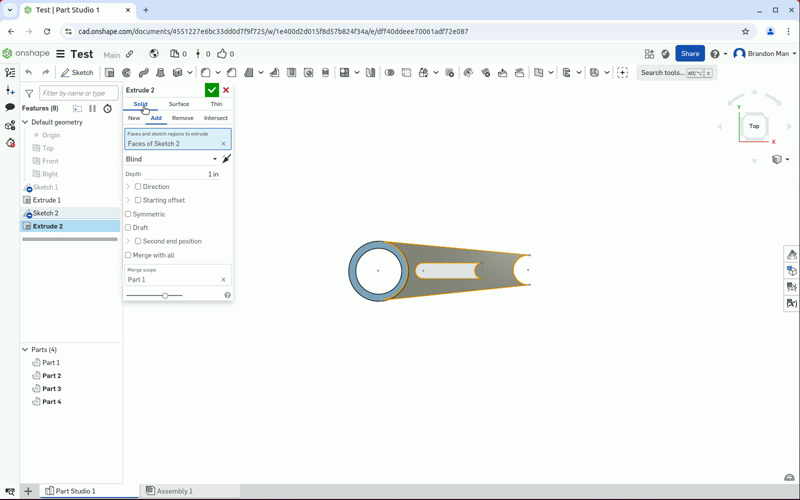
click(143, 106)
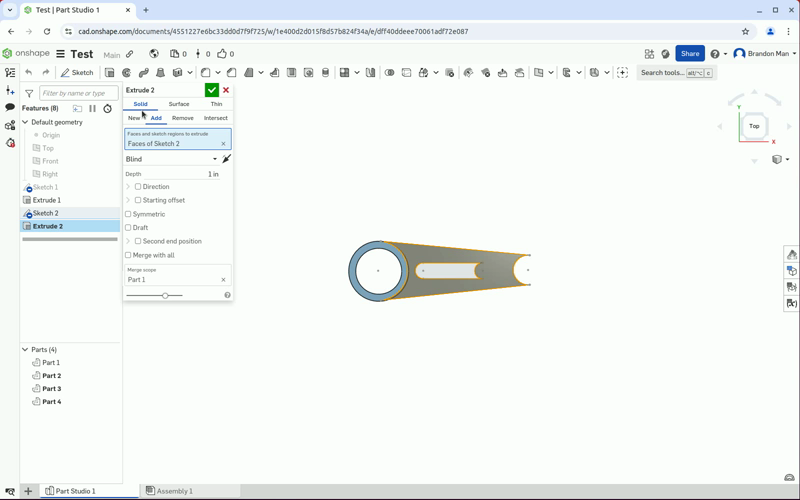
mouse_move(137, 120)
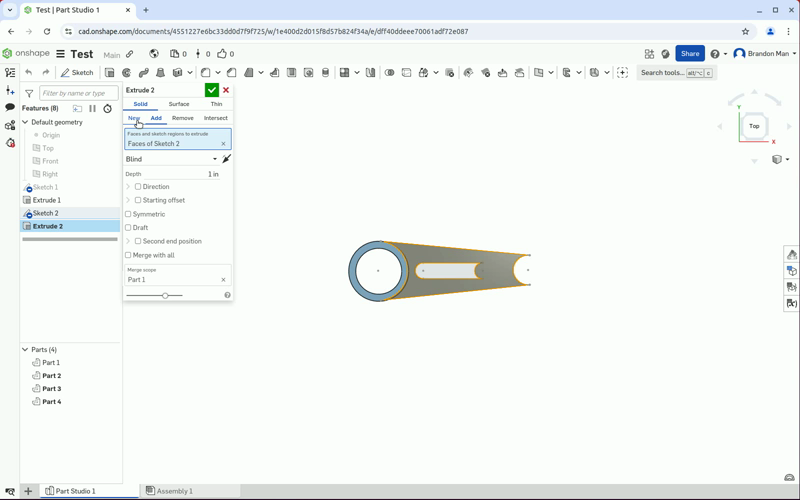
click(137, 120)
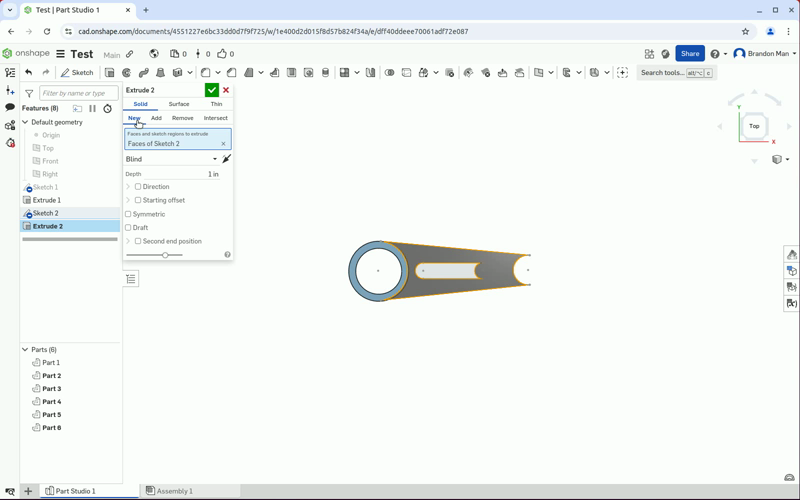
key(tab, 4)
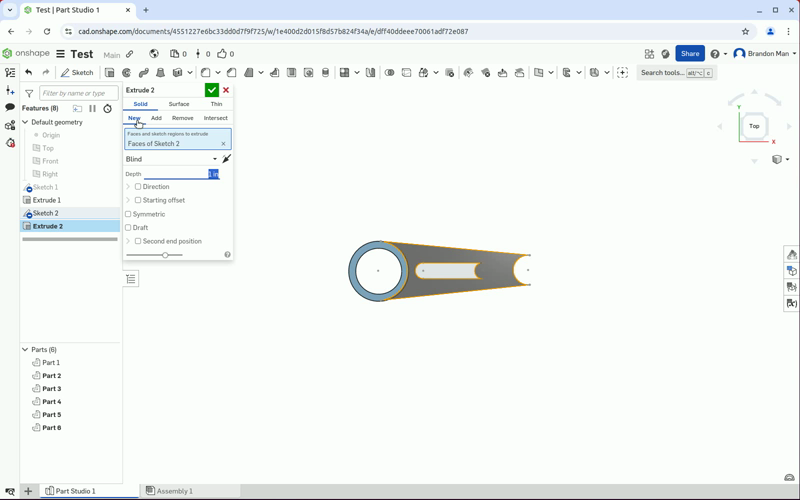
text(6.258)
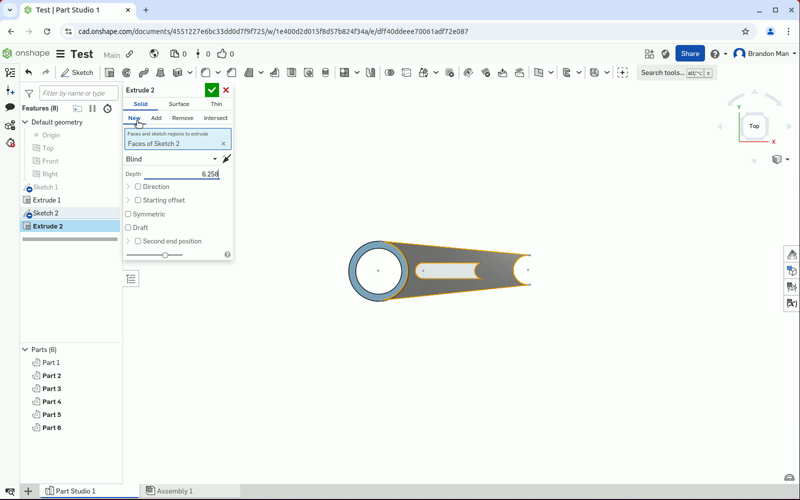
key(enter)
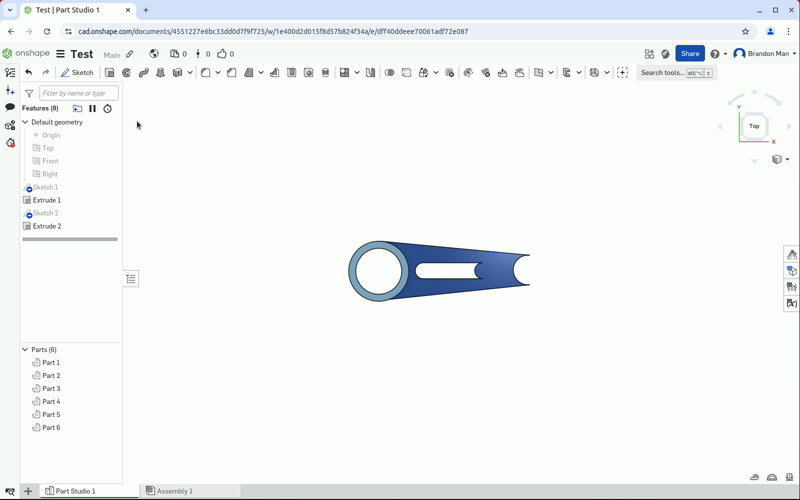
key(shift+h)
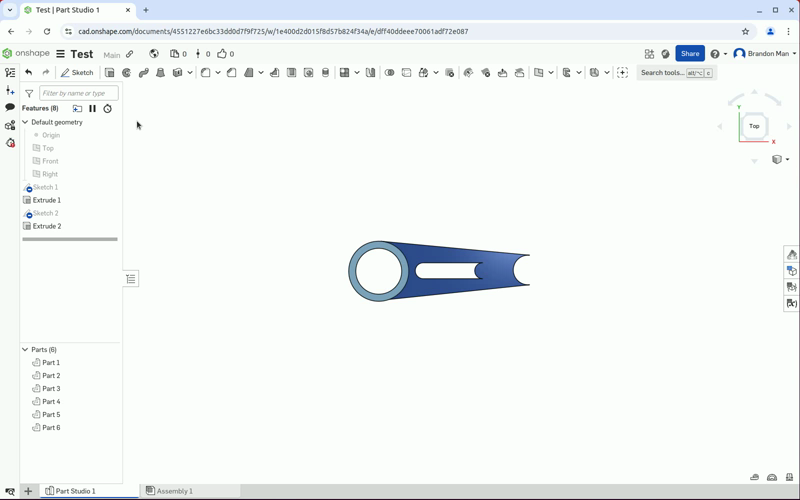
key(shift+h)
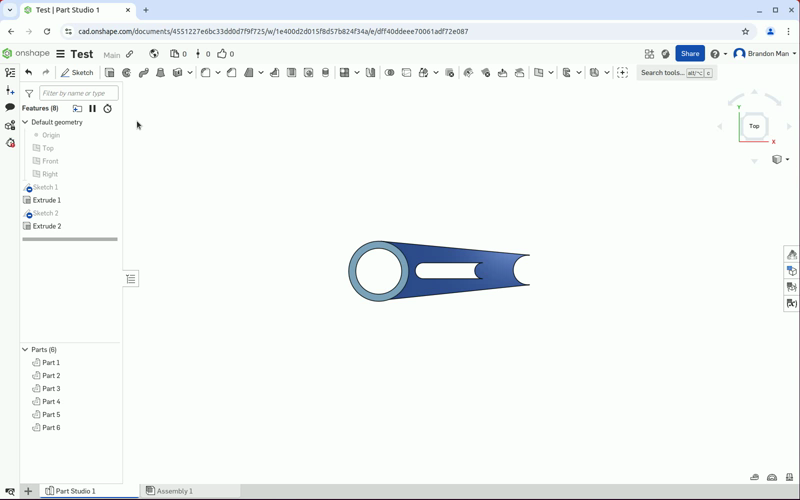
mouse_move(73, 189)
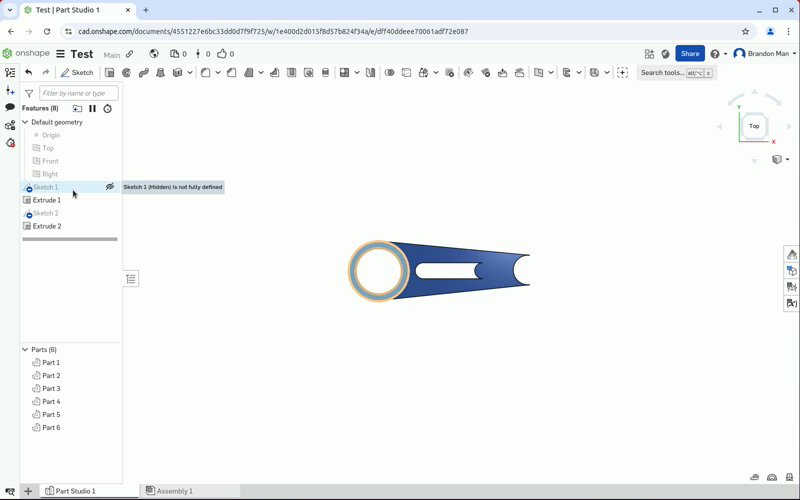
click(73, 189)
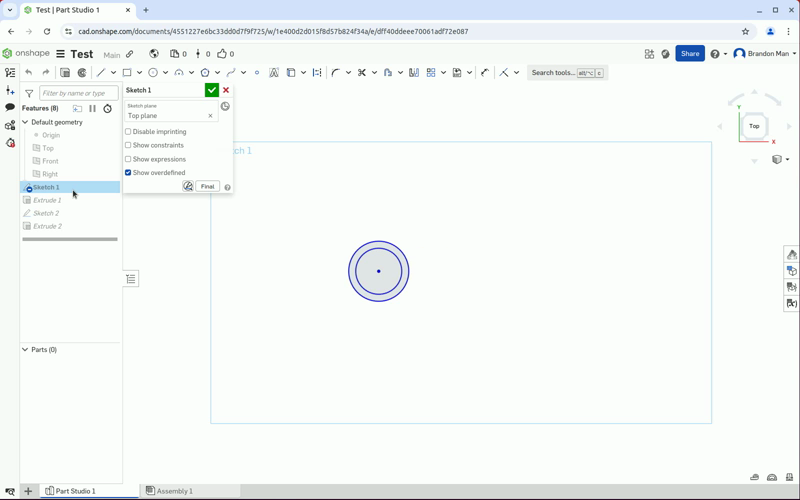
mouse_move(229, 92)
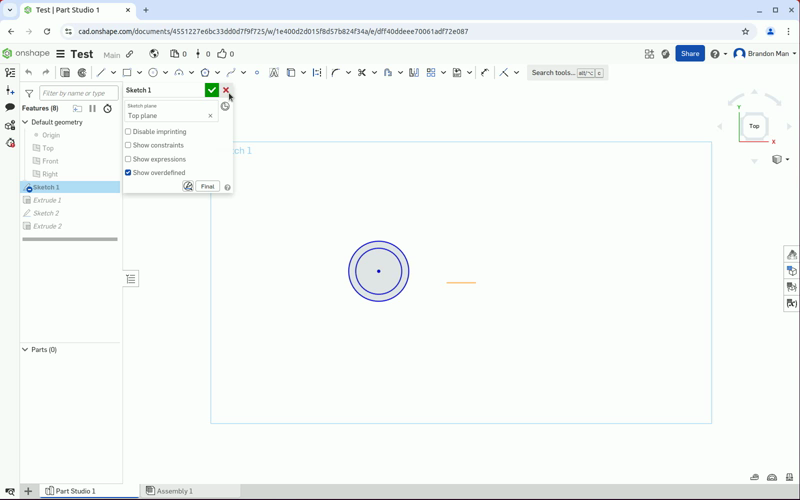
click(229, 92)
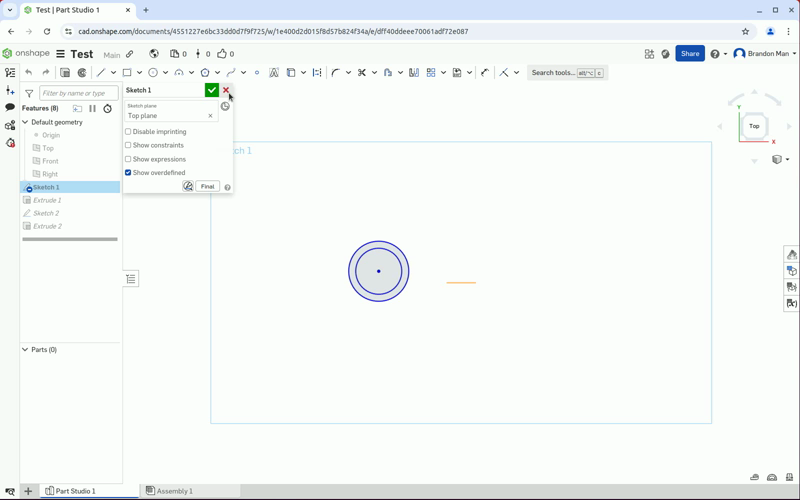
key(shift+s)
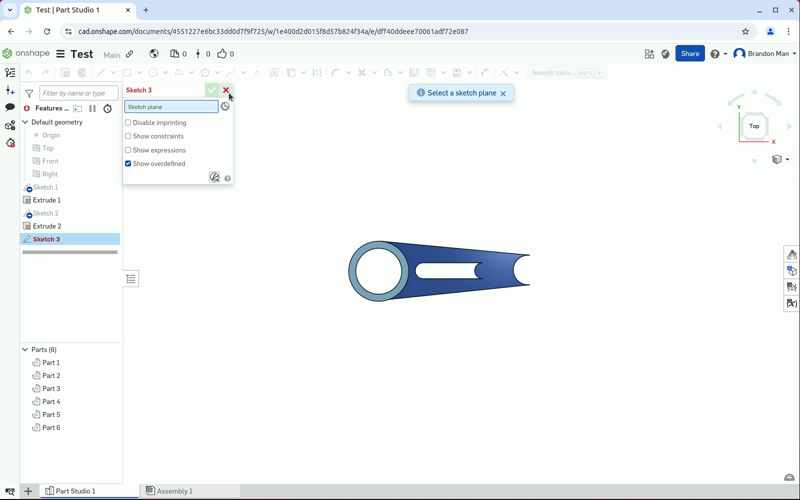
mouse_move(73, 150)
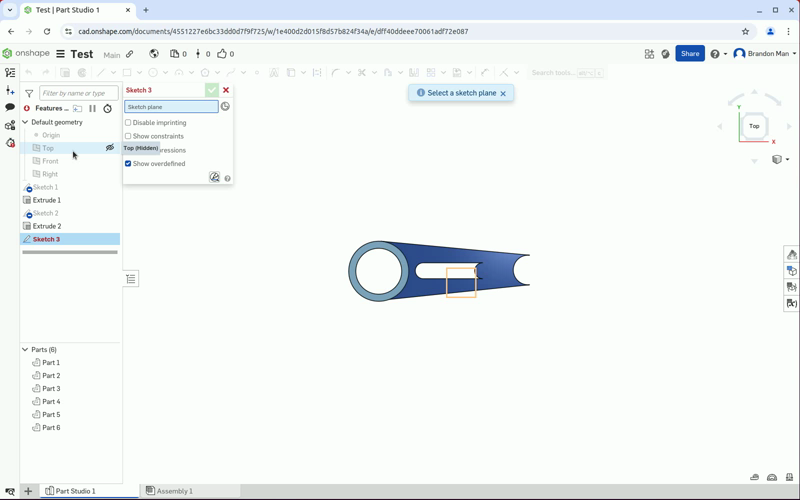
click(73, 150)
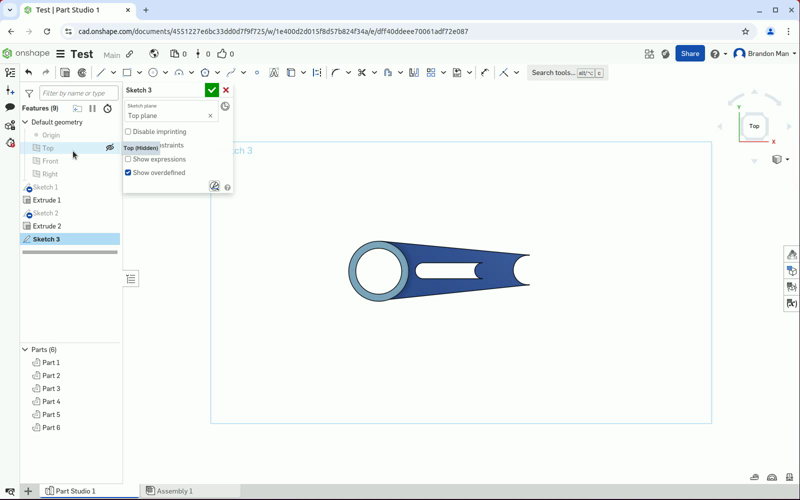
mouse_move(73, 352)
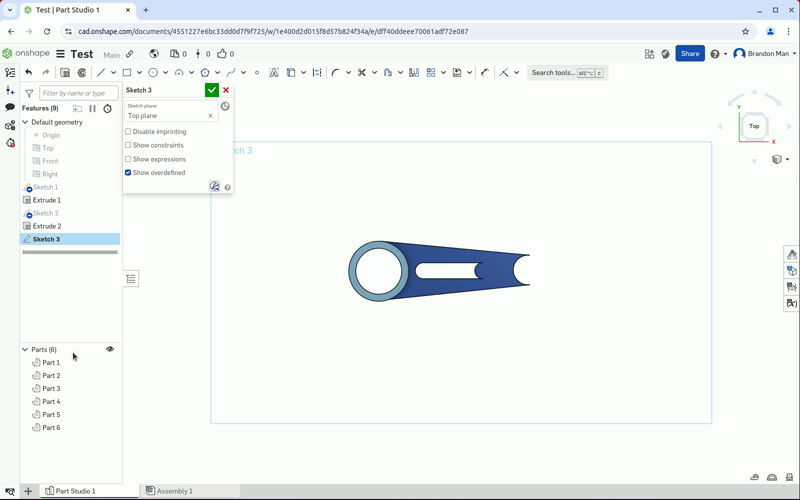
key(y)
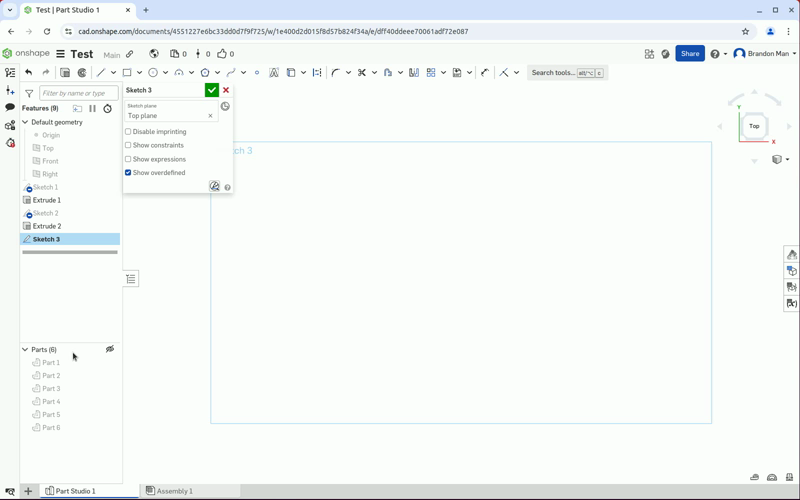
key(c)
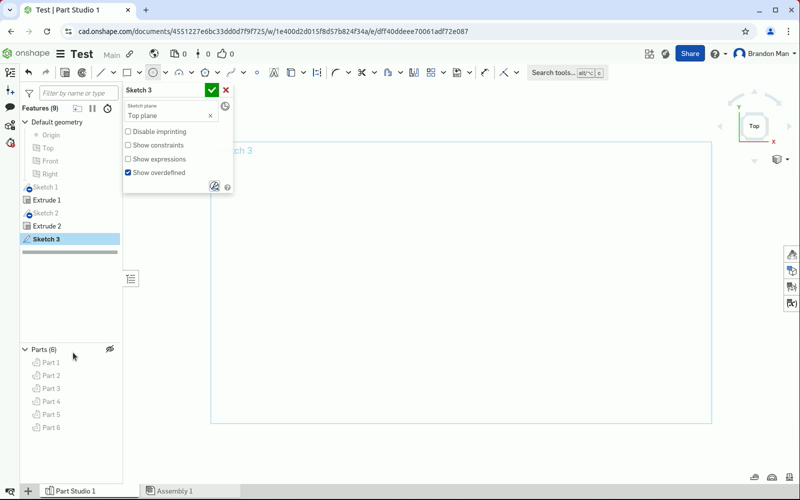
key_down(shift)
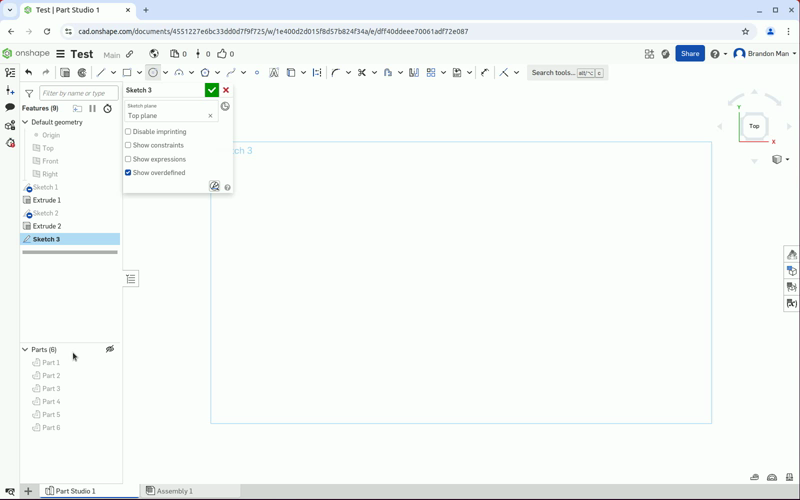
mouse_move(529, 271)
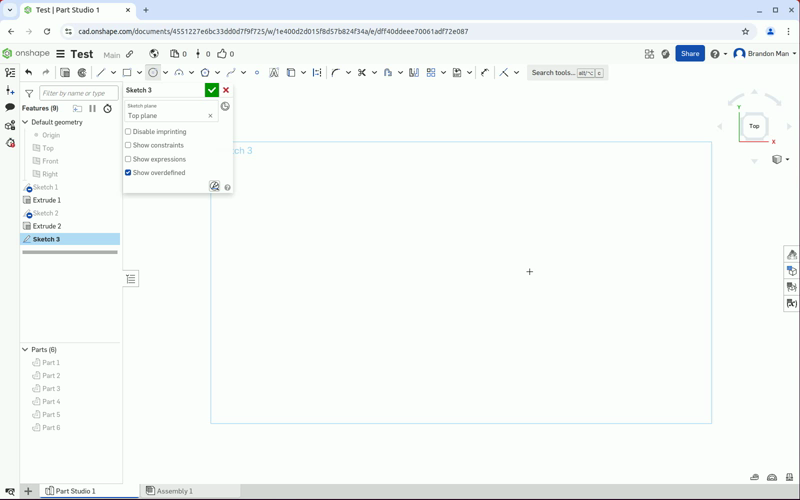
click(529, 271)
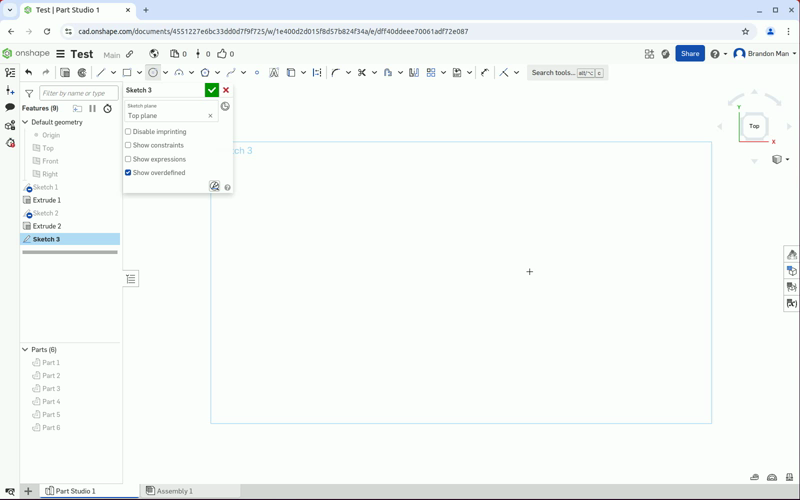
key_up(shift)
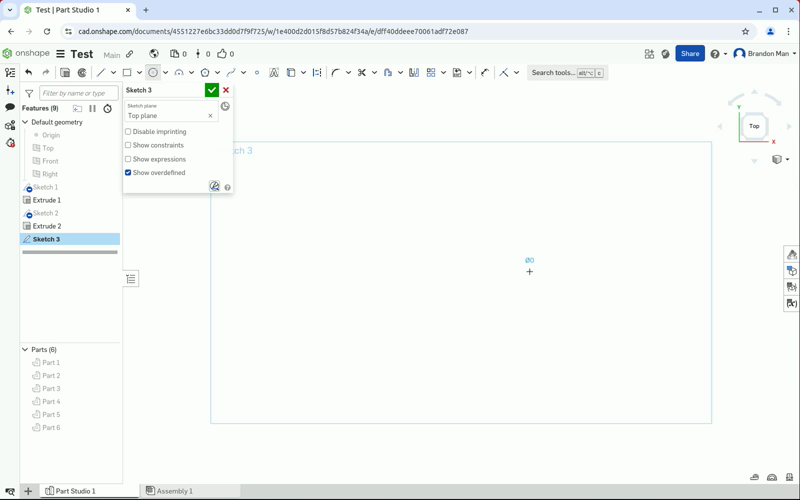
mouse_move(545, 271)
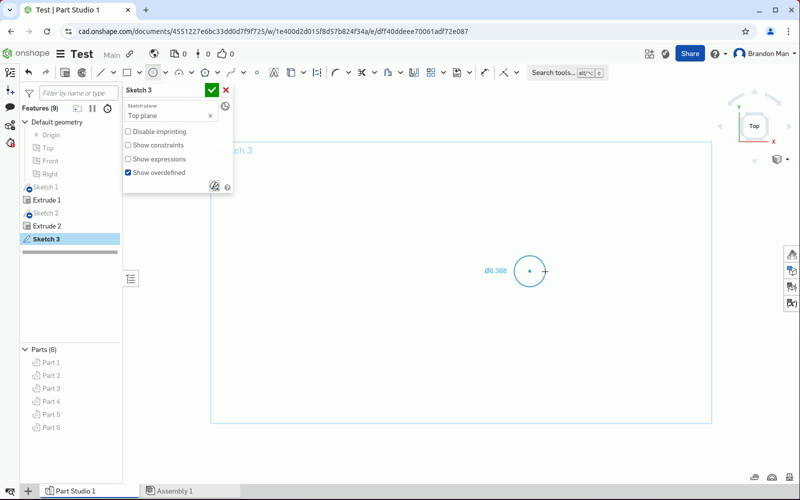
click(545, 271)
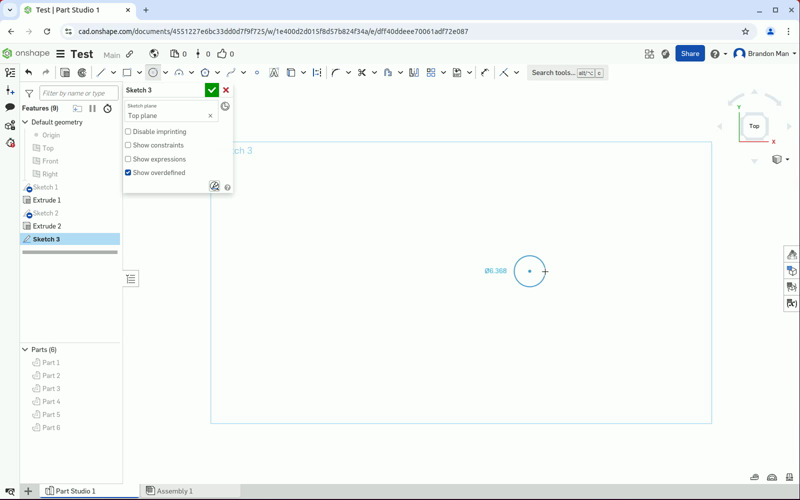
key(esc)
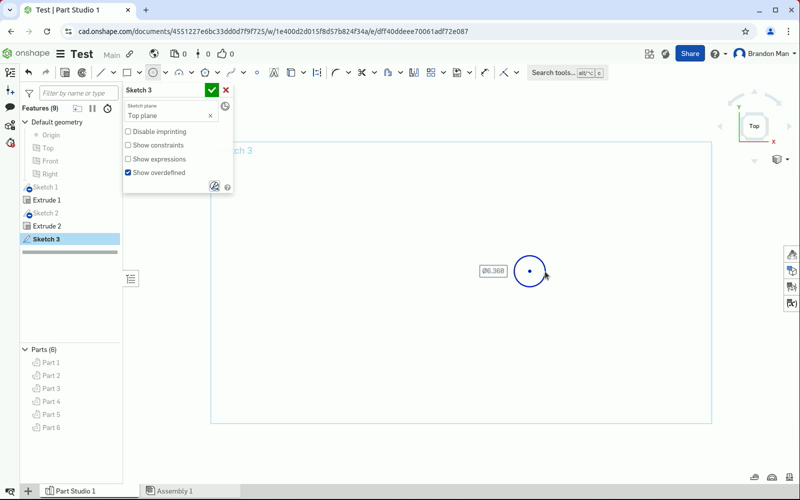
key(c)
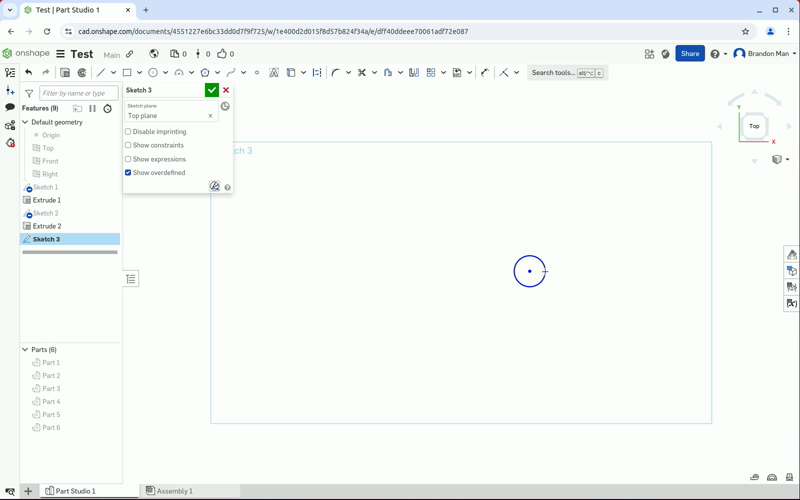
key_down(shift)
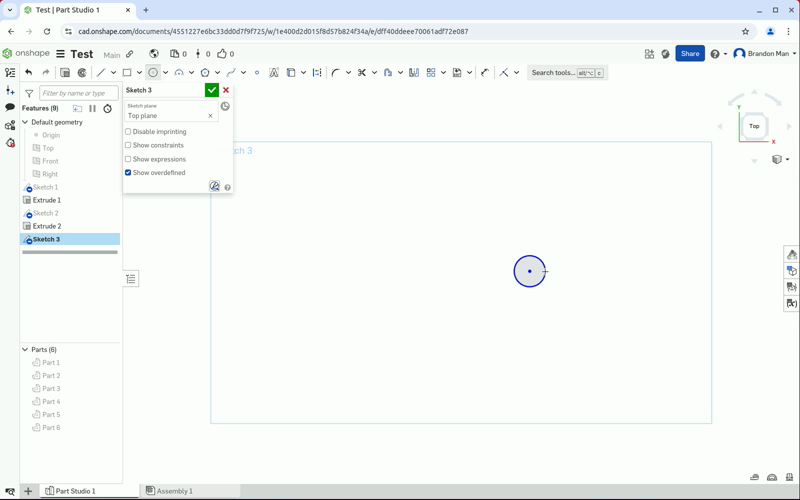
mouse_move(529, 271)
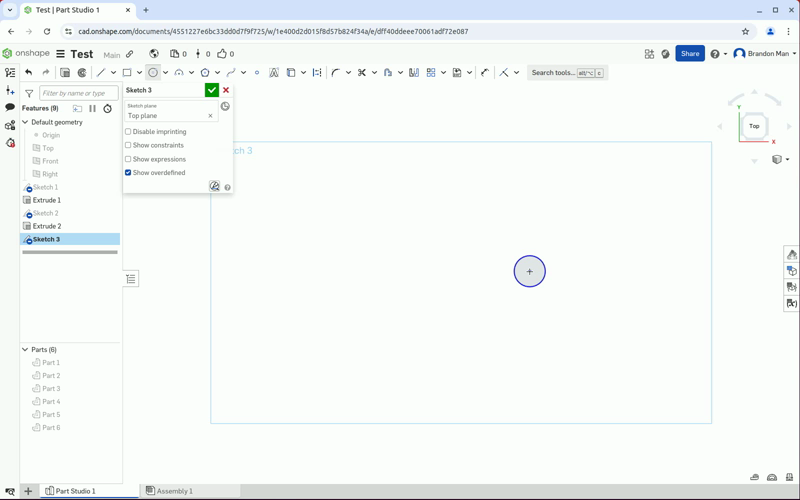
click(529, 271)
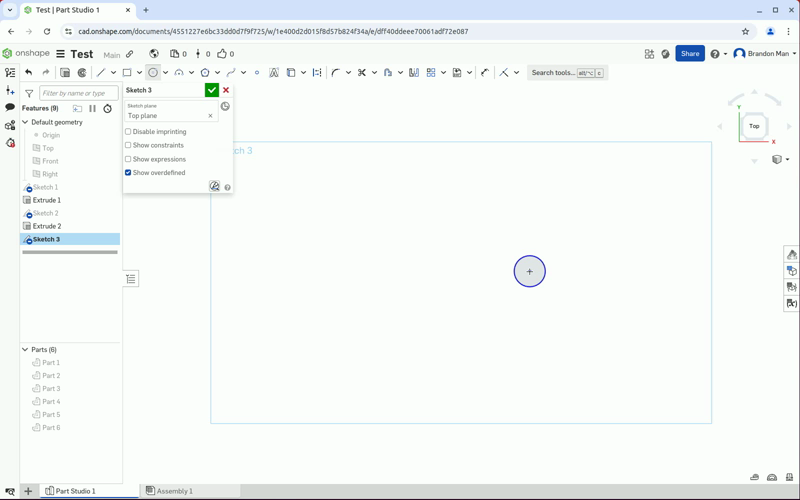
key_up(shift)
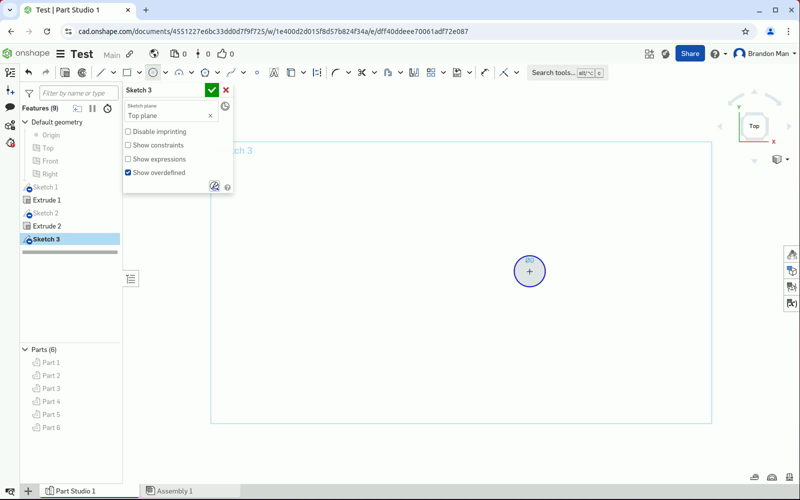
mouse_move(537, 271)
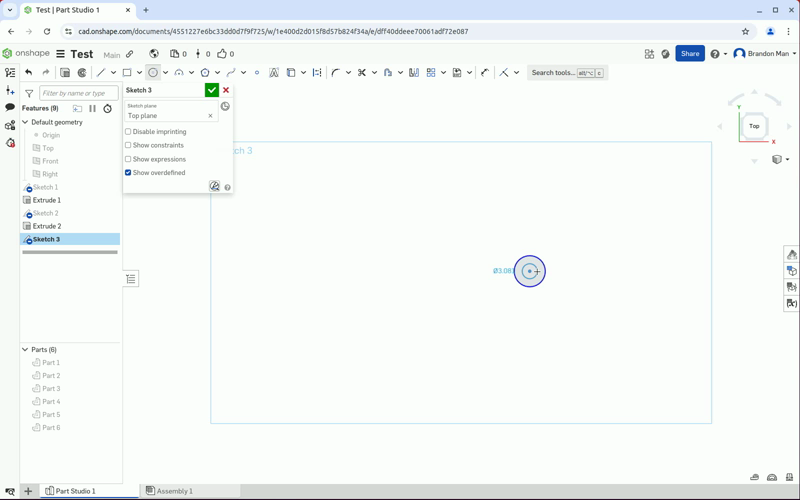
click(537, 271)
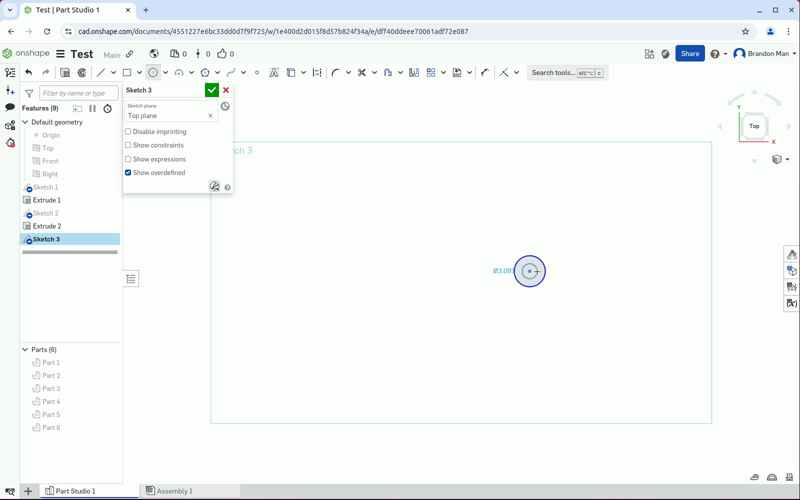
key(esc)
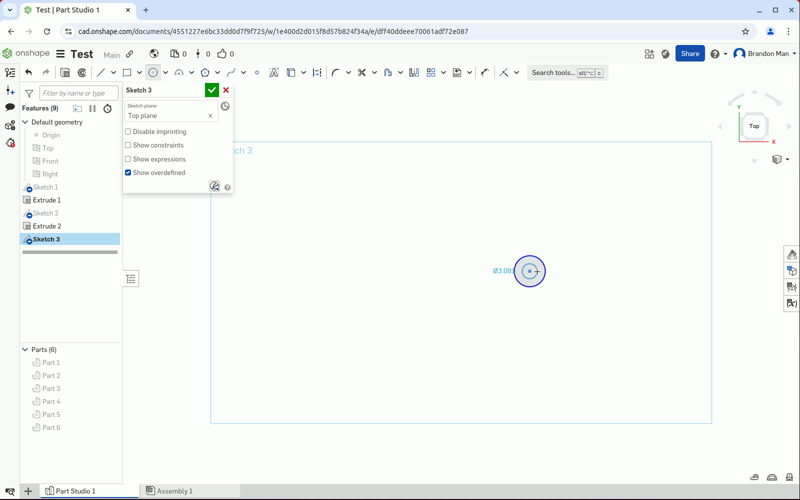
mouse_move(538, 280)
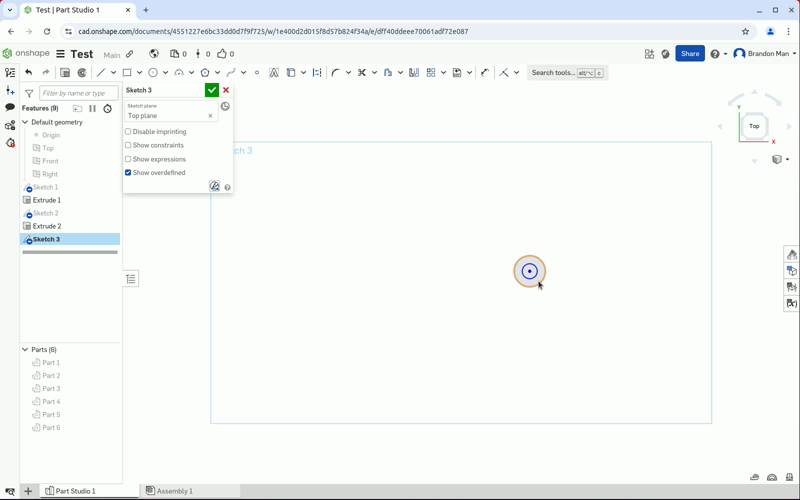
scroll(6)
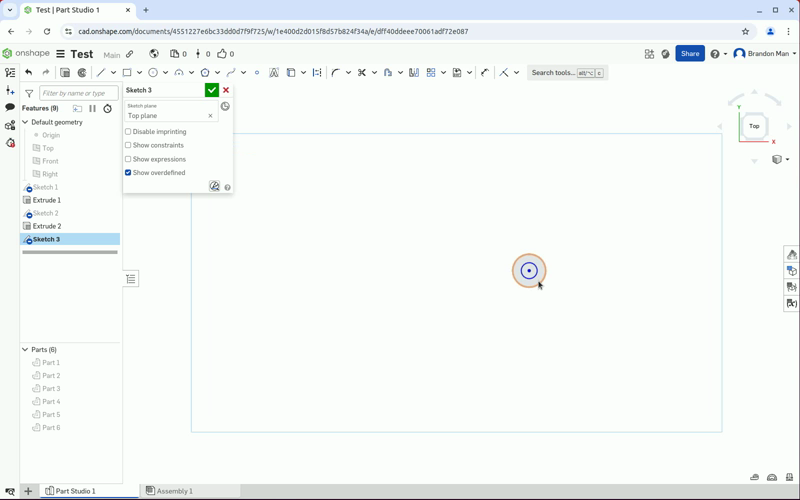
scroll(6)
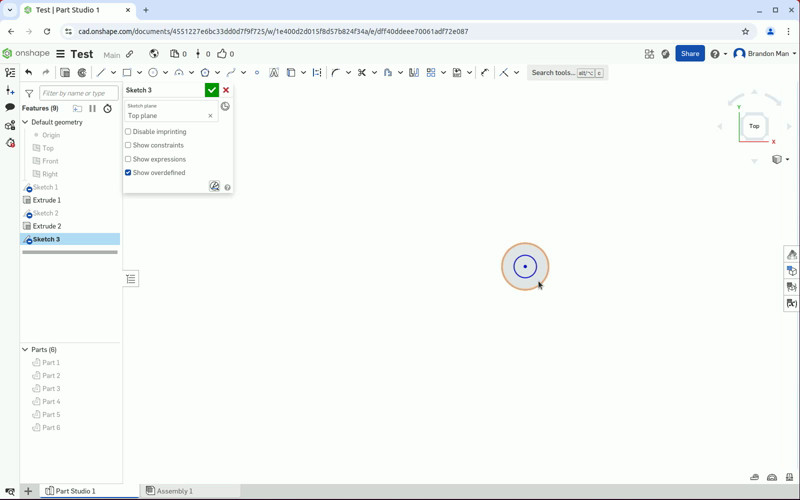
scroll(6)
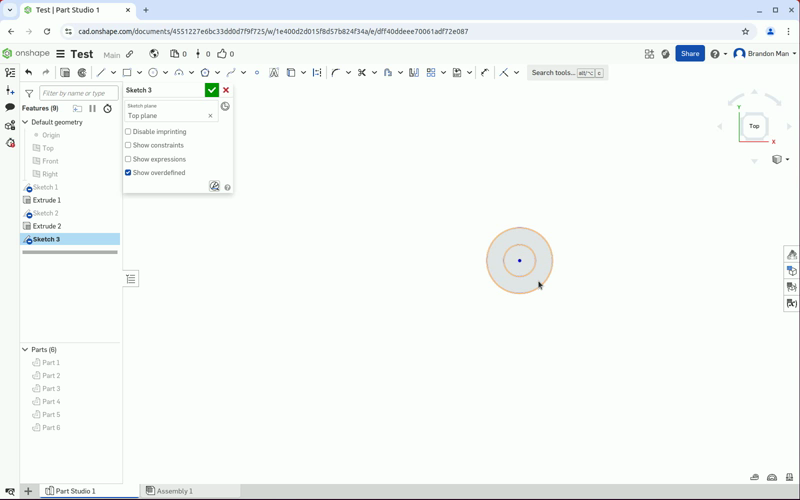
scroll(6)
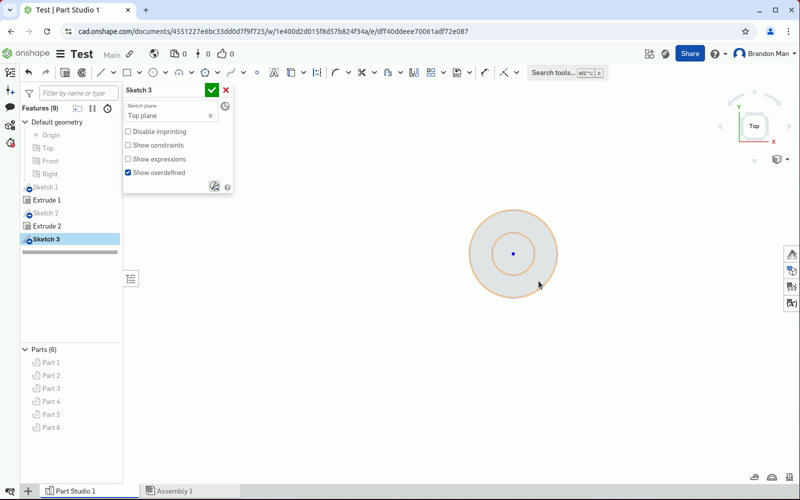
scroll(6)
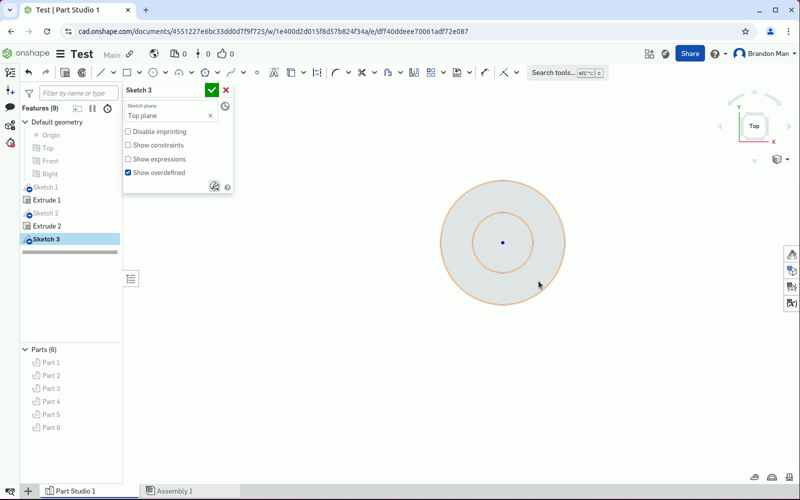
scroll(6)
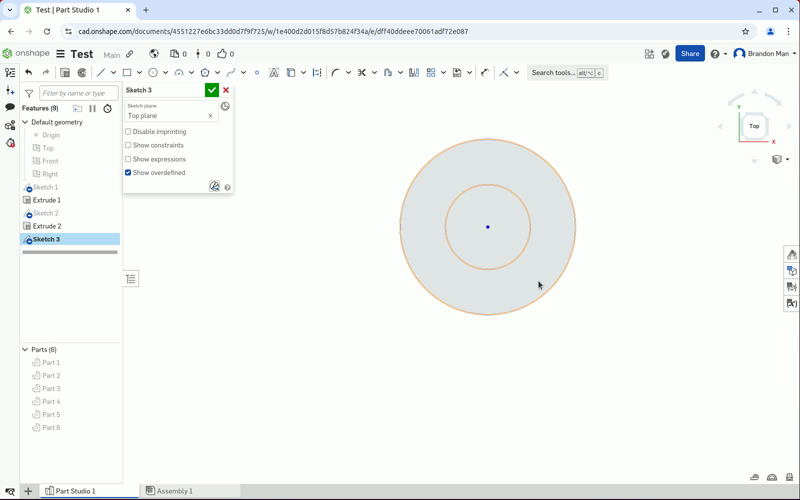
scroll(6)
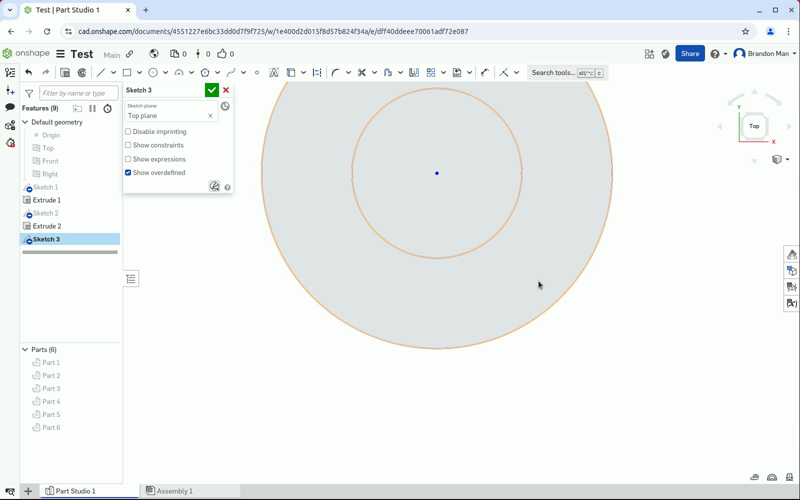
click(538, 280)
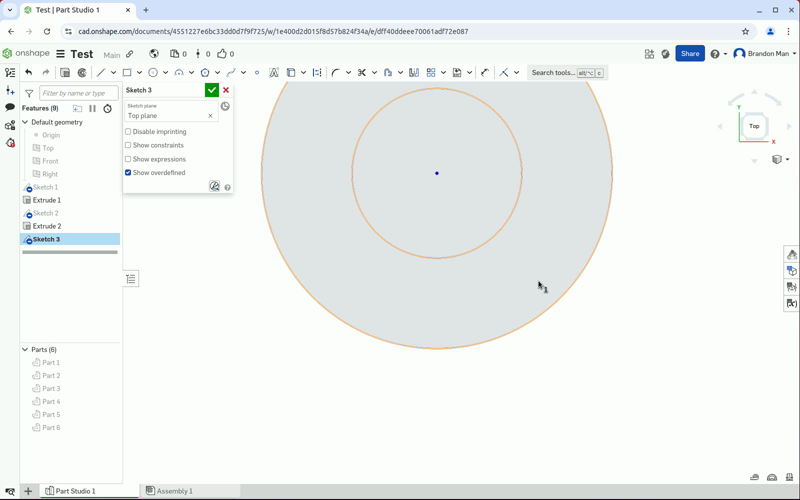
scroll(-6)
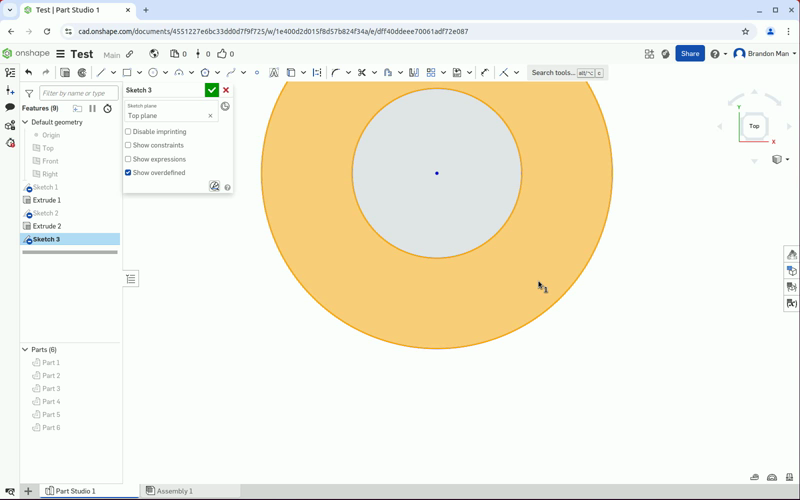
scroll(-6)
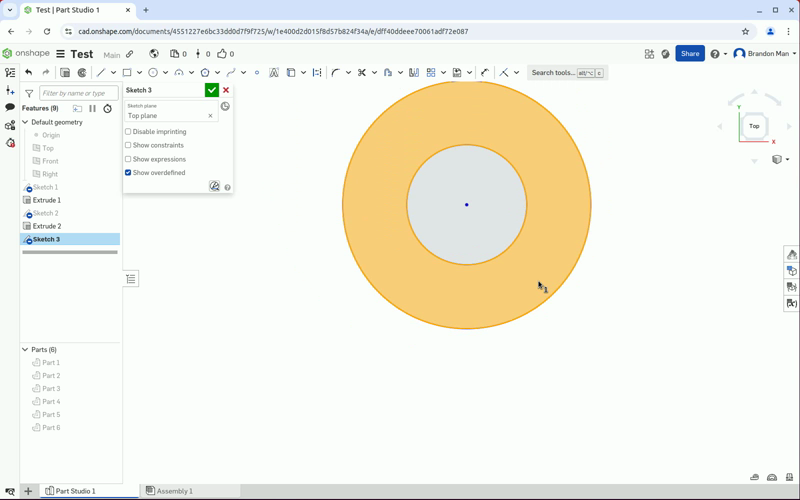
scroll(-6)
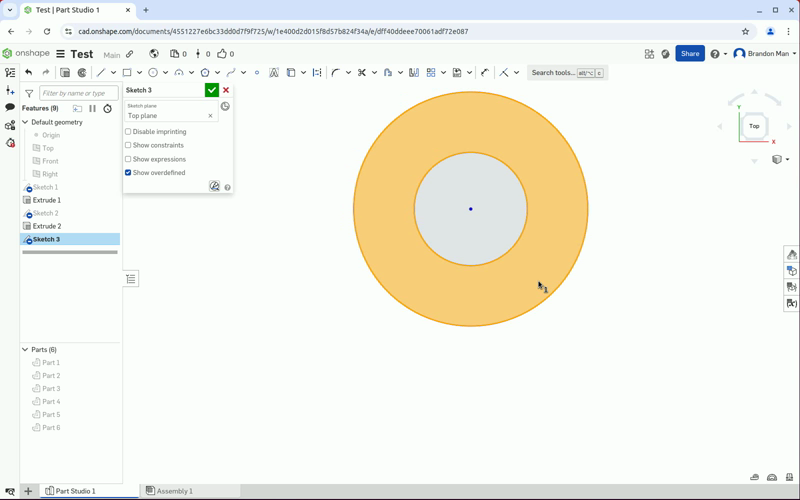
scroll(-6)
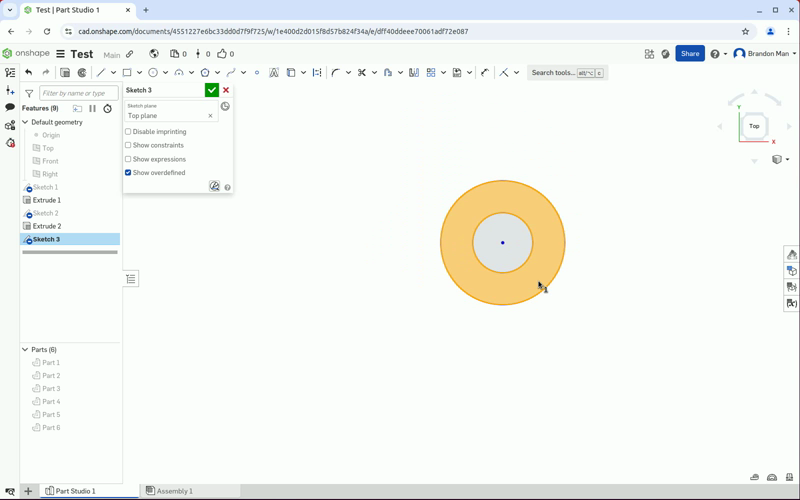
scroll(-6)
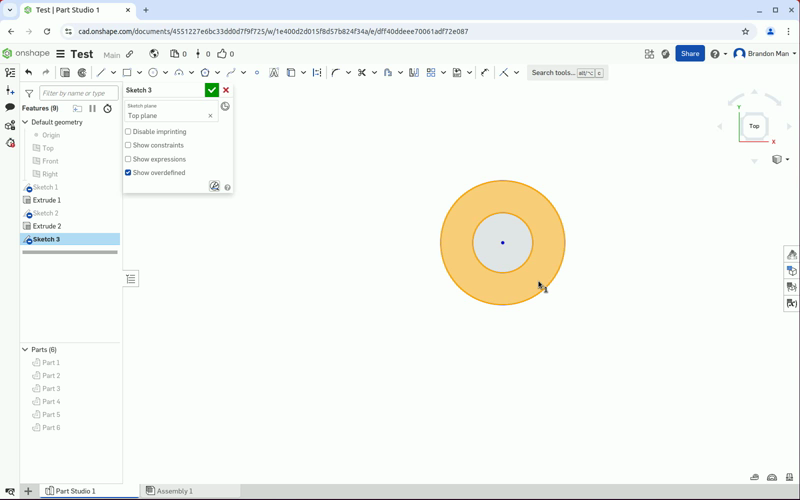
scroll(-6)
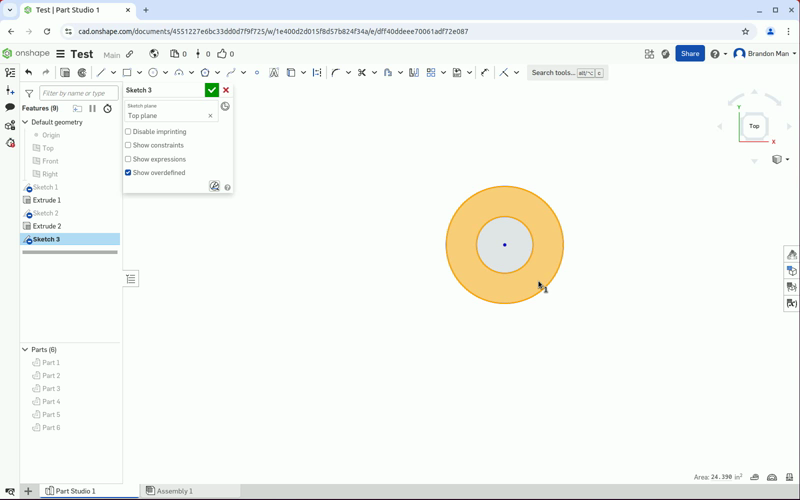
scroll(-6)
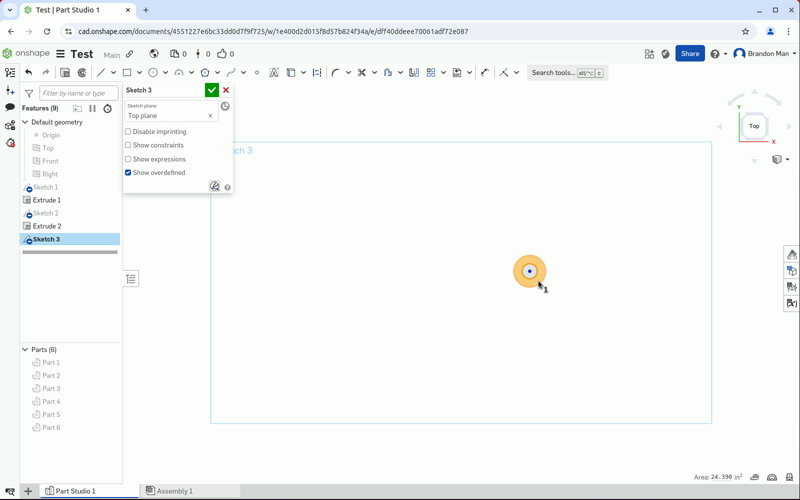
mouse_move(73, 352)
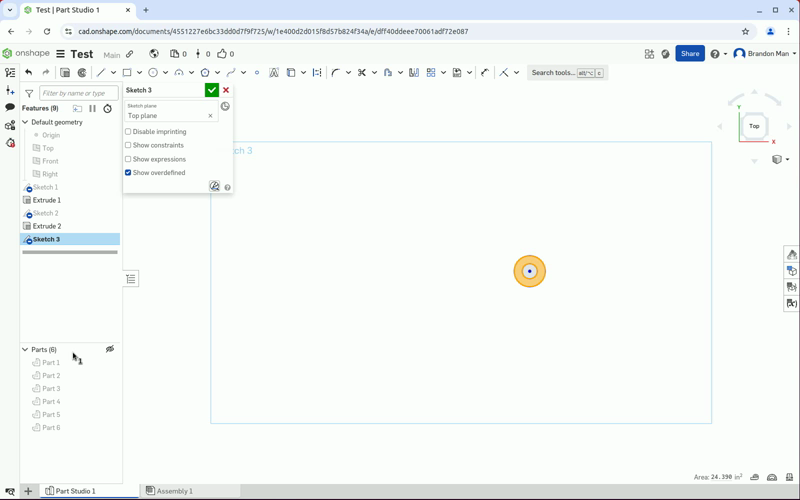
key(shift+y)
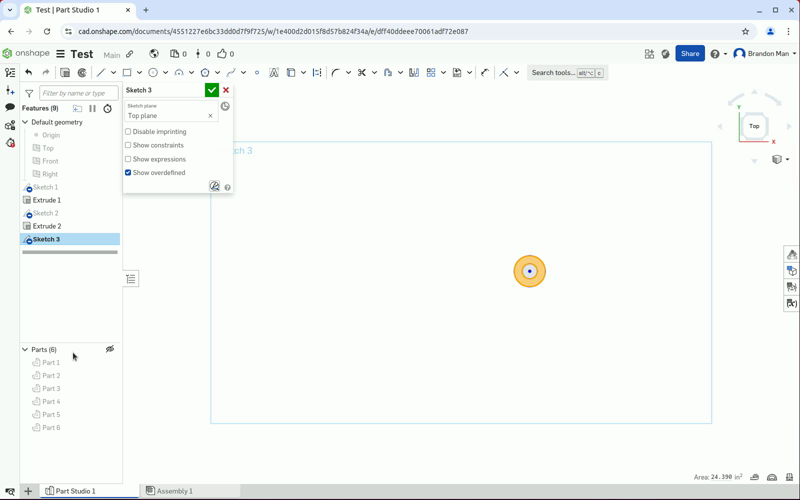
key(shift+e)
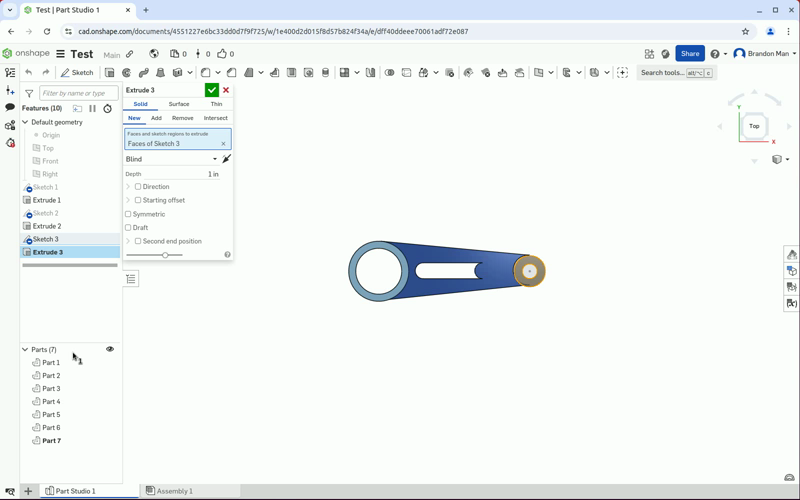
mouse_move(143, 106)
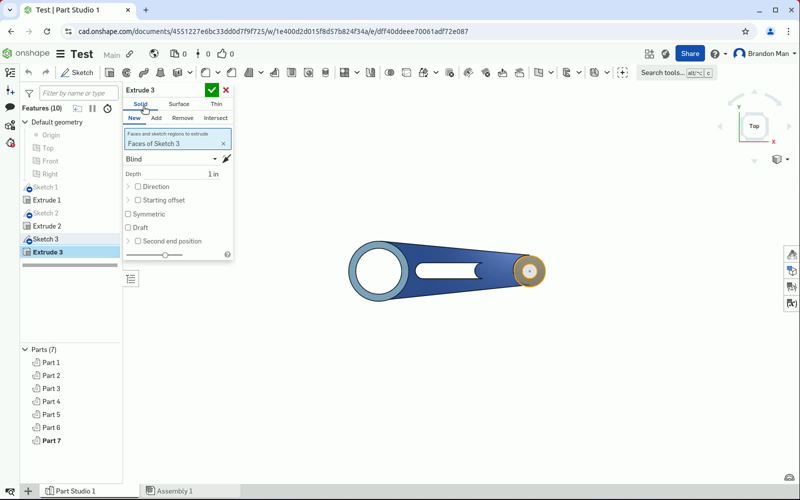
click(143, 106)
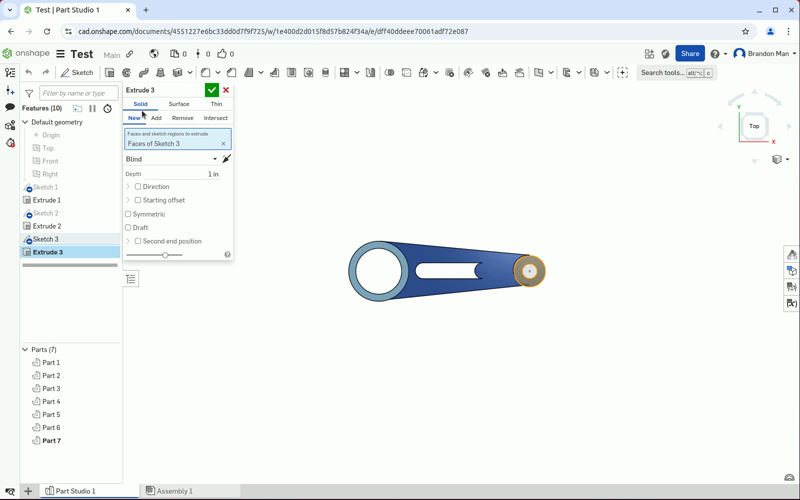
mouse_move(137, 120)
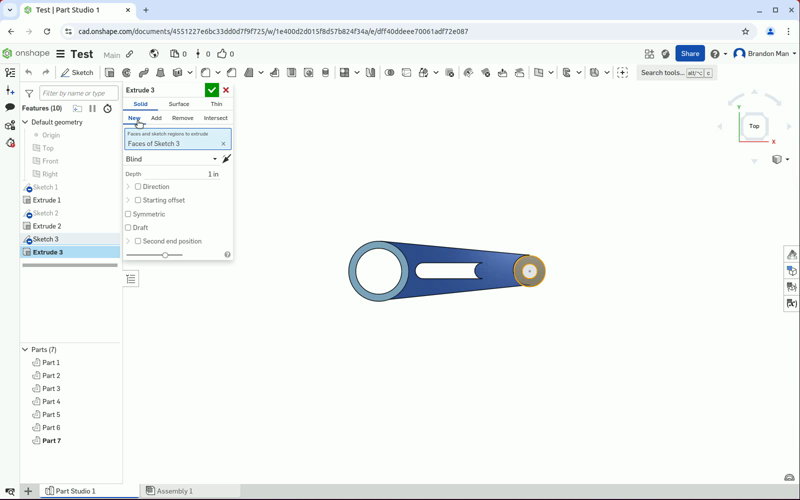
click(137, 120)
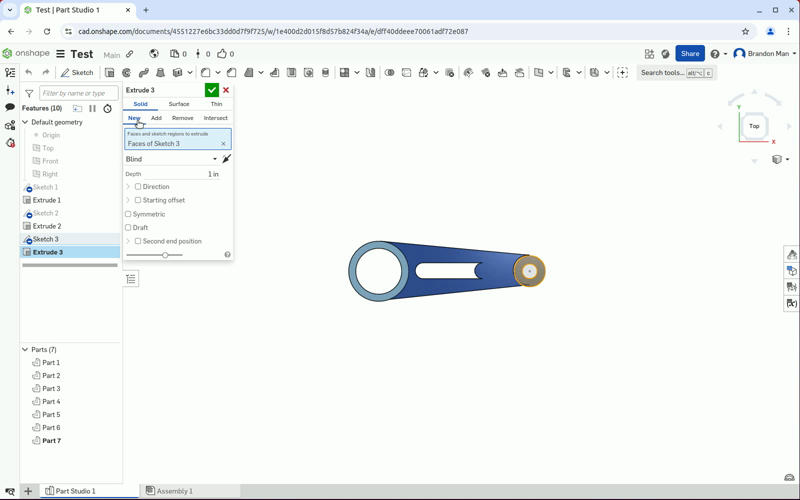
key(tab, 4)
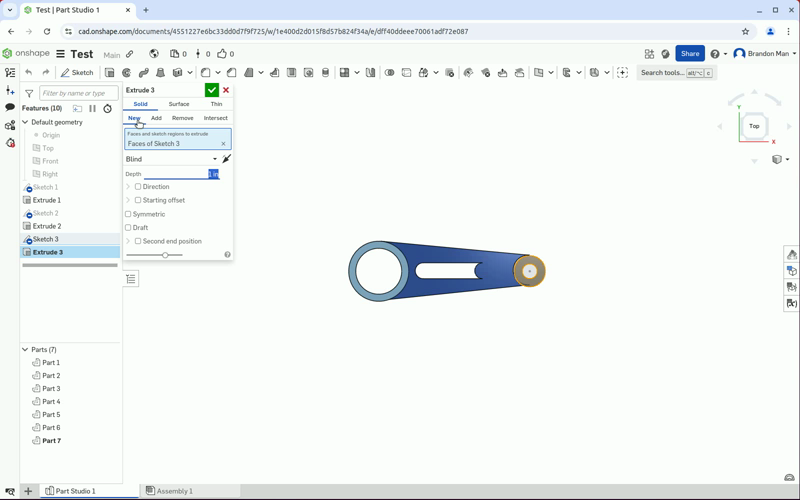
text(7.703)
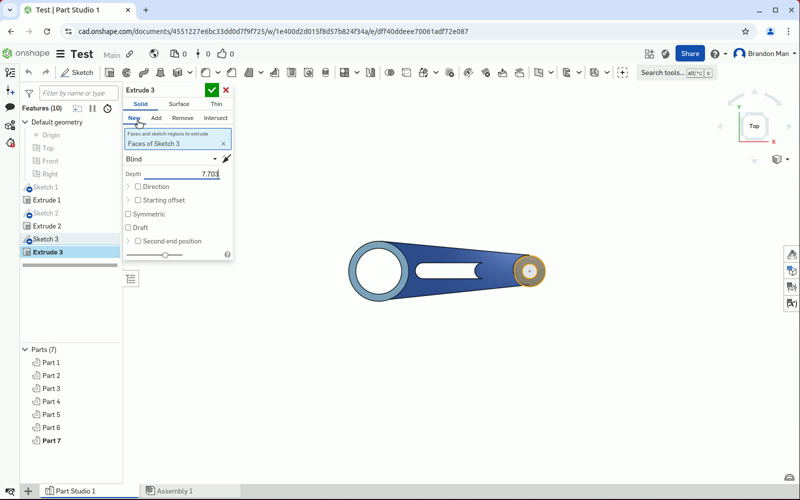
key(enter)
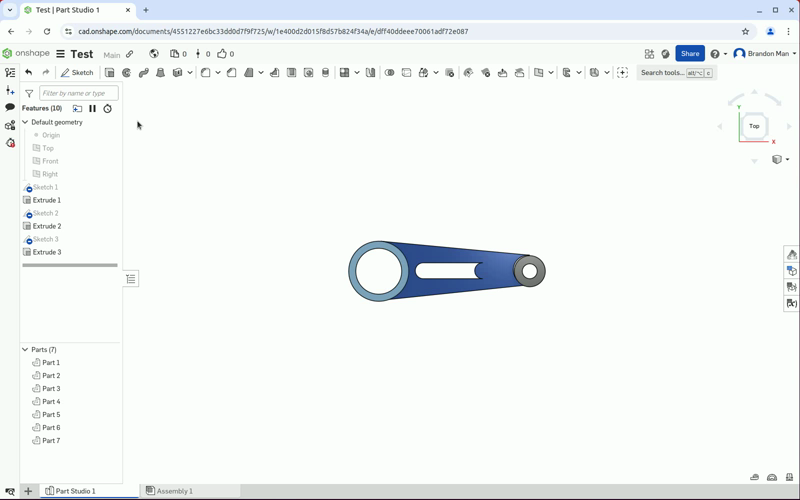
key(shift+h)
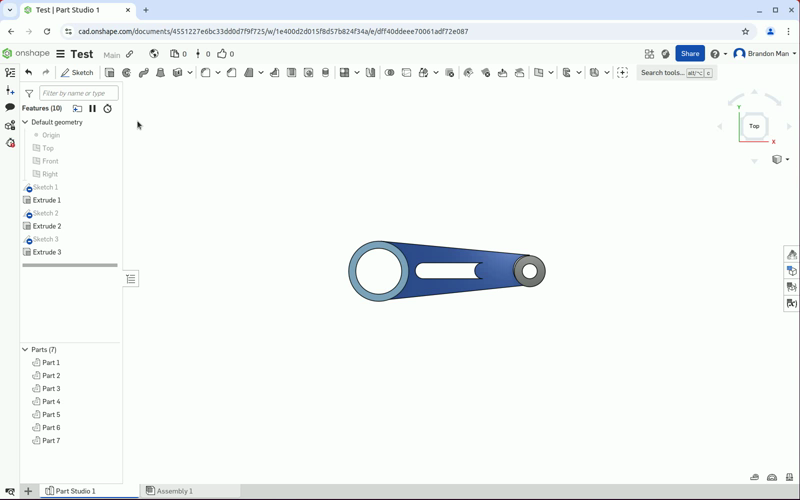
key(shift+h)
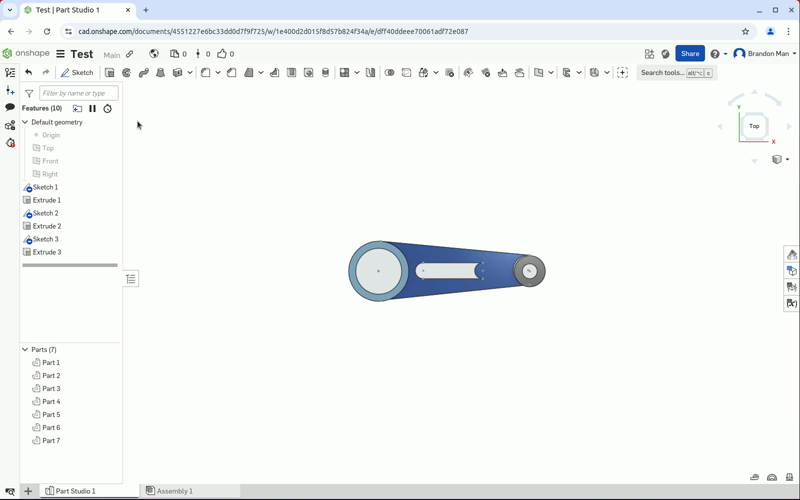
key(shift+7)
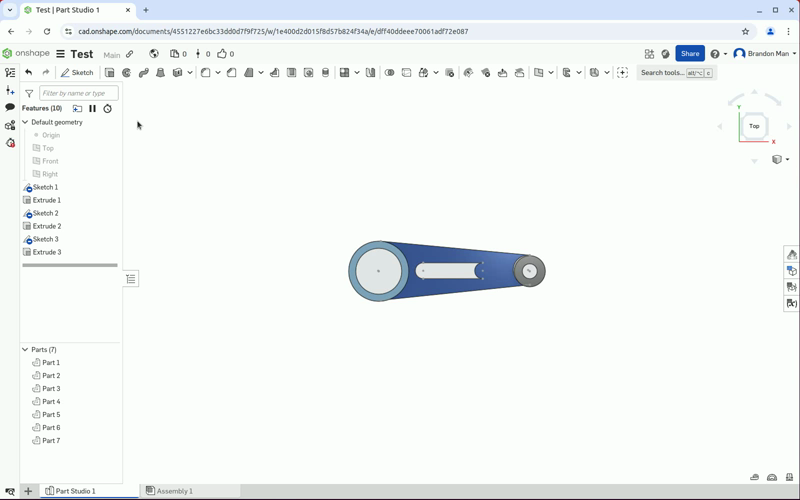
key(up, 3)
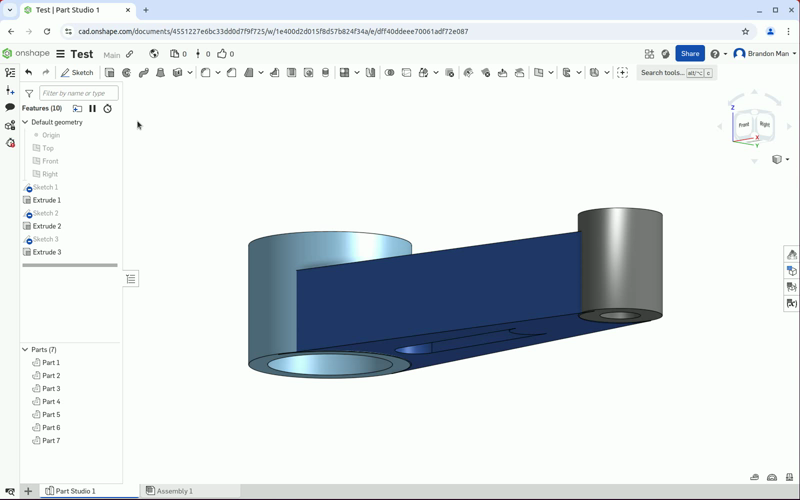
key(left, 3)
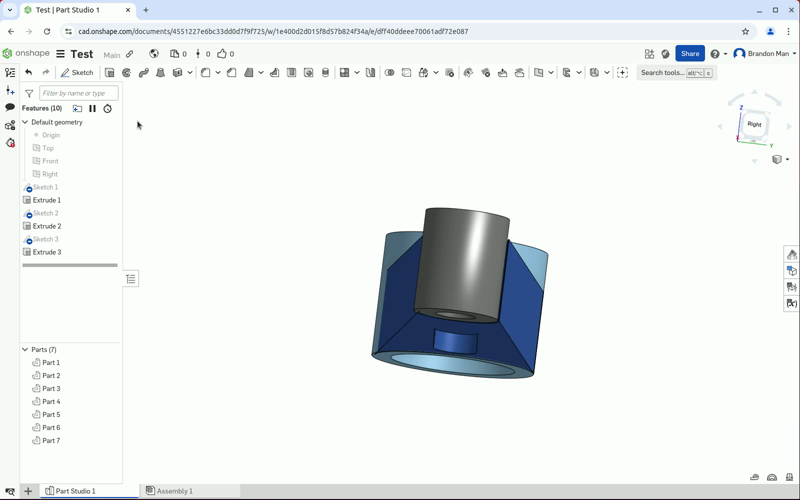
key(right, 3)
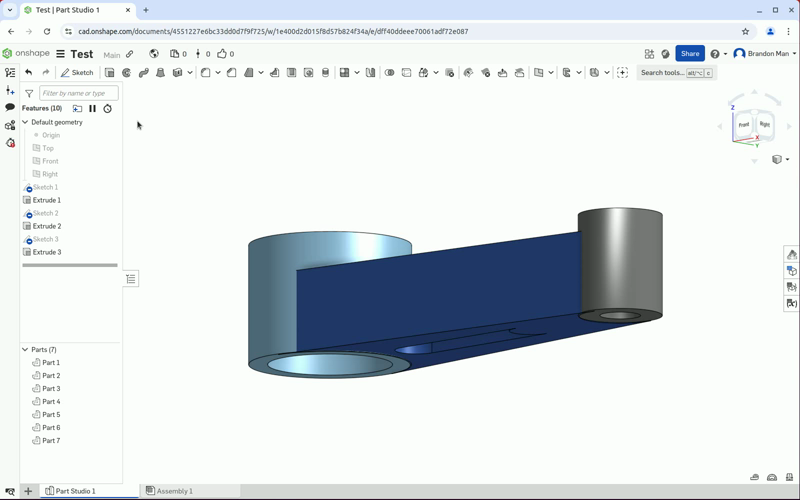
key(down, 3)
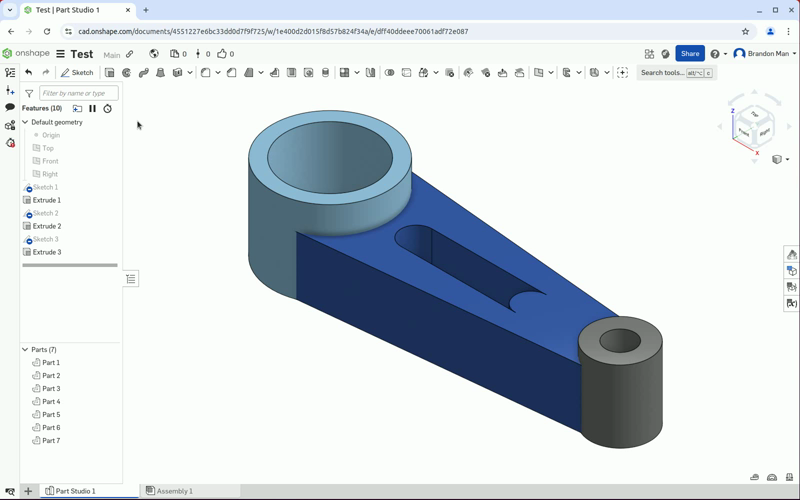
mouse_move(73, 189)
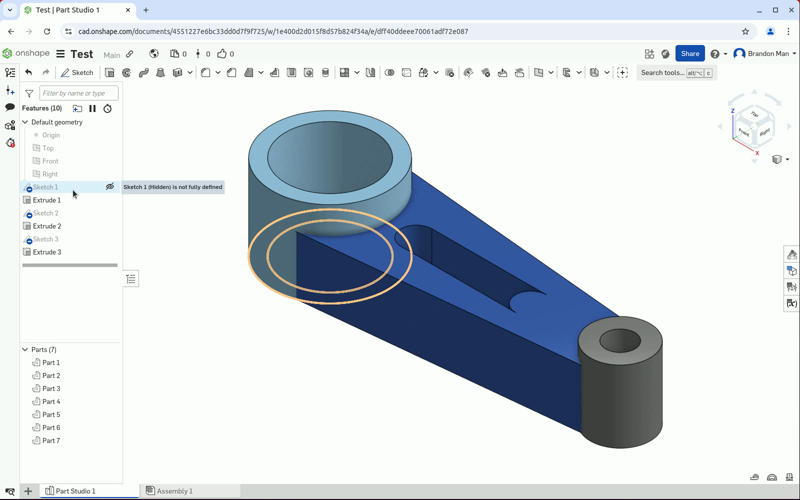
click(73, 189)